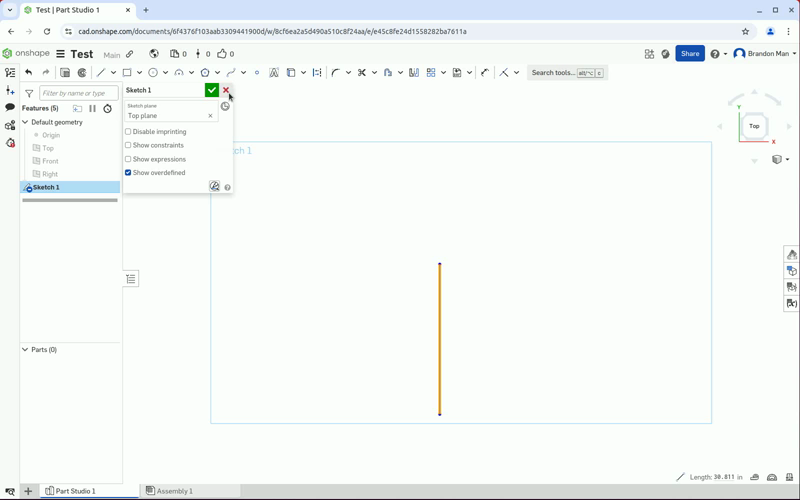
key(shift+h)
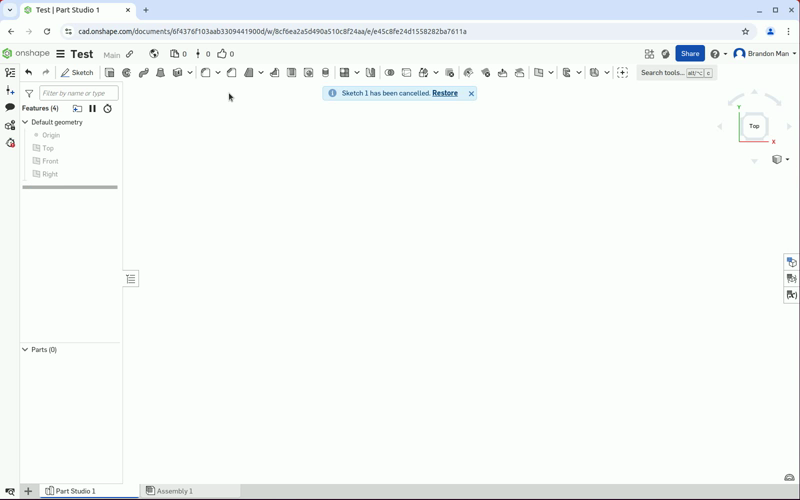
mouse_move(73, 352)
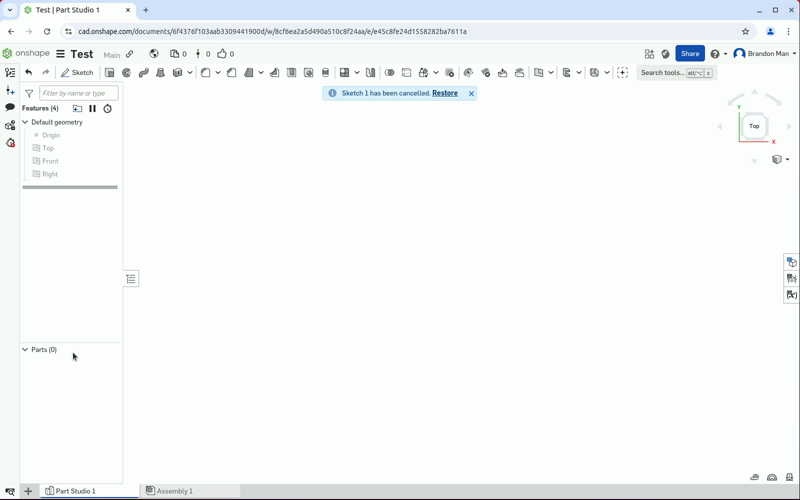
key(y)
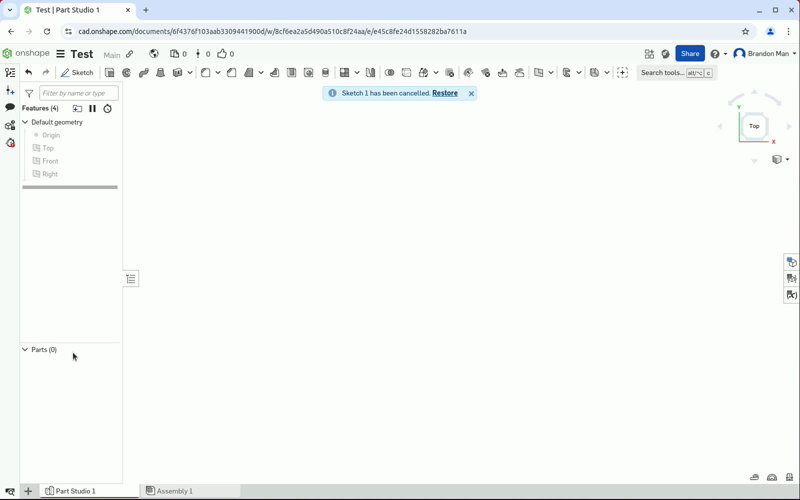
key(shift+p)
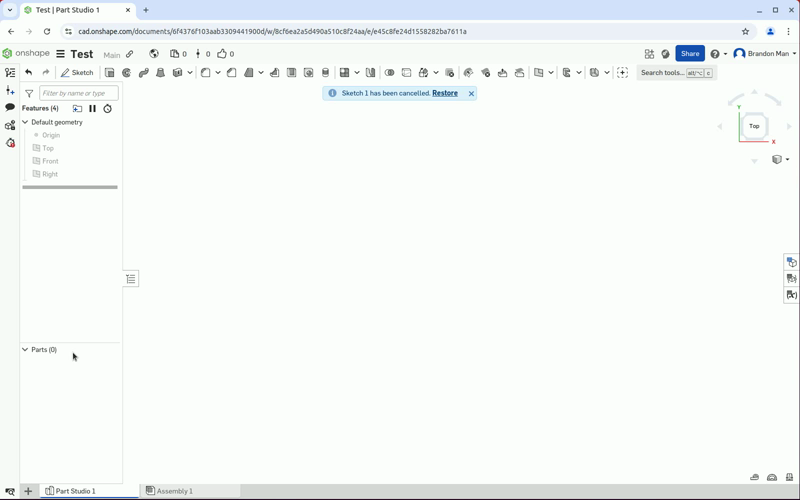
key(space)
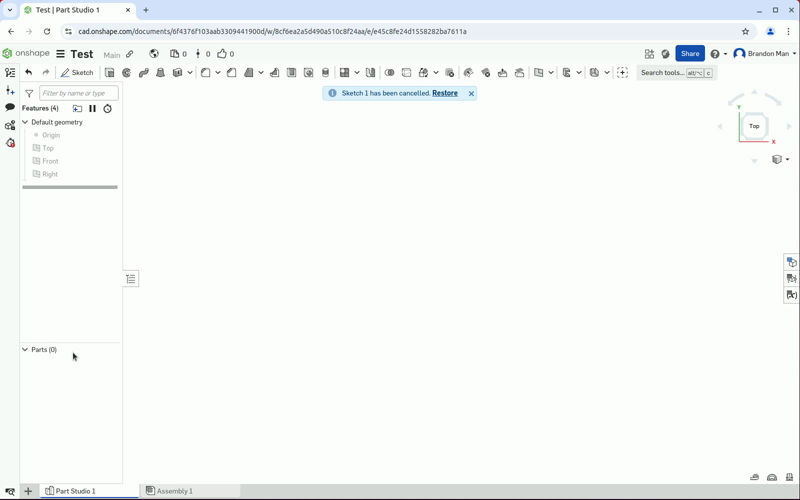
key_down(shift)
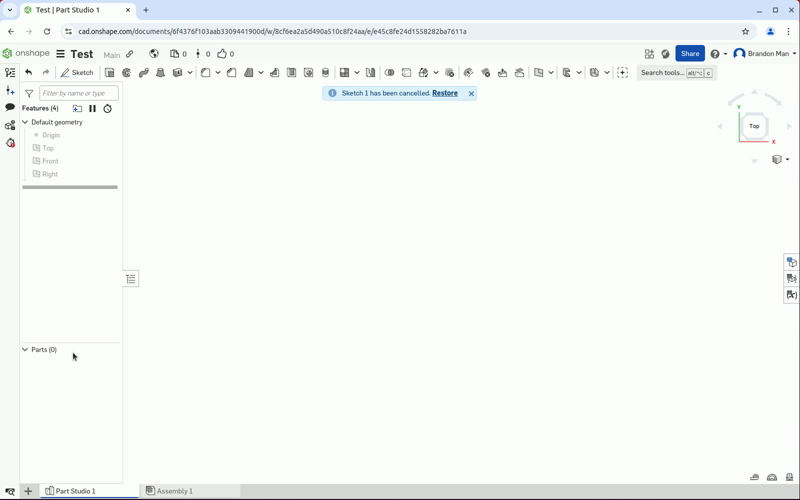
key(up)
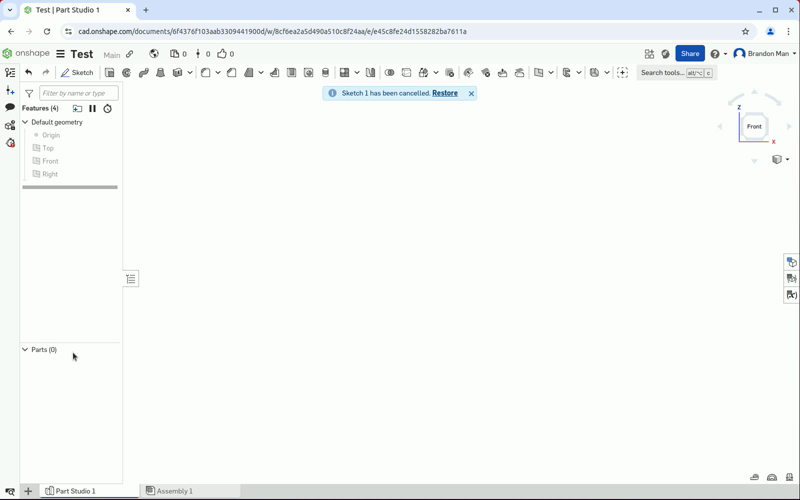
key_up(shift)
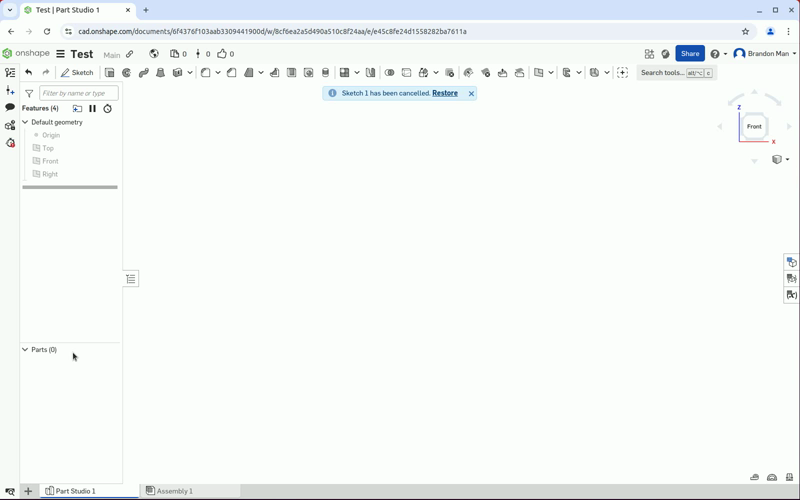
mouse_move(73, 352)
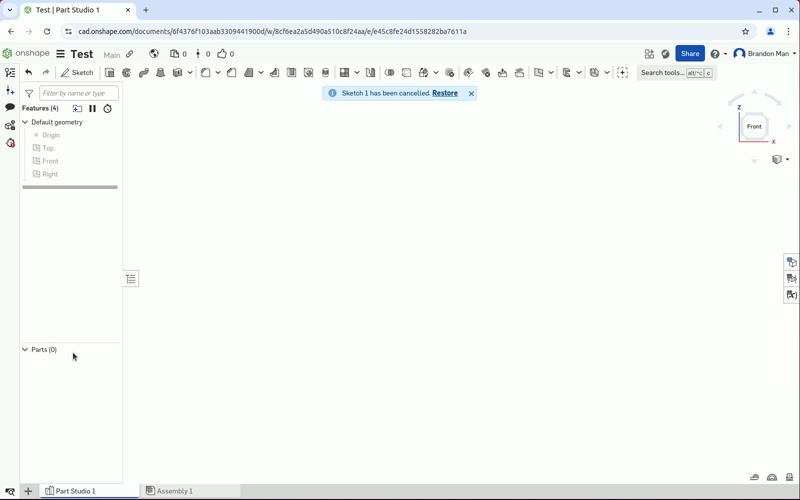
key(shift+y)
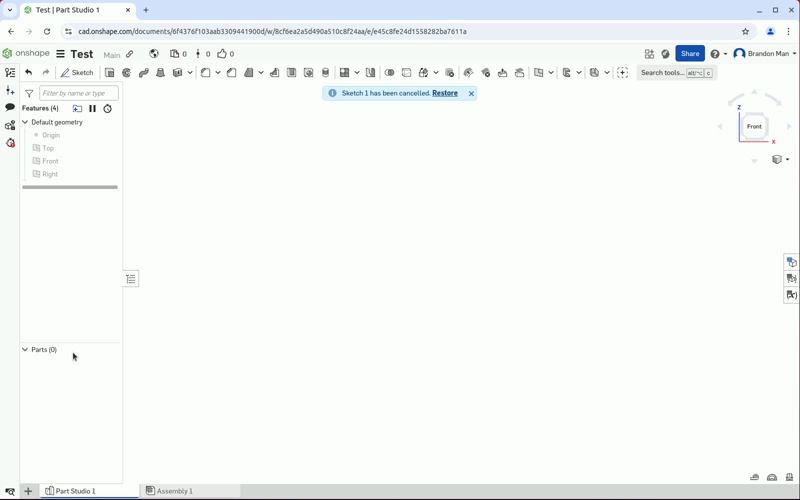
key(shift+s)
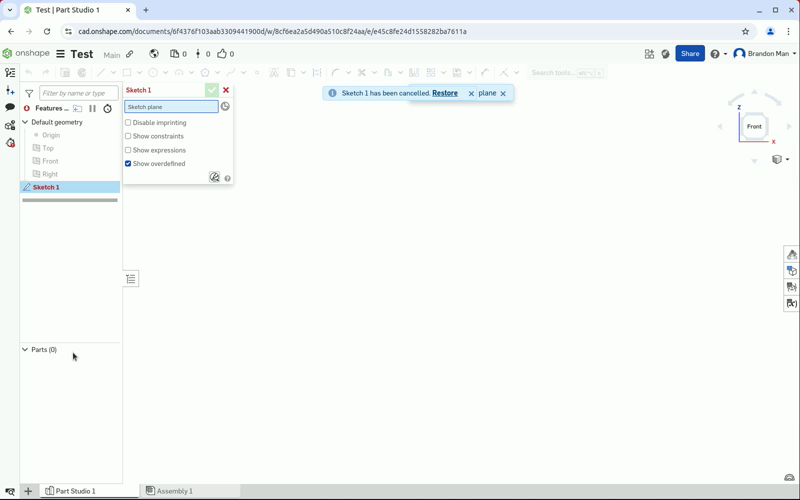
mouse_move(73, 163)
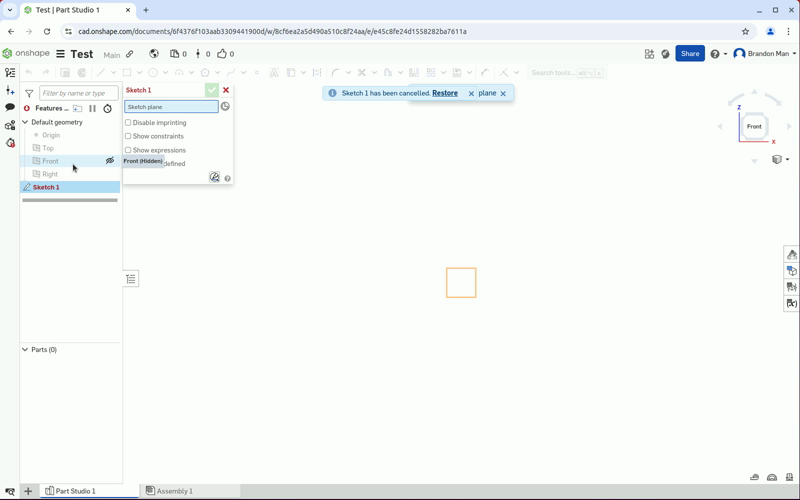
click(73, 163)
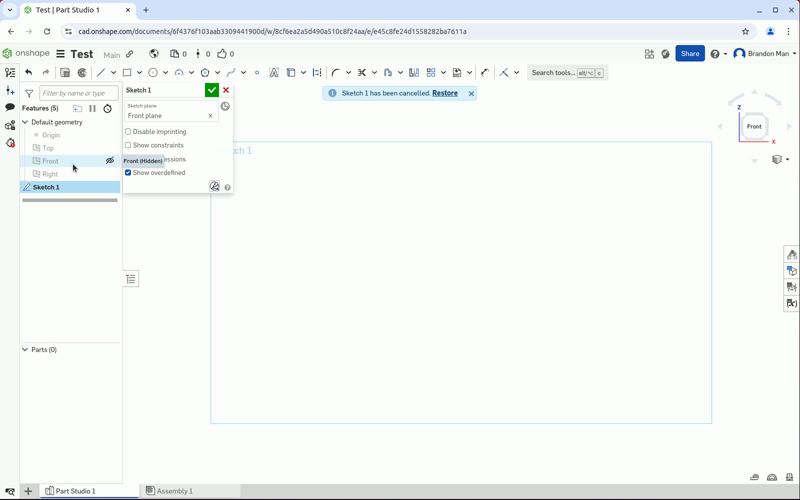
mouse_move(73, 352)
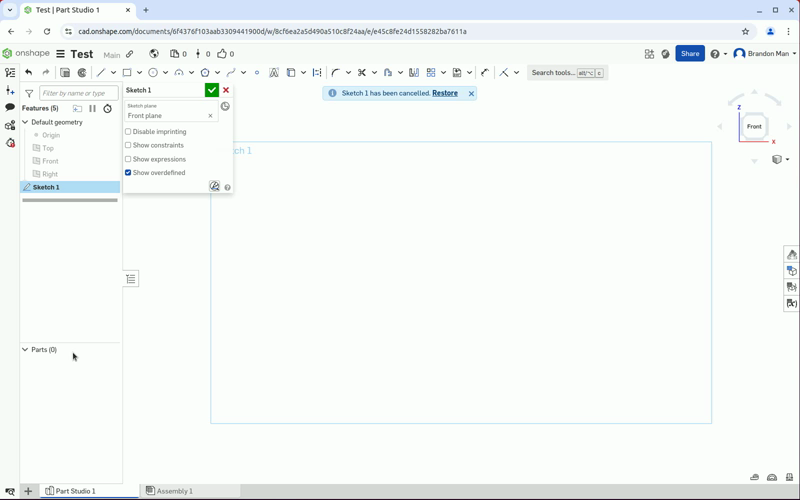
key(y)
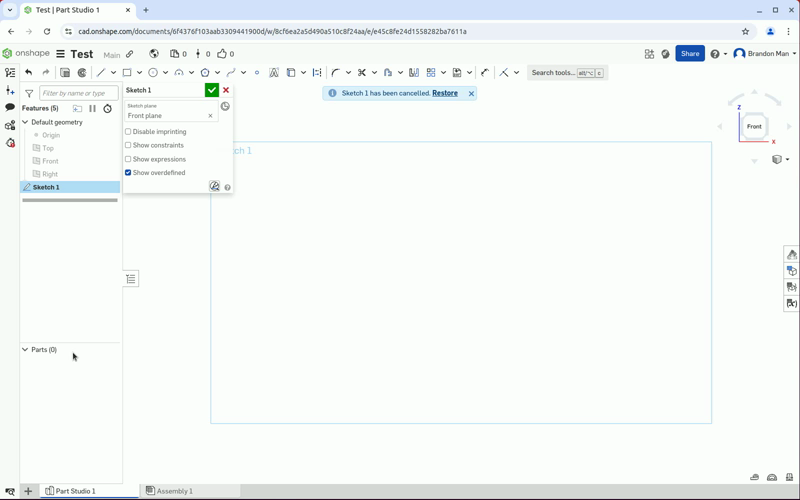
key(l)
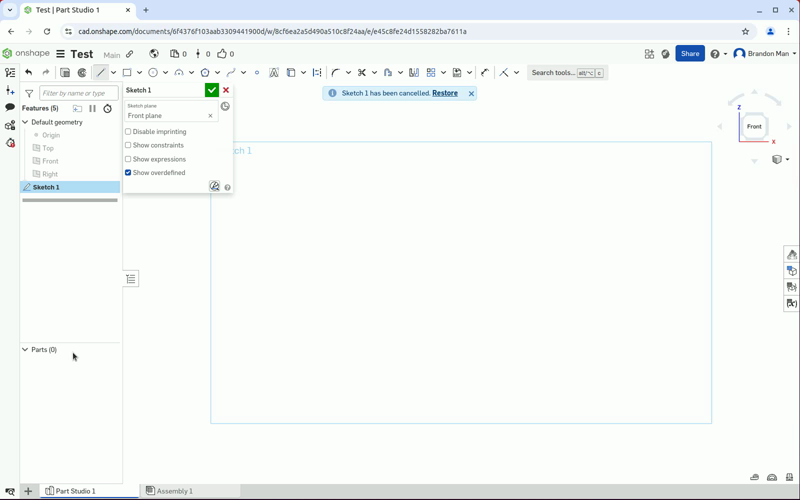
key_down(shift)
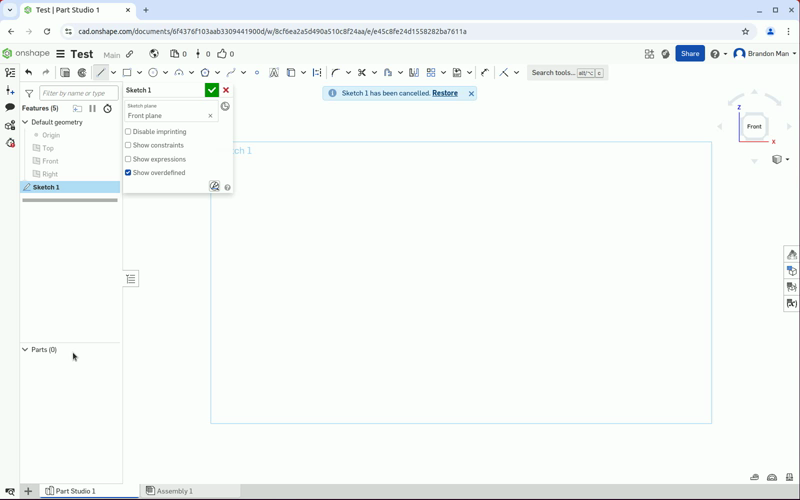
mouse_move(460, 282)
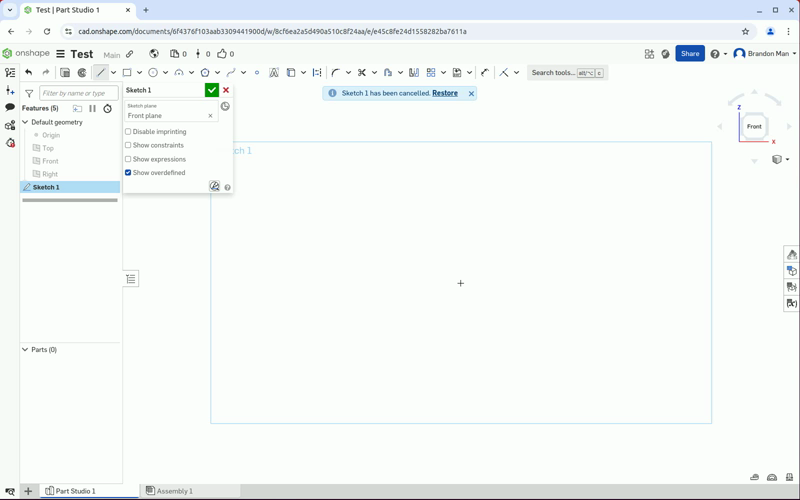
click(460, 282)
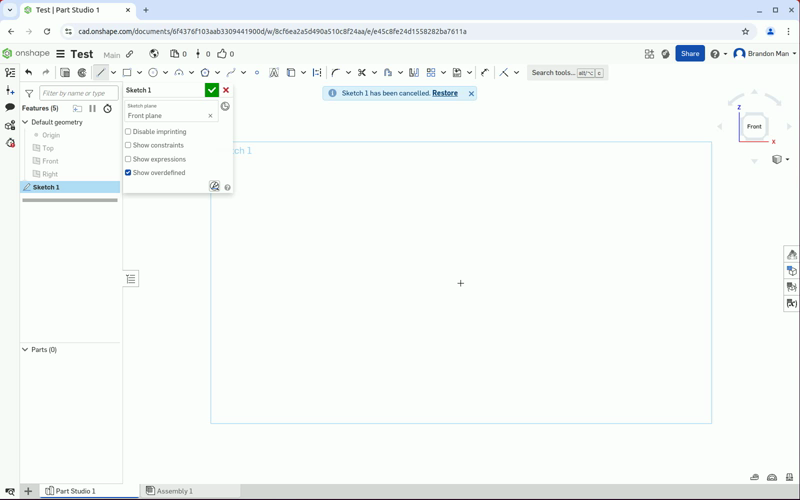
key_up(shift)
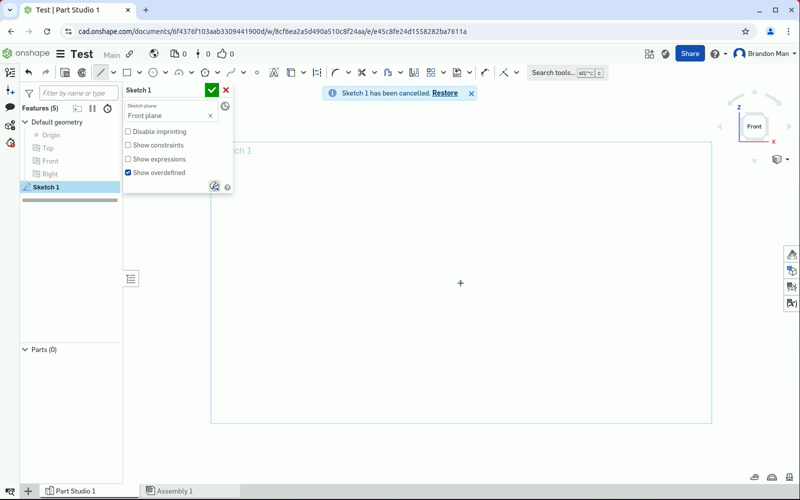
key_down(shift)
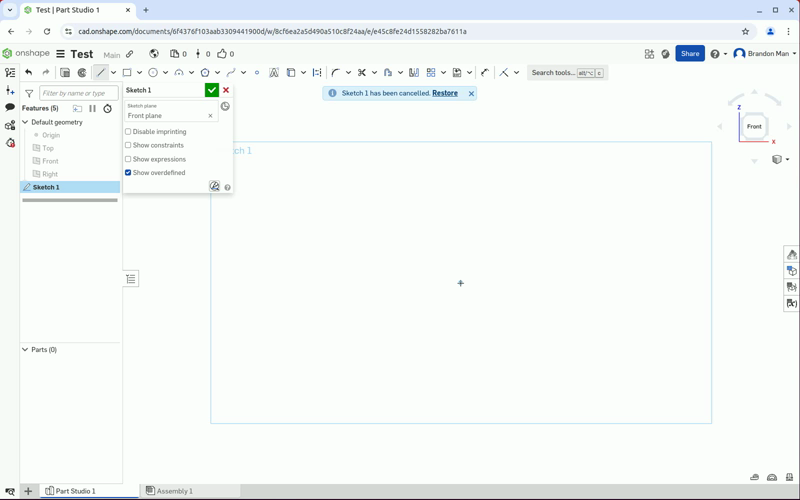
mouse_move(573, 282)
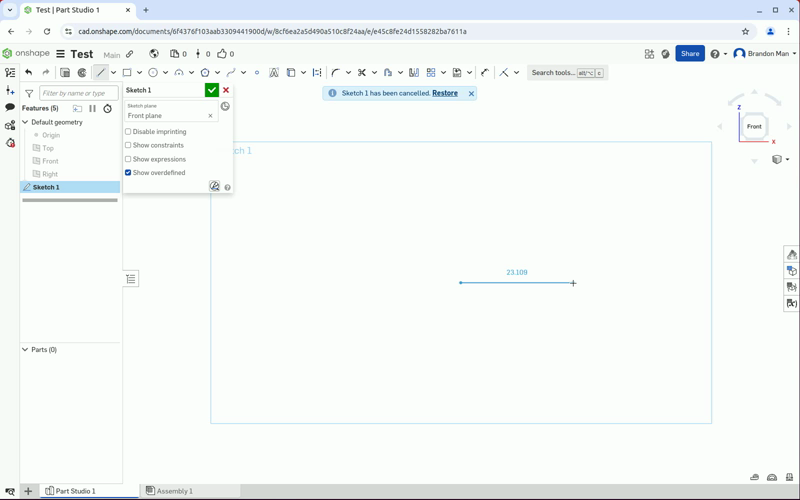
click(573, 282)
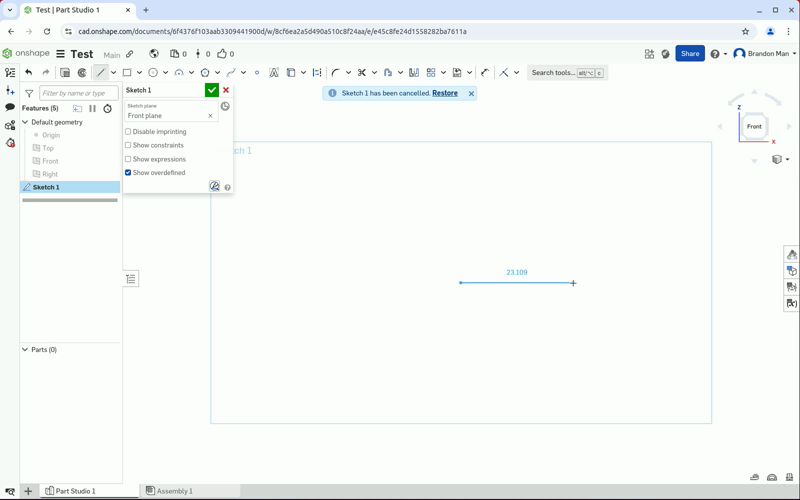
key_up(shift)
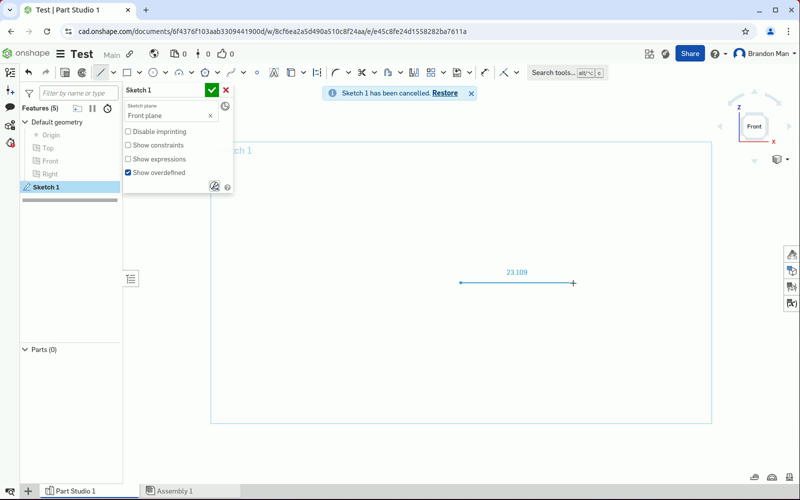
key_down(shift)
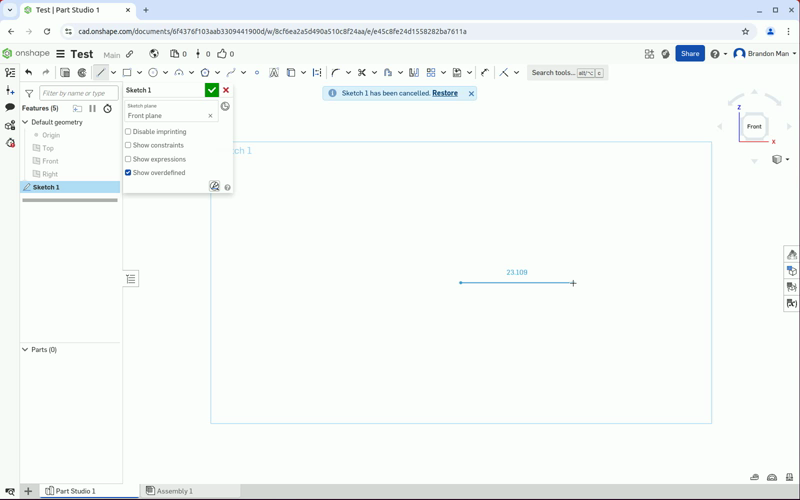
mouse_move(589, 282)
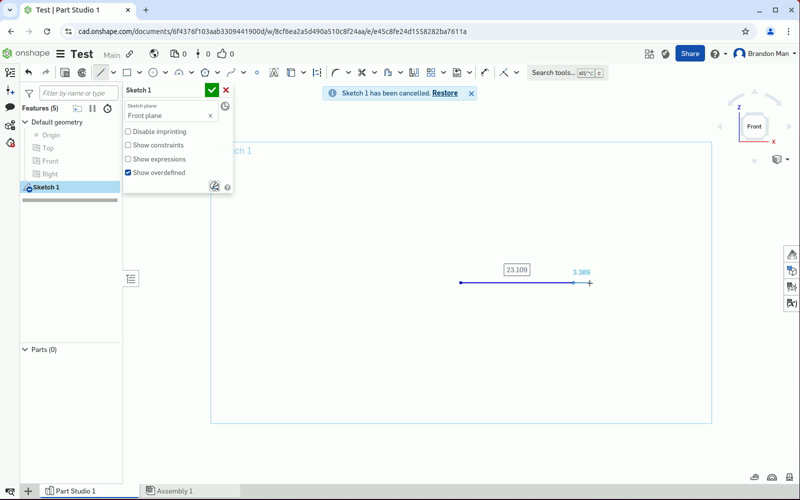
mouse_move(573, 254)
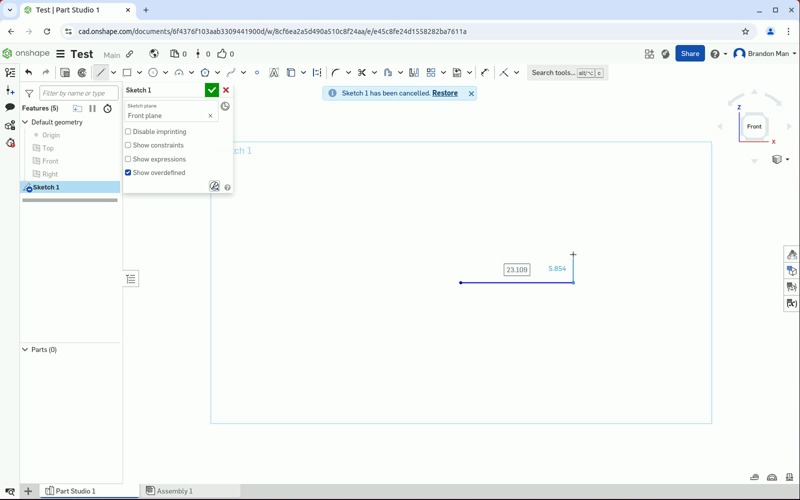
click(573, 254)
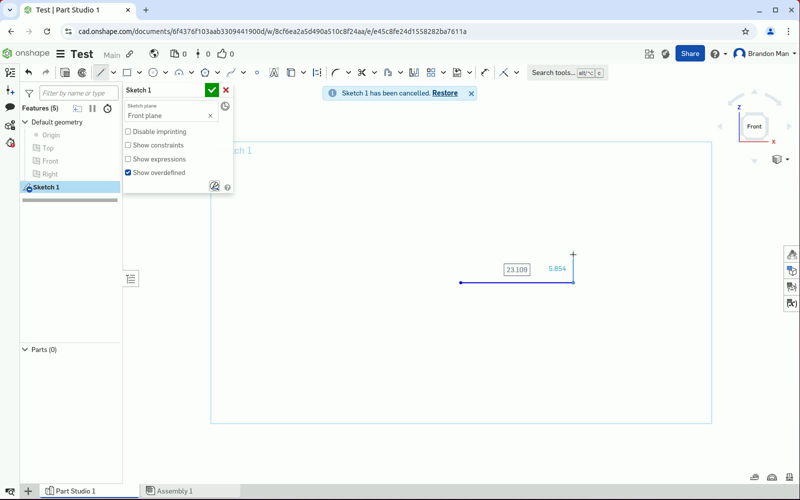
key_up(shift)
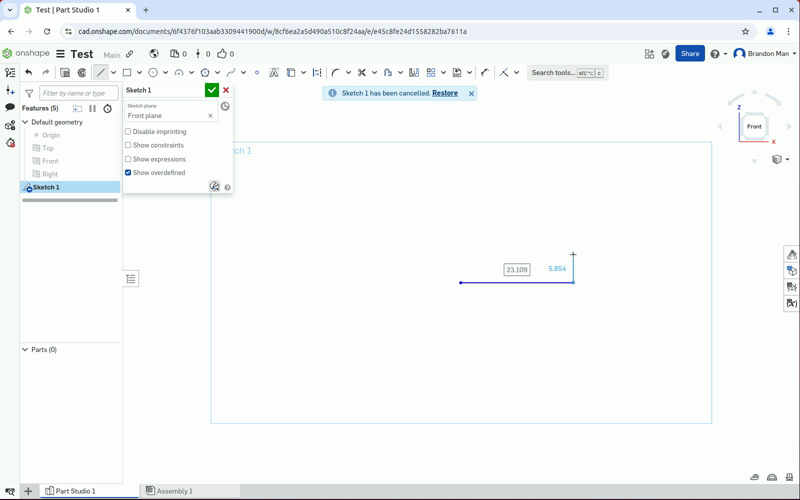
key_down(shift)
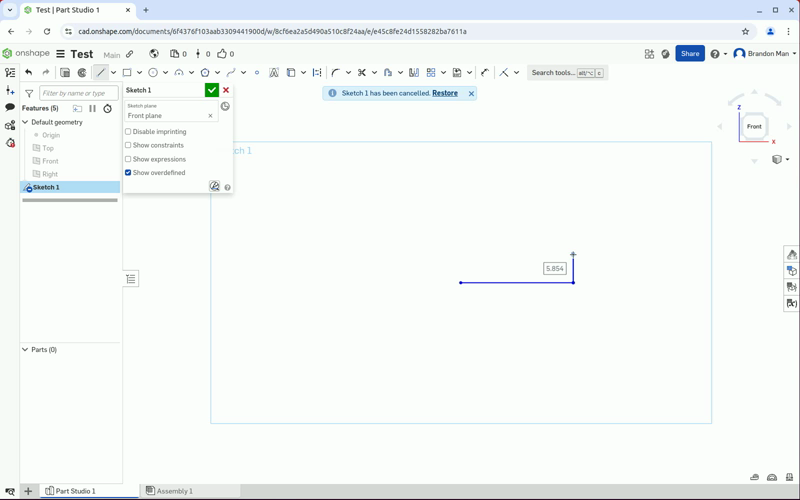
mouse_move(589, 254)
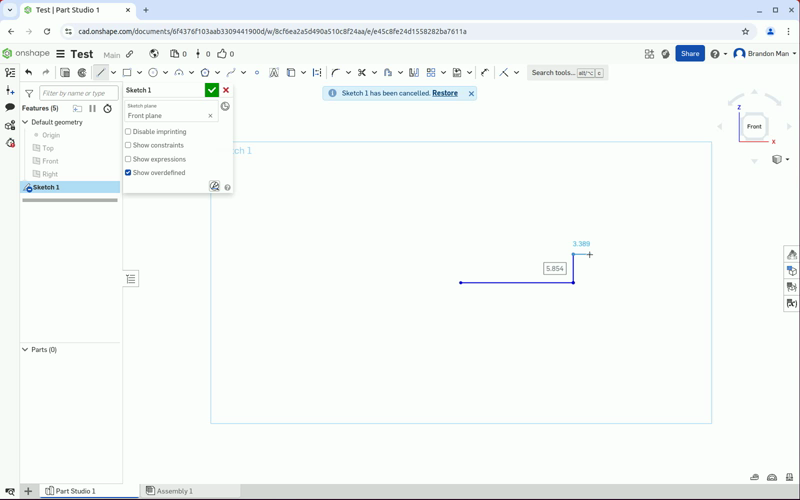
mouse_move(517, 254)
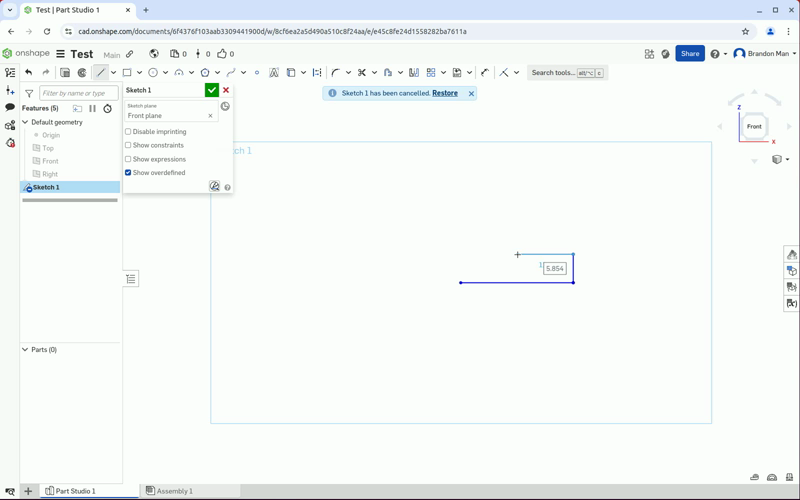
click(517, 254)
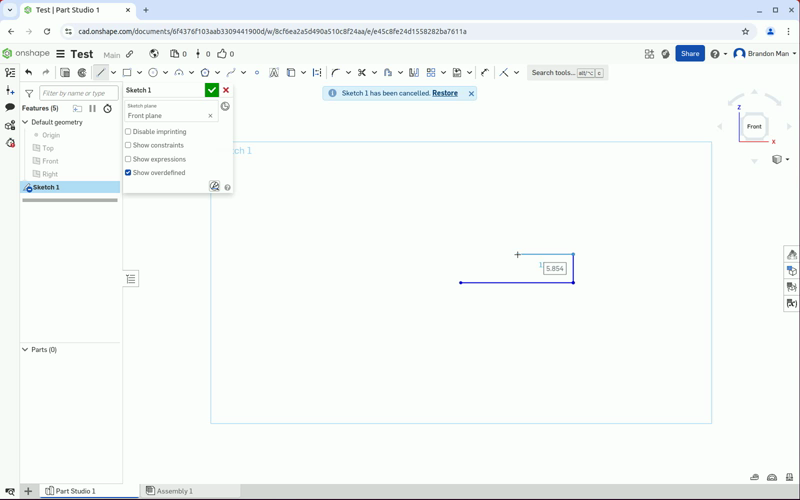
key_up(shift)
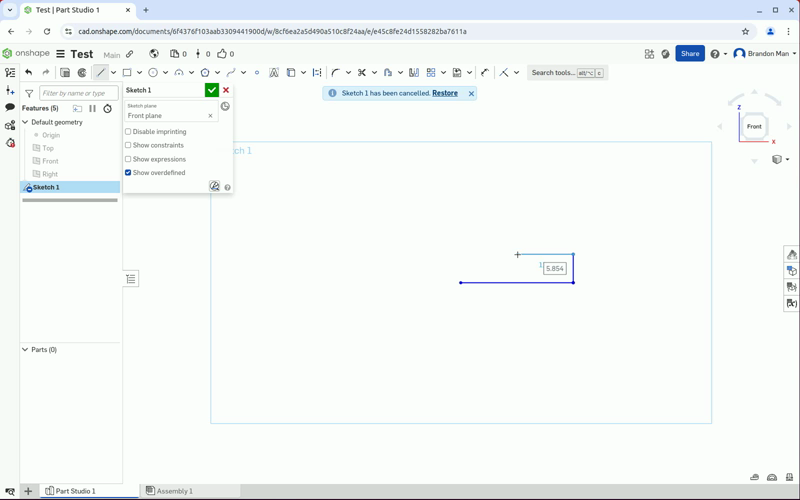
key_down(shift)
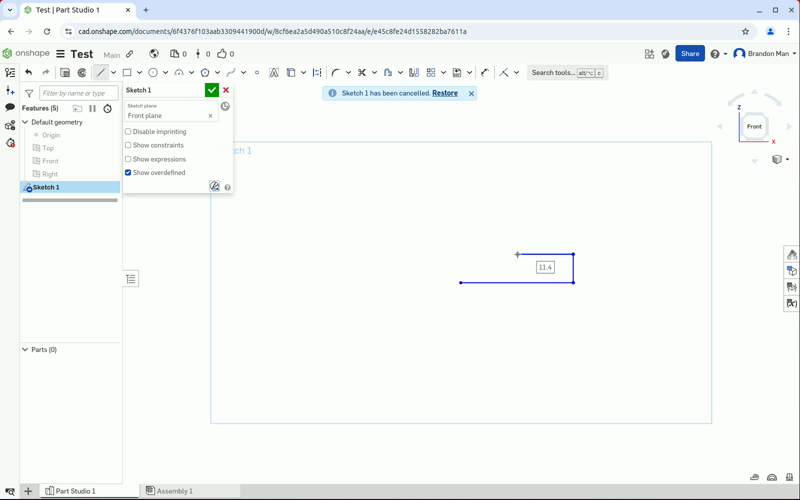
mouse_move(547, 254)
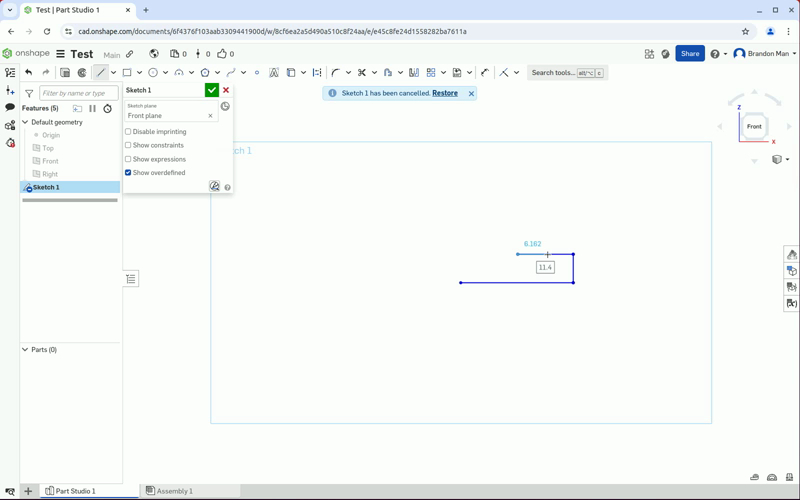
mouse_move(517, 245)
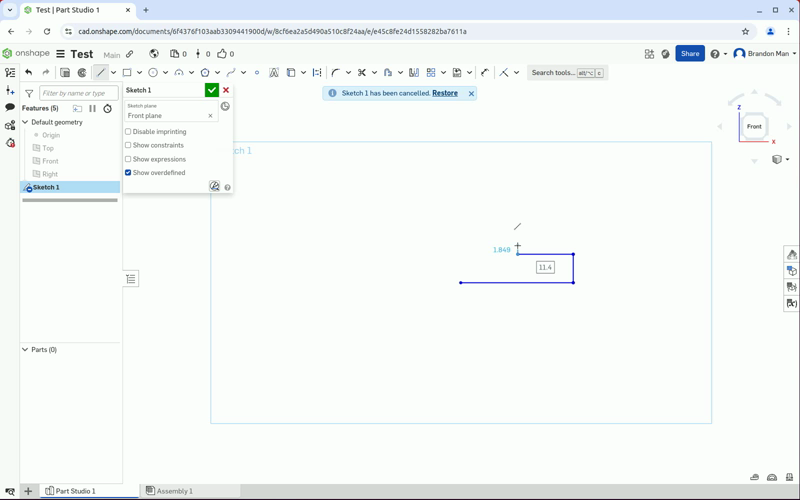
click(517, 245)
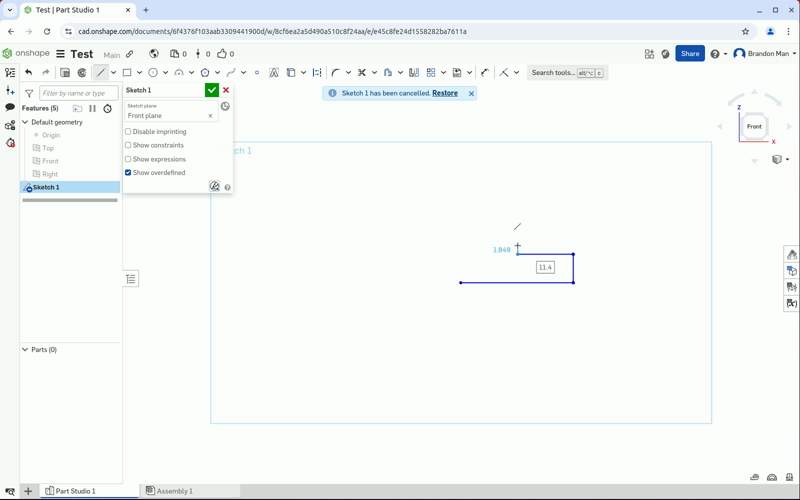
key_up(shift)
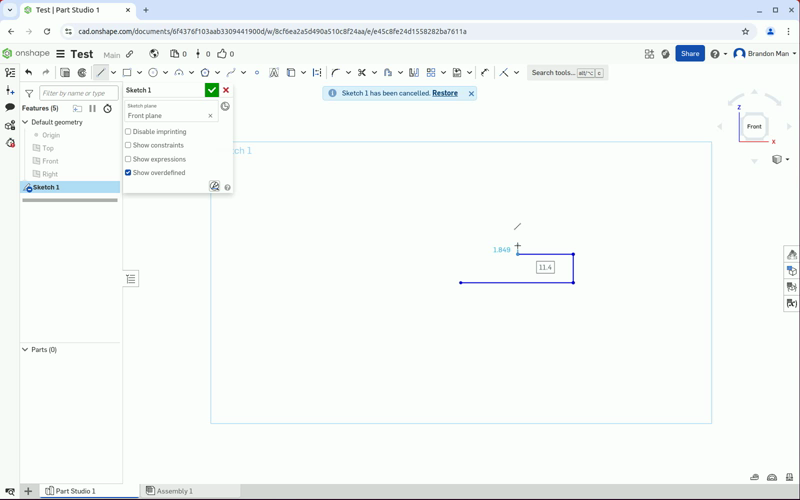
key_down(shift)
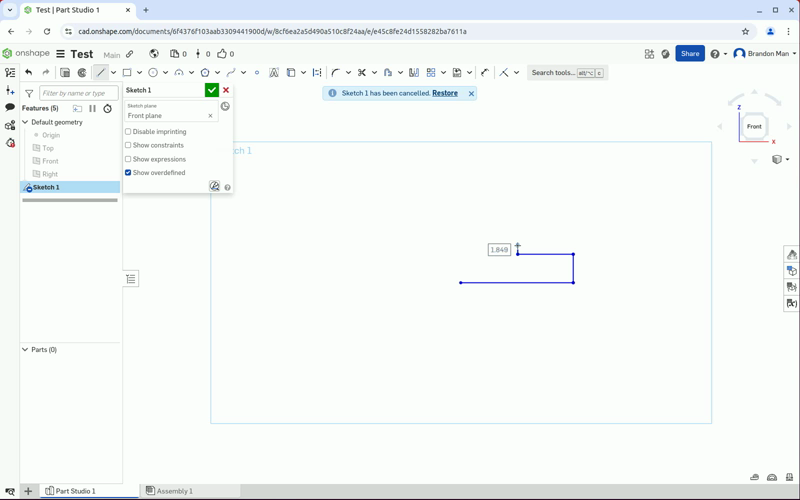
mouse_move(547, 245)
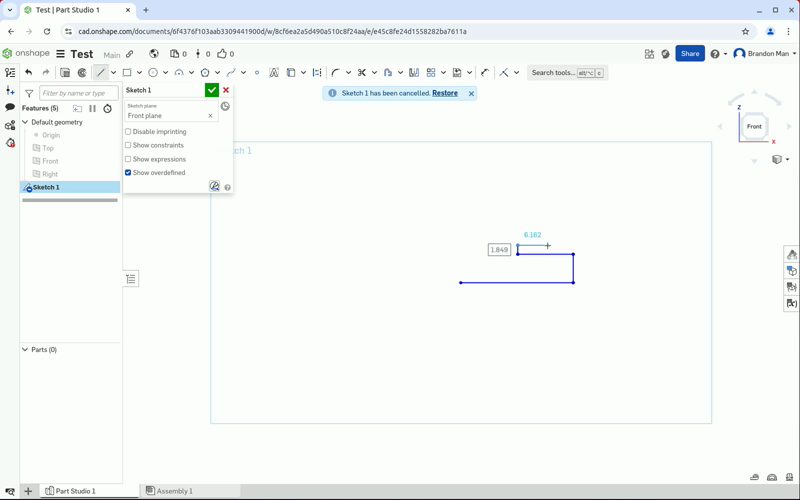
mouse_move(498, 245)
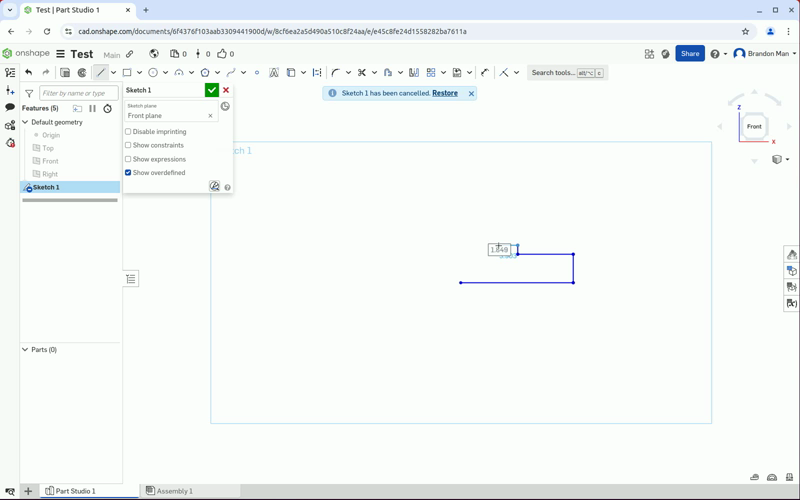
click(498, 245)
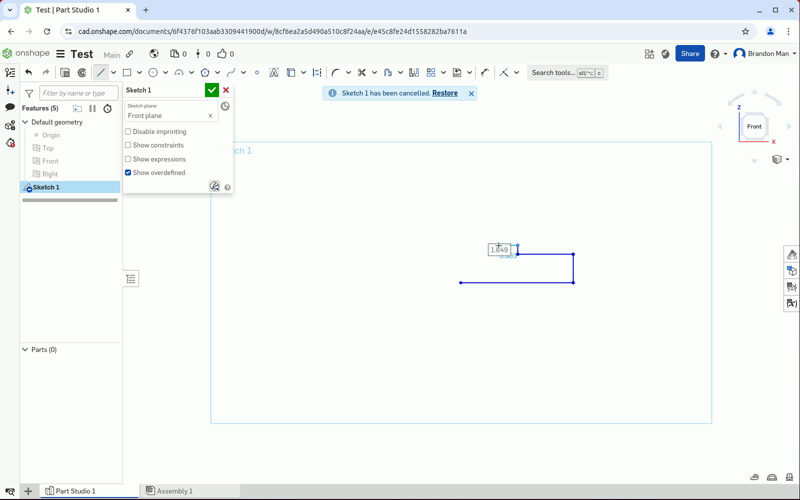
key_up(shift)
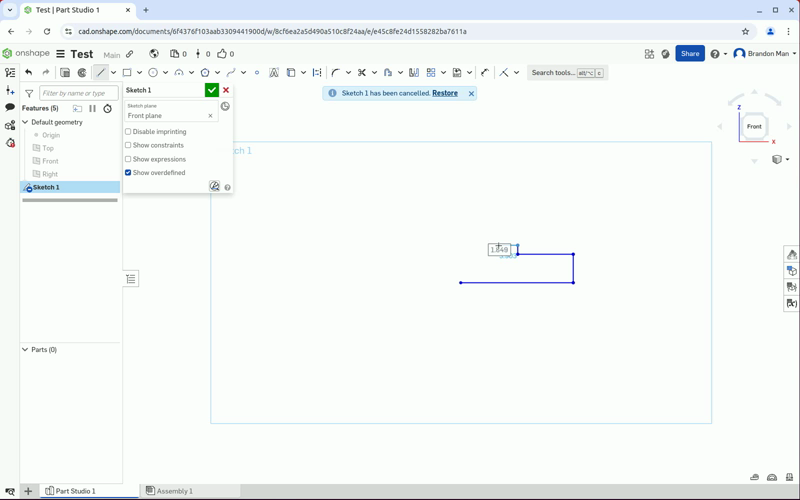
key_down(shift)
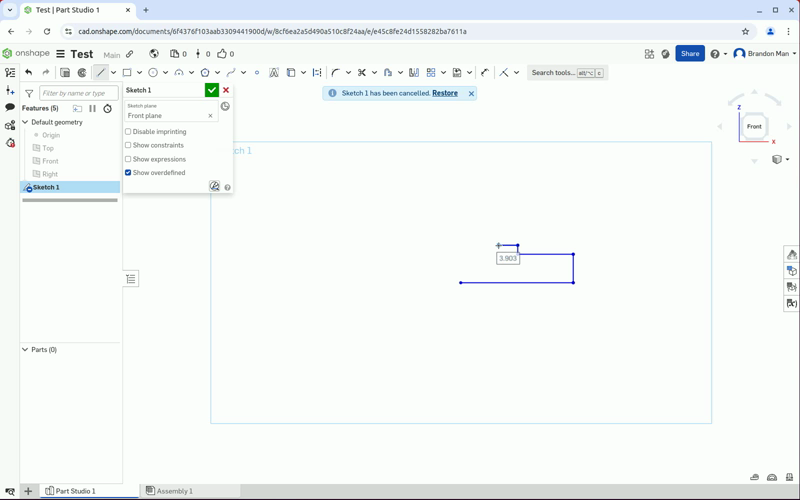
mouse_move(528, 245)
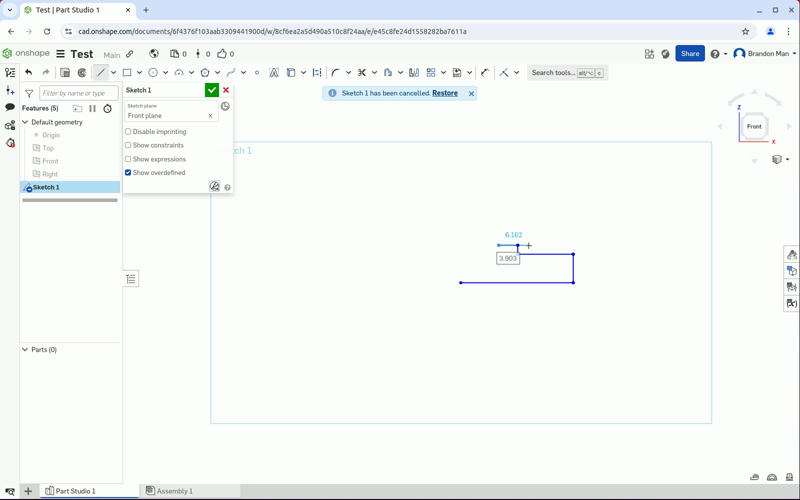
mouse_move(498, 254)
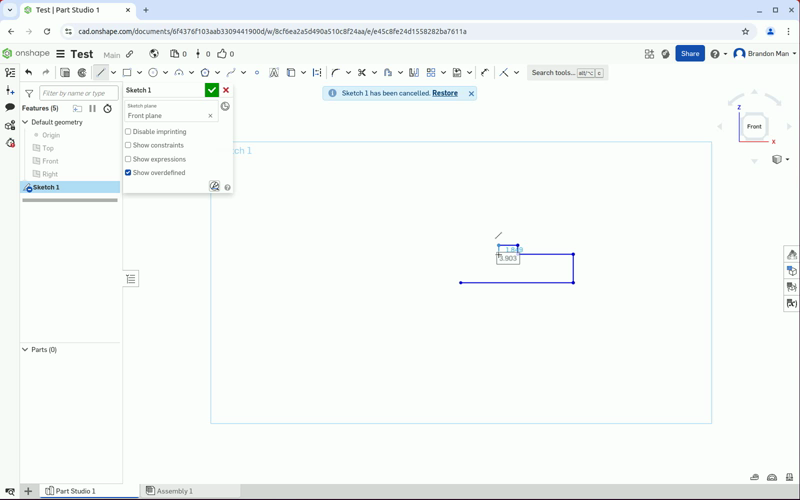
click(498, 254)
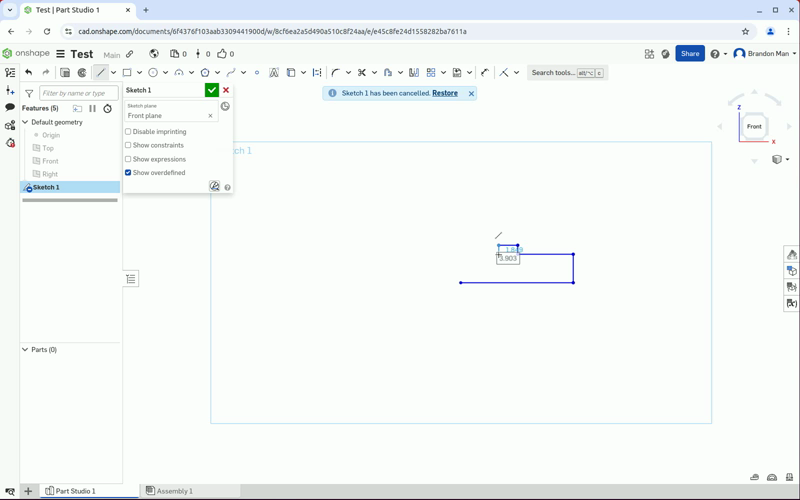
key_up(shift)
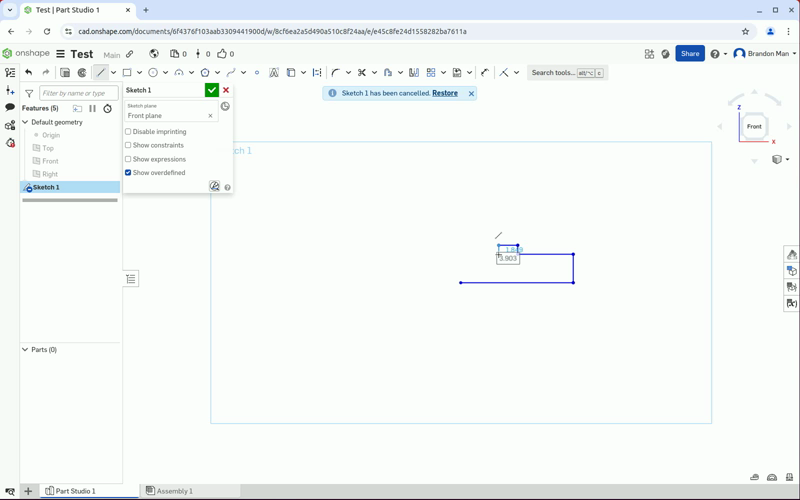
key_down(shift)
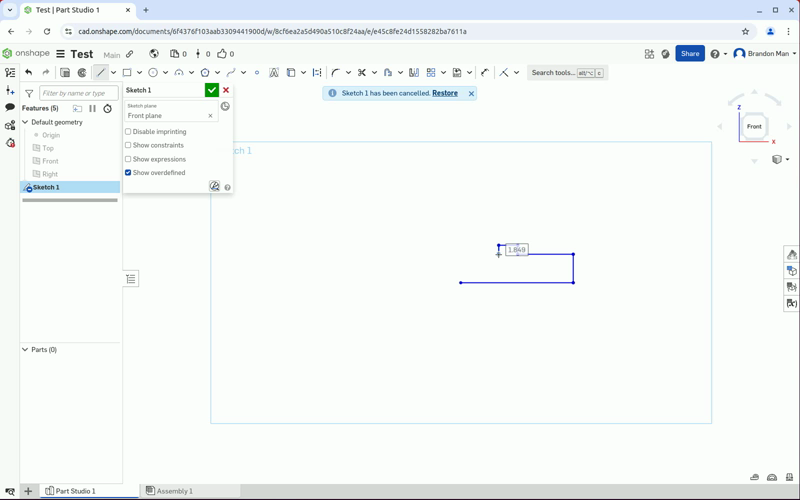
mouse_move(528, 254)
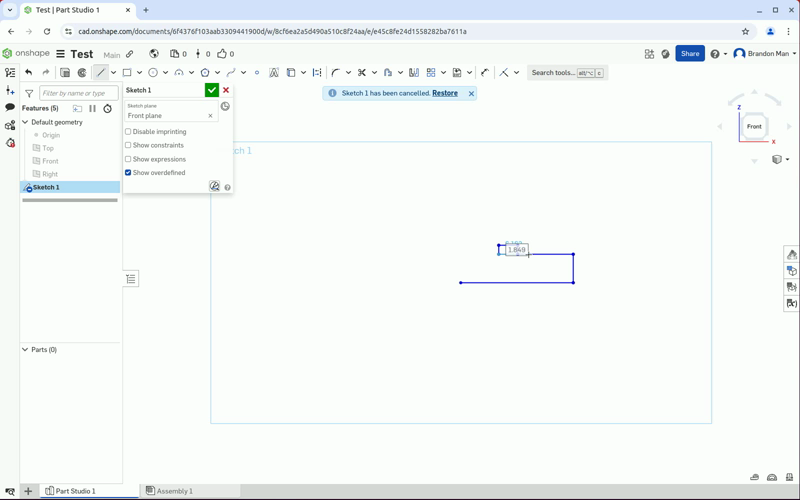
mouse_move(508, 254)
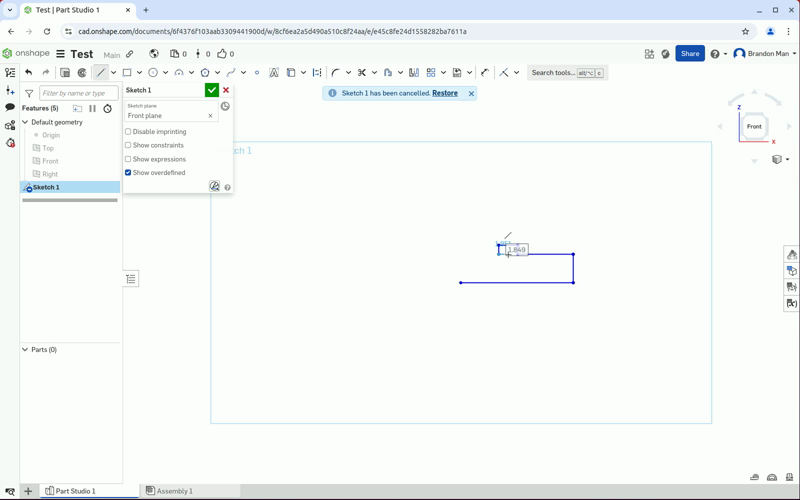
click(508, 254)
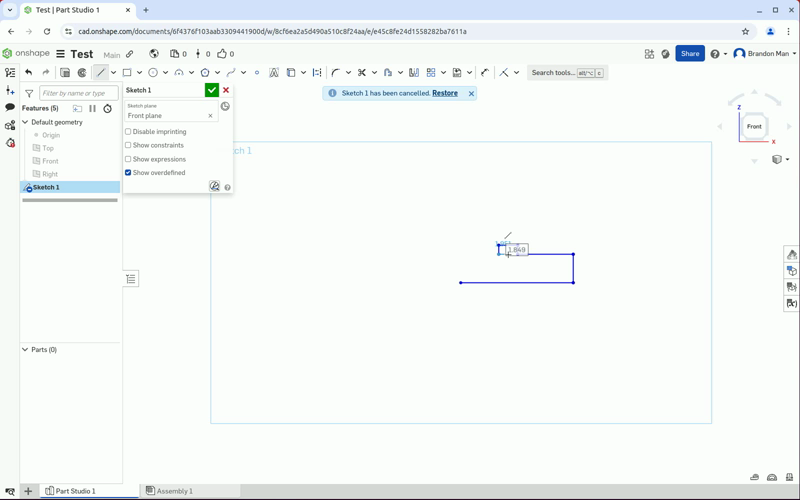
key_up(shift)
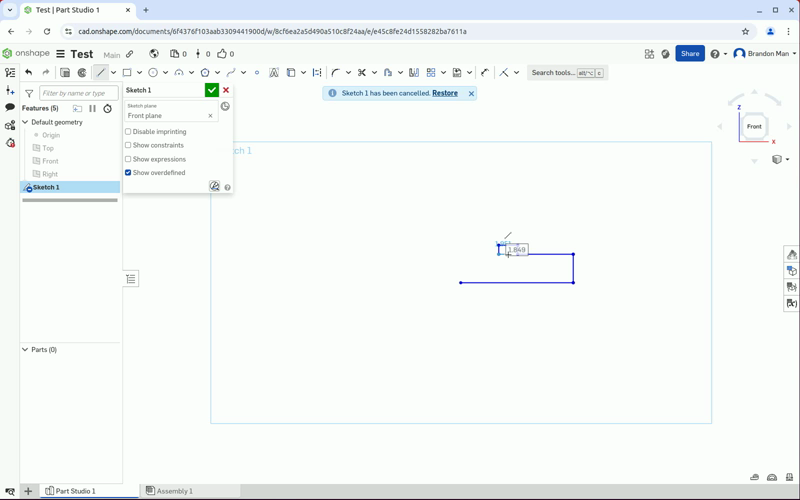
key_down(shift)
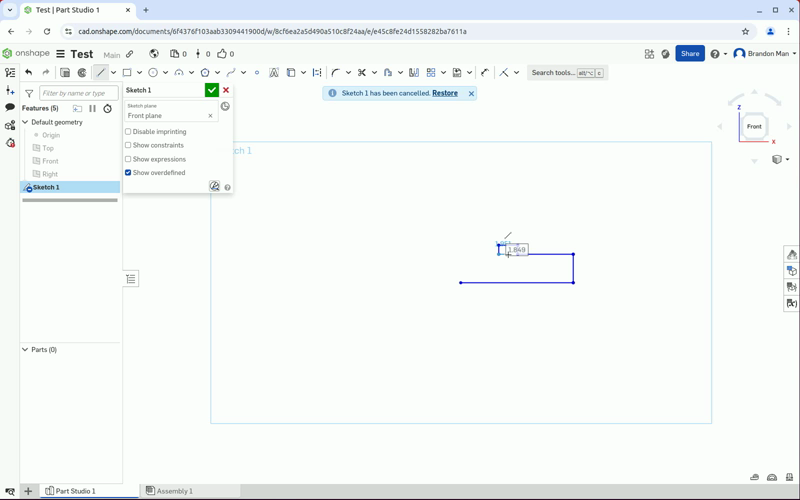
mouse_move(538, 254)
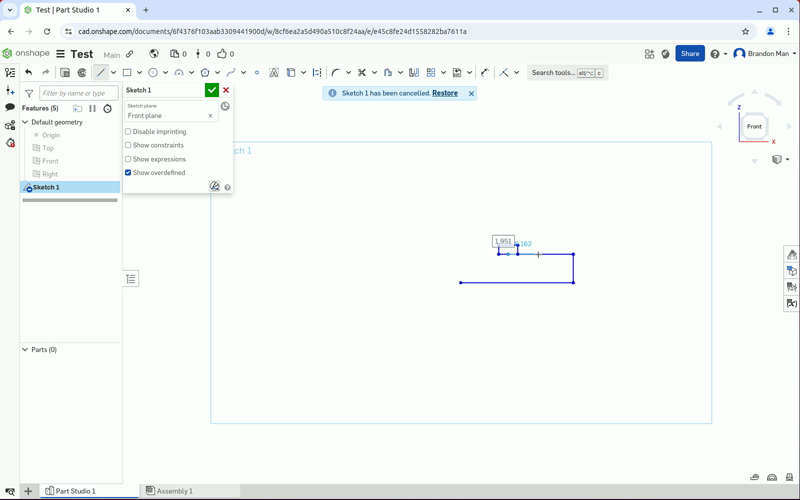
mouse_move(508, 264)
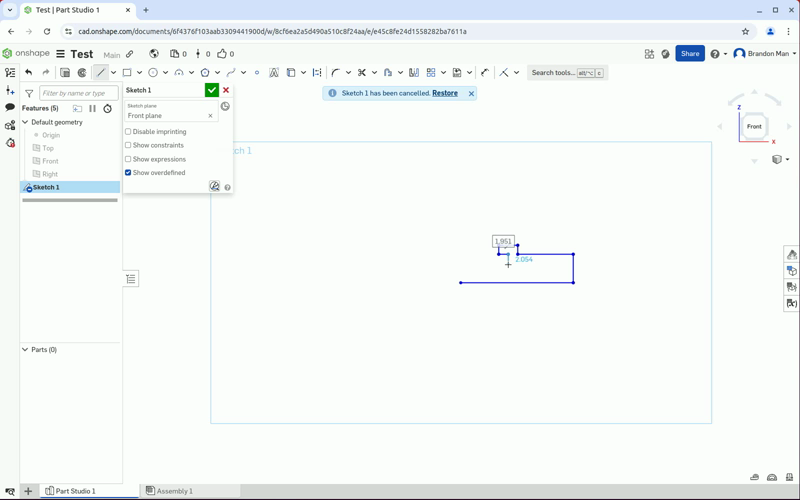
click(508, 264)
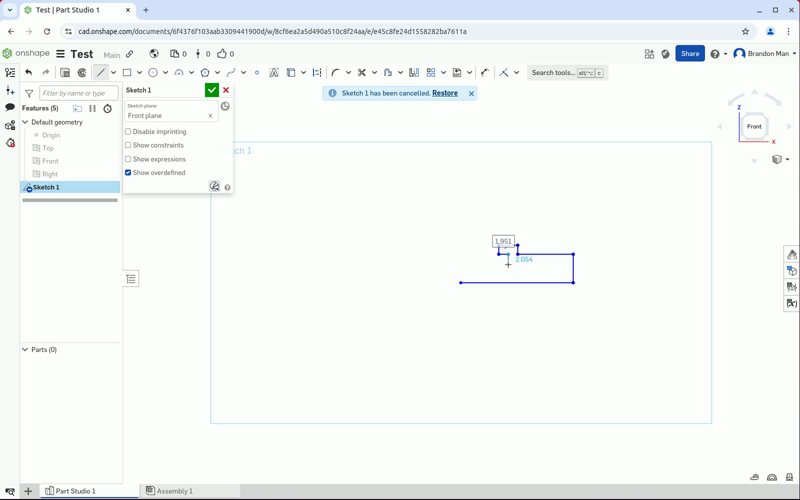
key_up(shift)
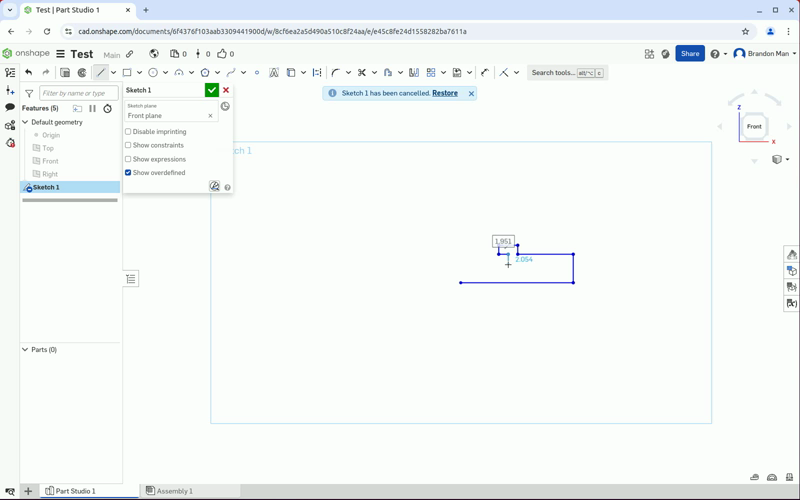
key_down(shift)
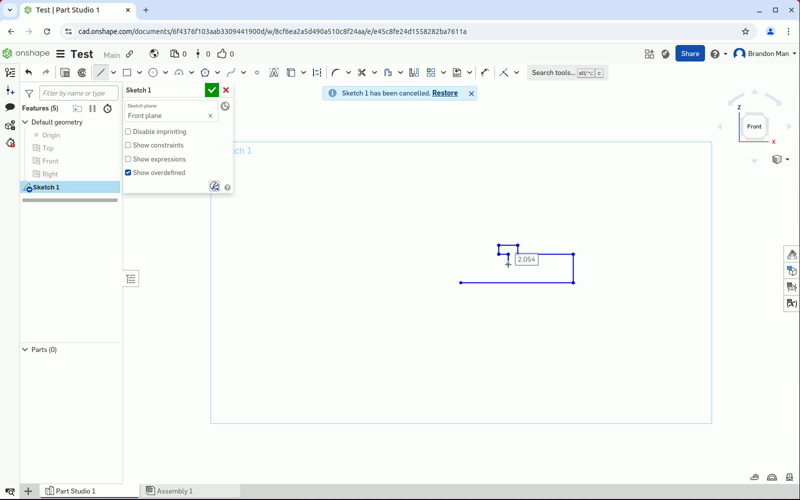
mouse_move(538, 264)
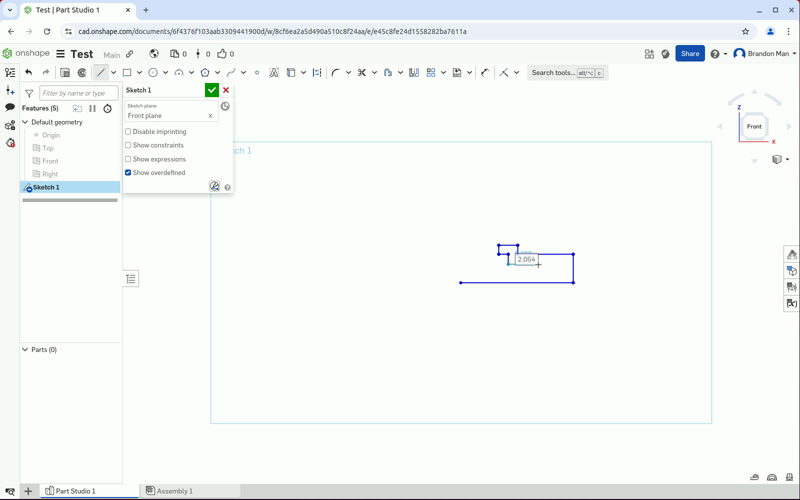
mouse_move(470, 264)
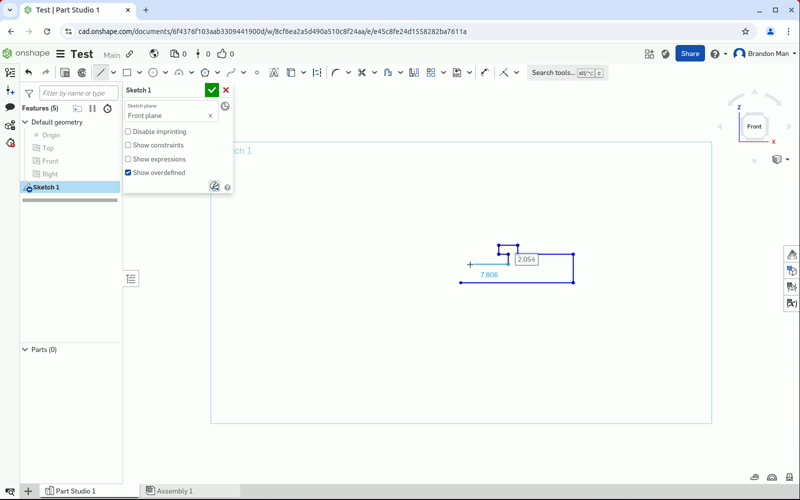
click(470, 264)
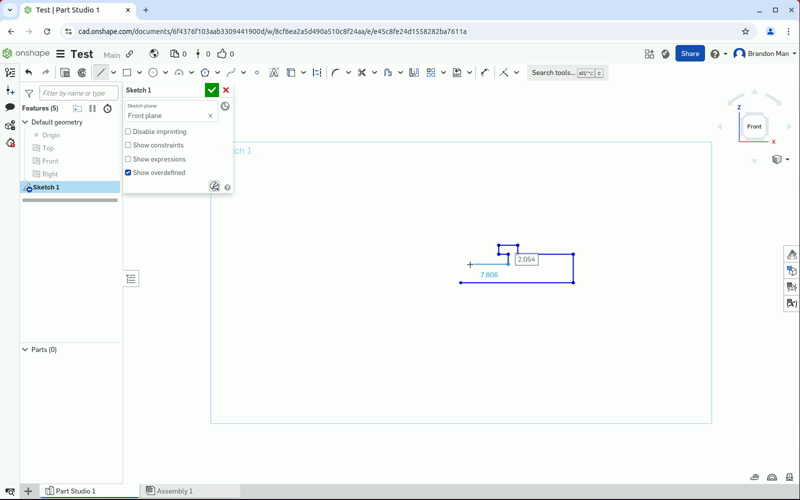
key_up(shift)
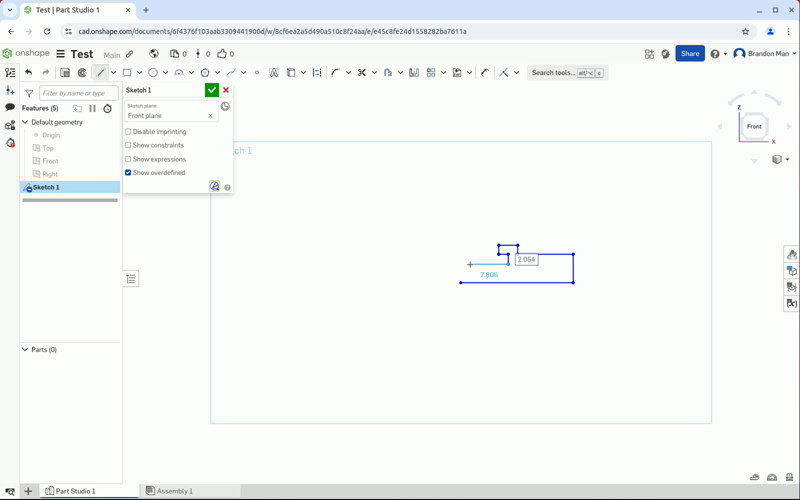
key_down(shift)
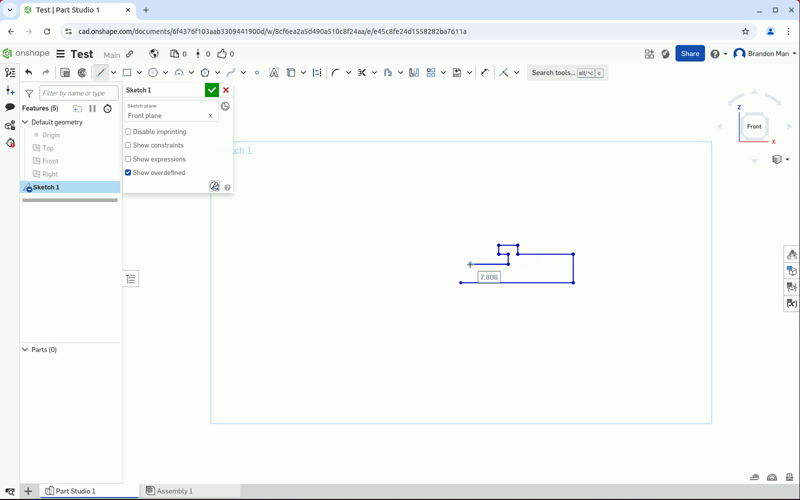
mouse_move(500, 264)
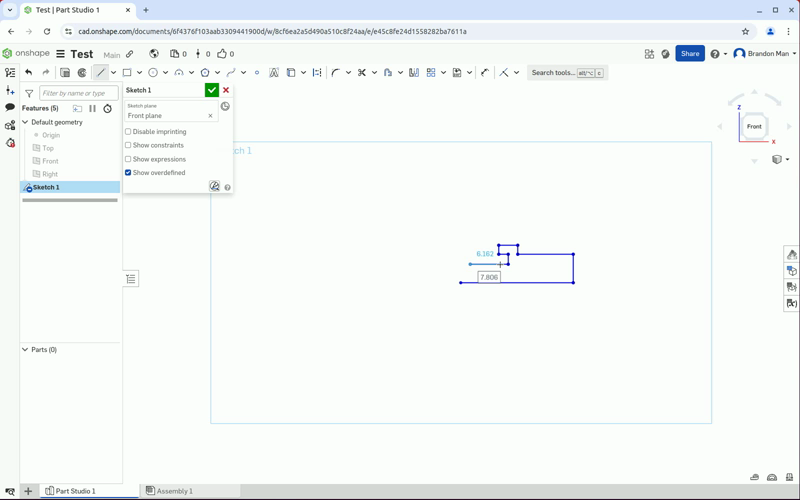
mouse_move(470, 254)
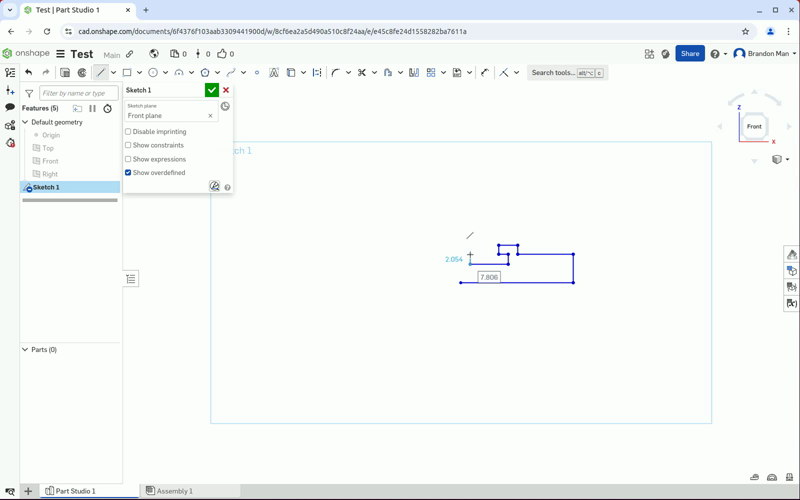
click(470, 254)
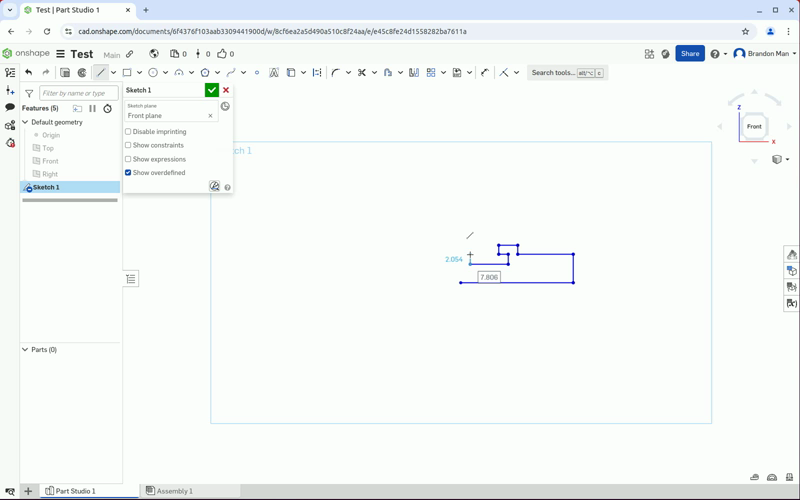
key_up(shift)
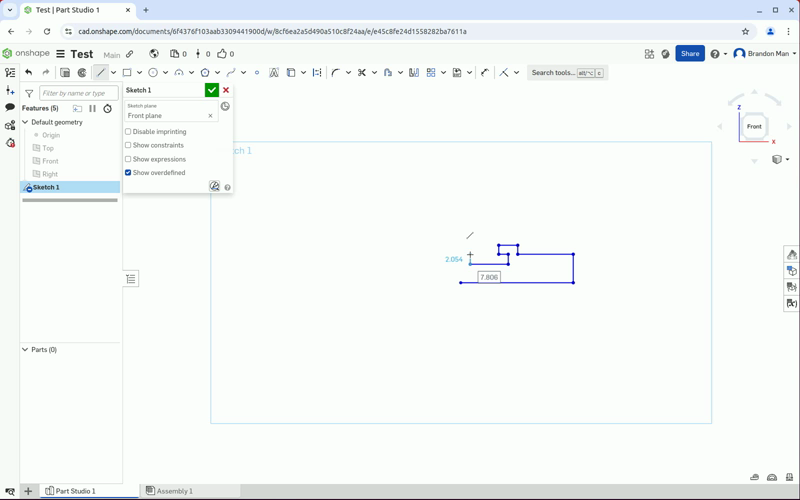
key_down(shift)
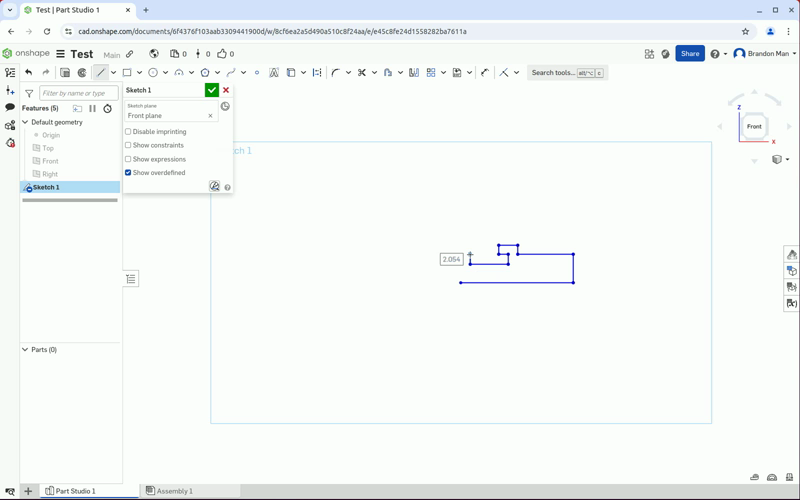
mouse_move(500, 254)
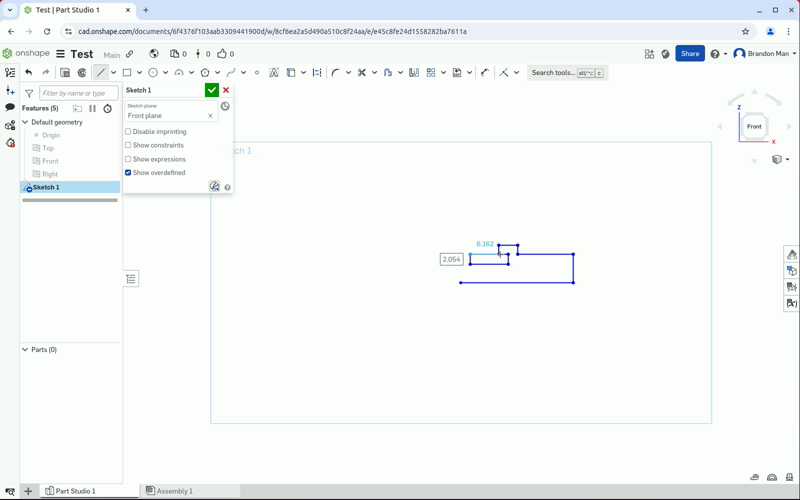
mouse_move(479, 254)
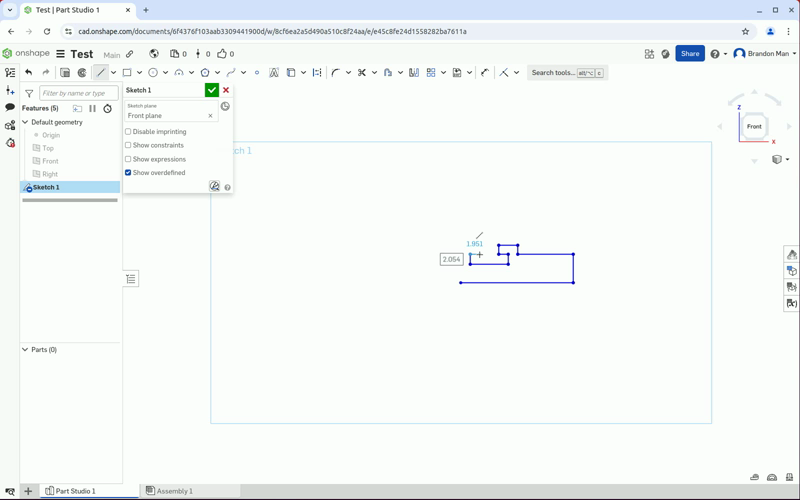
click(479, 254)
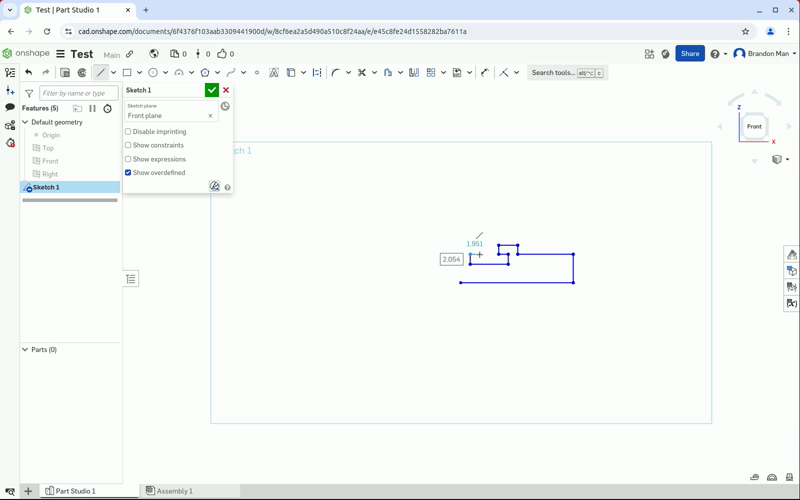
key_up(shift)
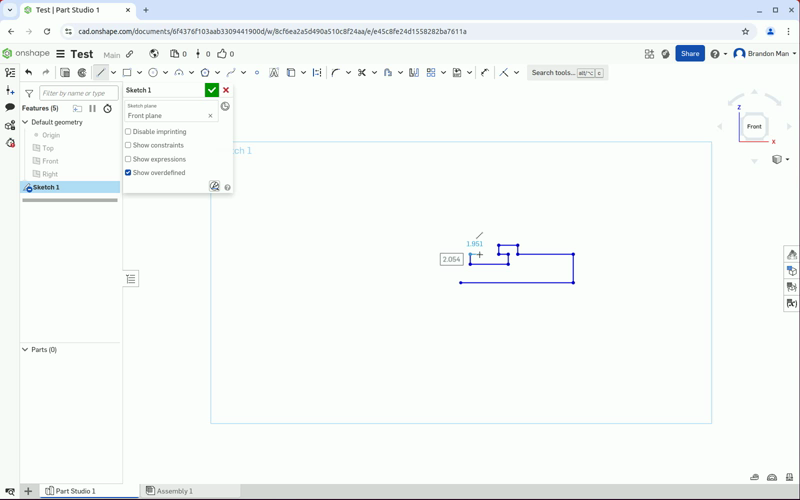
key_down(shift)
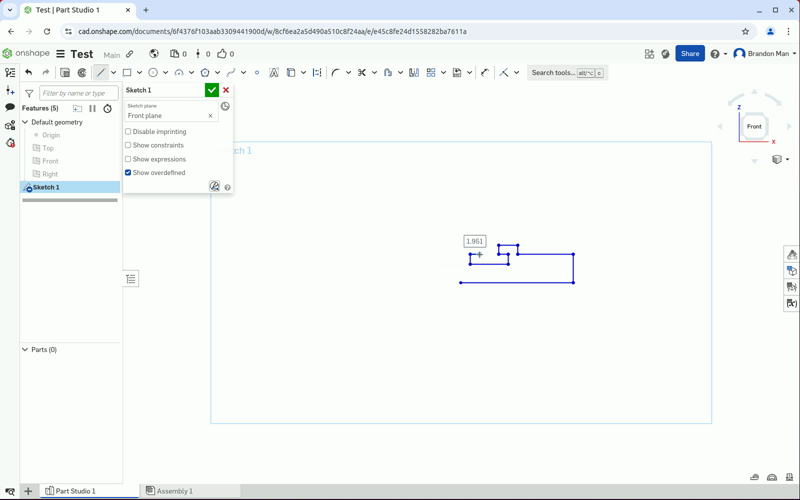
mouse_move(509, 254)
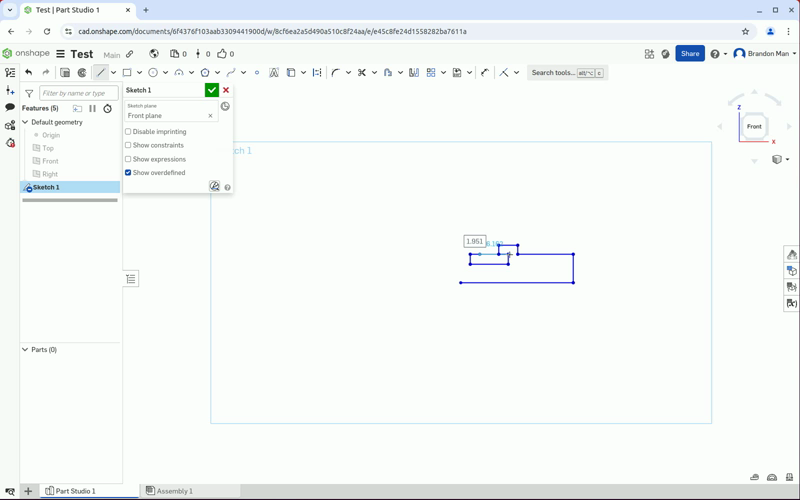
mouse_move(479, 245)
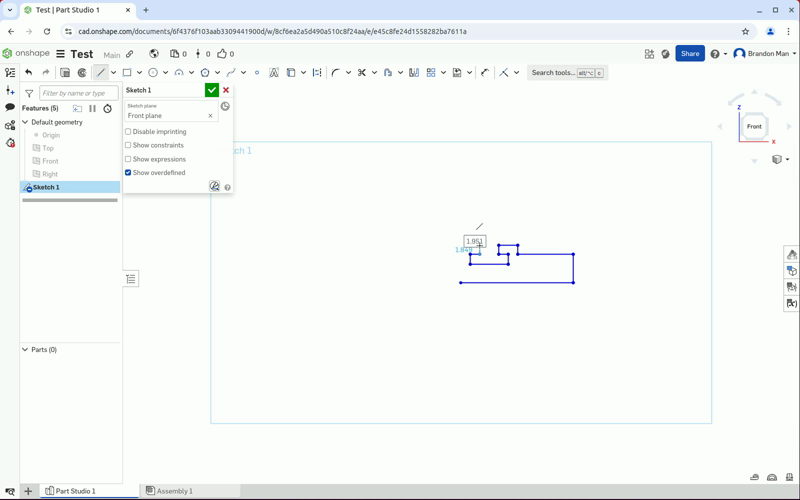
click(479, 245)
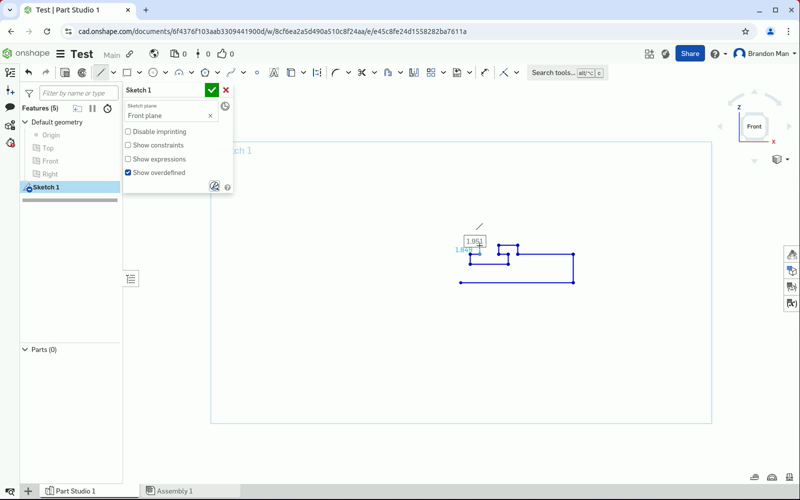
key_up(shift)
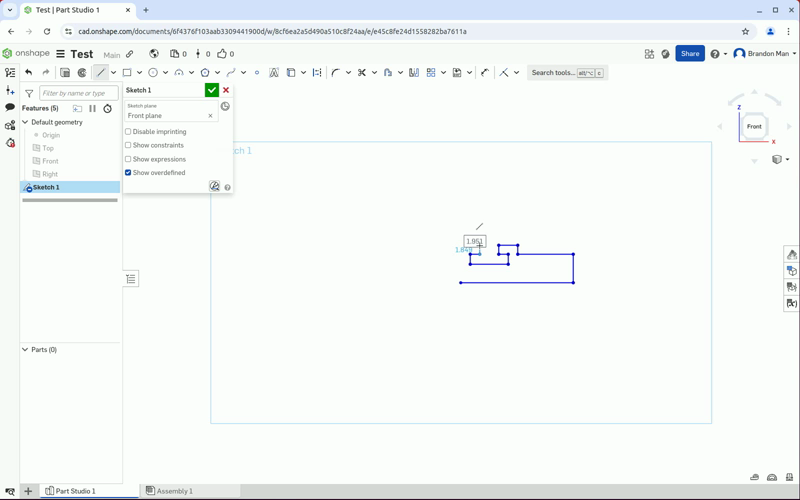
key_down(shift)
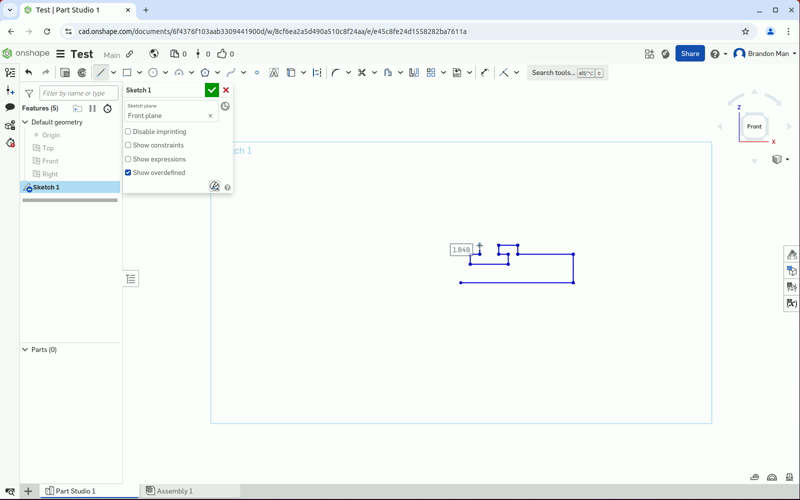
mouse_move(509, 245)
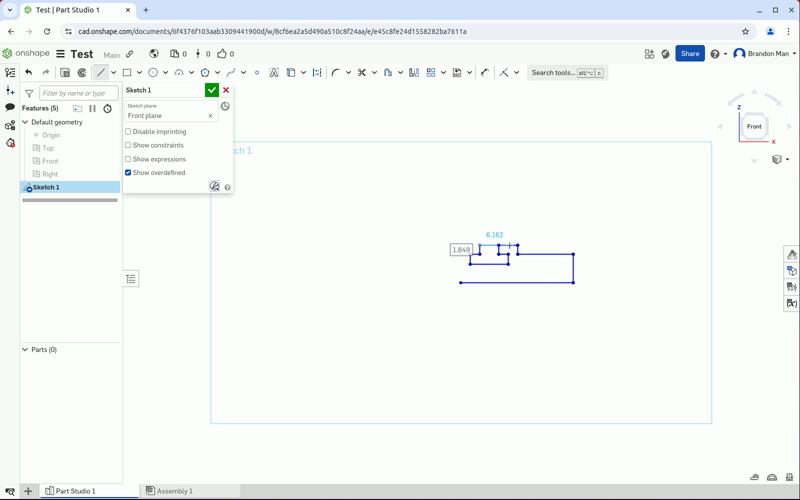
mouse_move(460, 245)
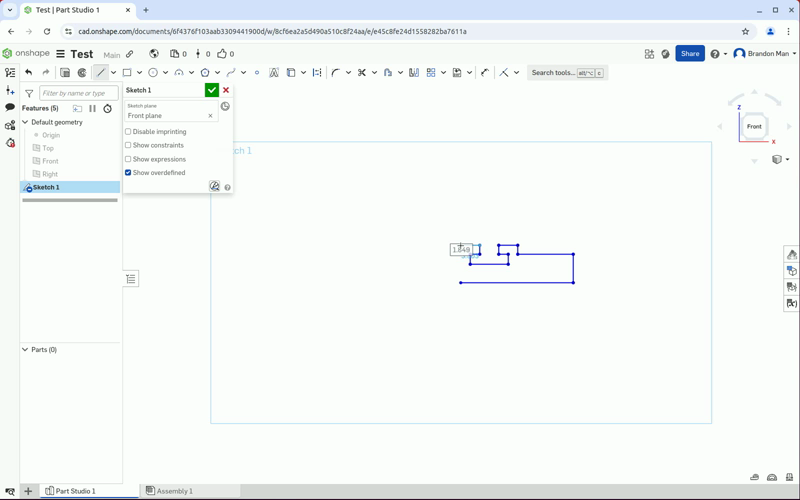
click(460, 245)
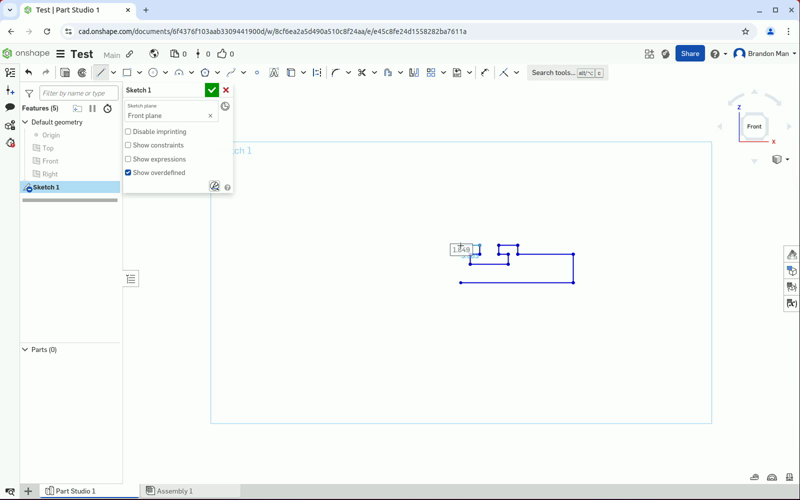
key_up(shift)
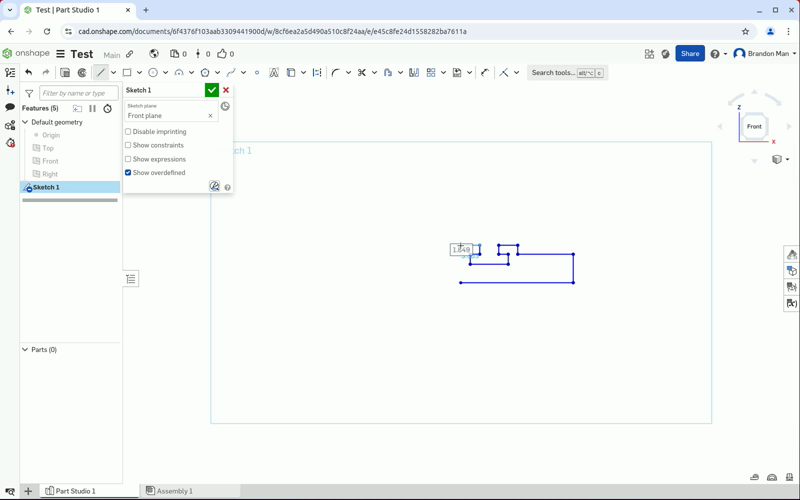
mouse_move(490, 245)
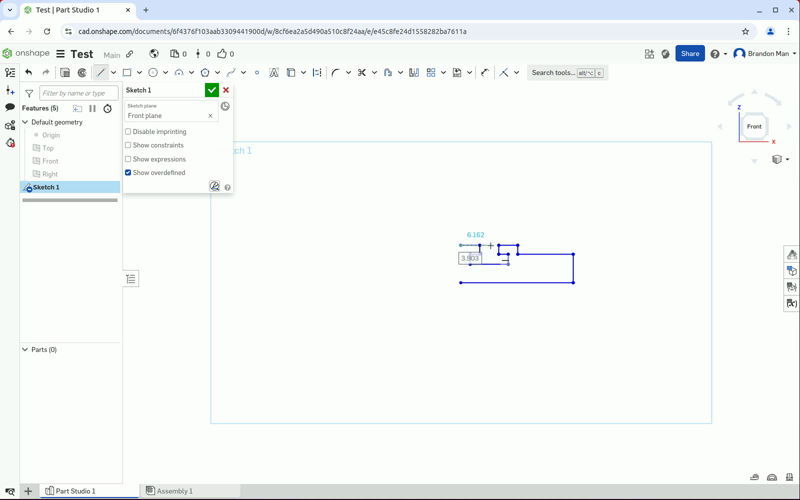
key_down(shift)
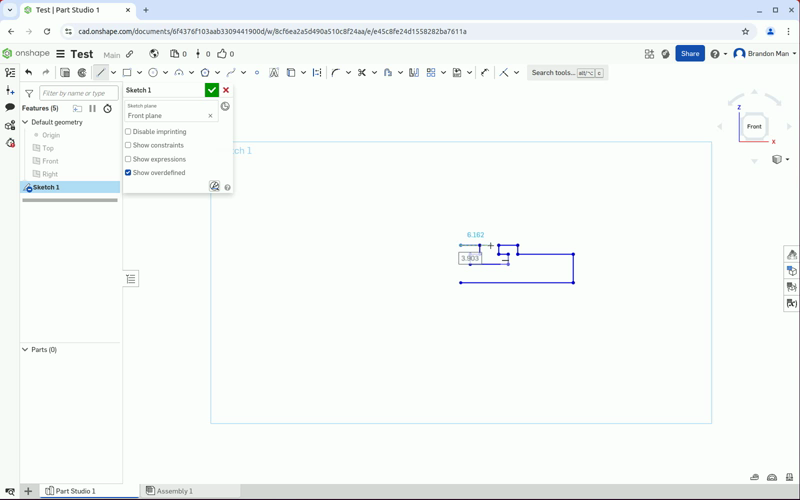
mouse_move(460, 282)
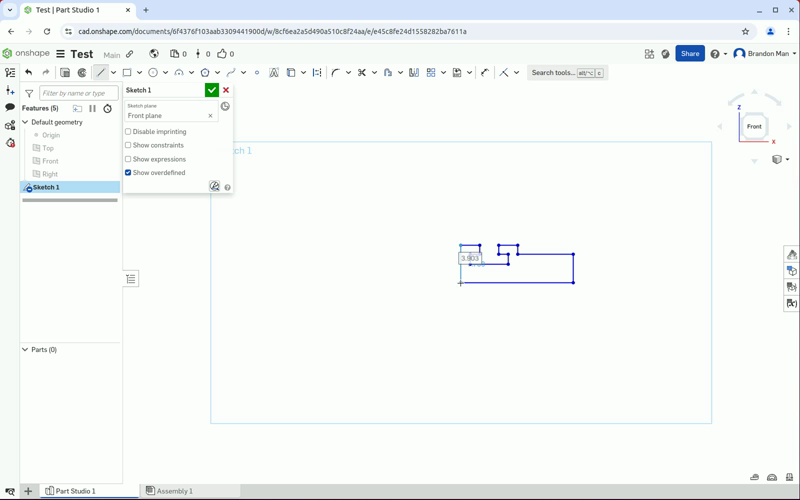
key_up(shift)
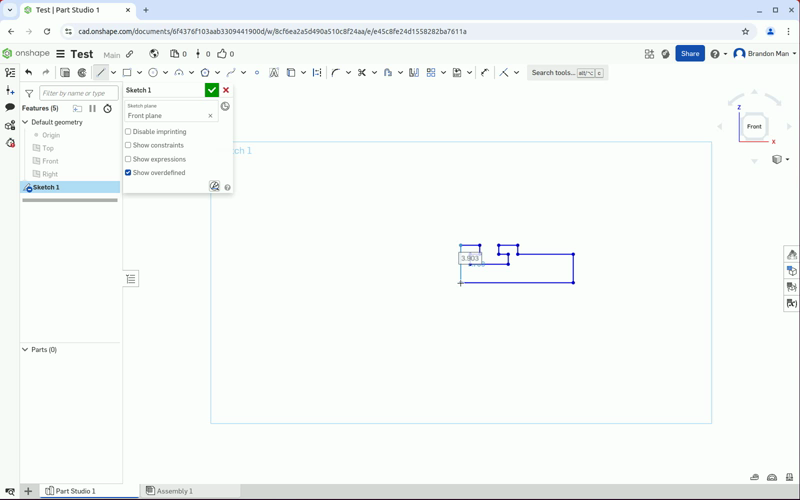
click(460, 282)
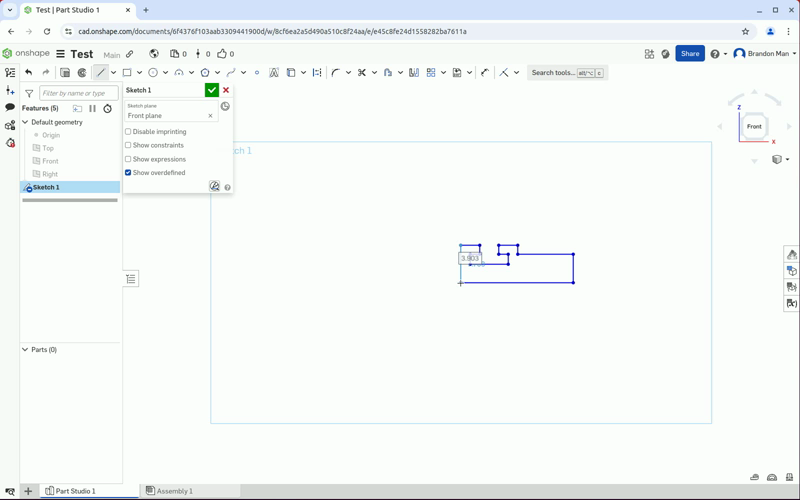
key(esc)
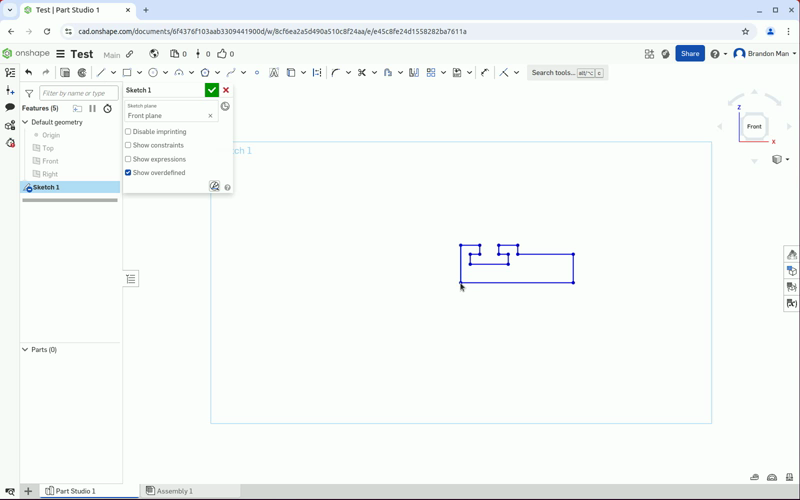
mouse_move(527, 267)
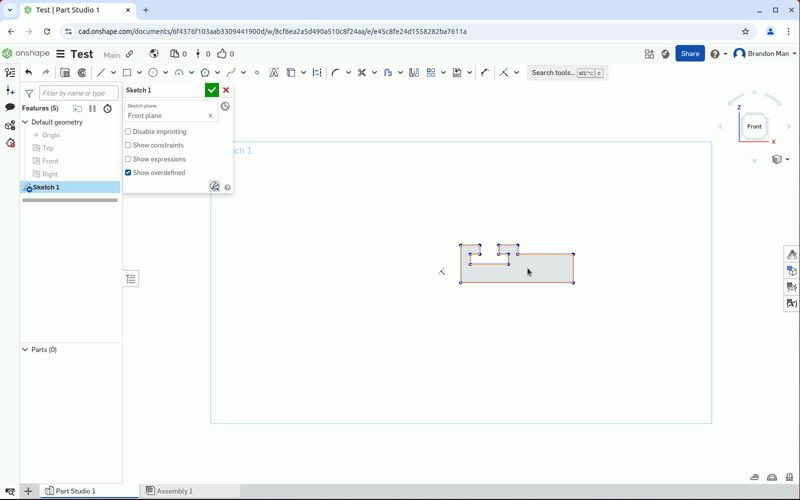
click(527, 267)
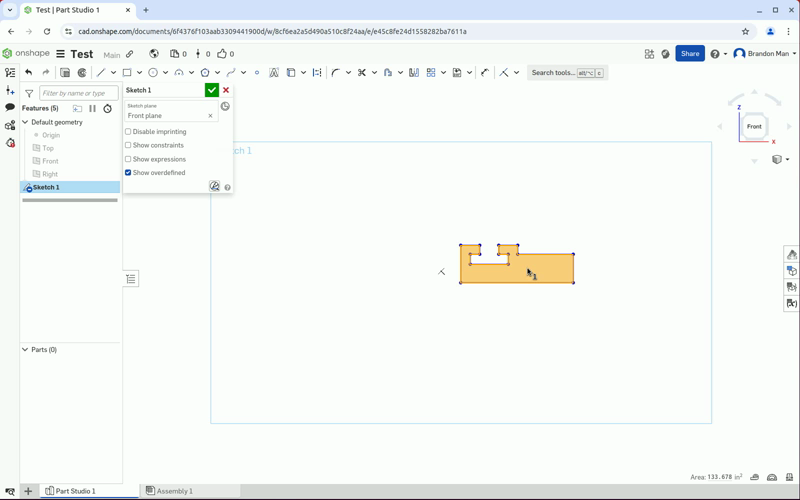
mouse_move(73, 352)
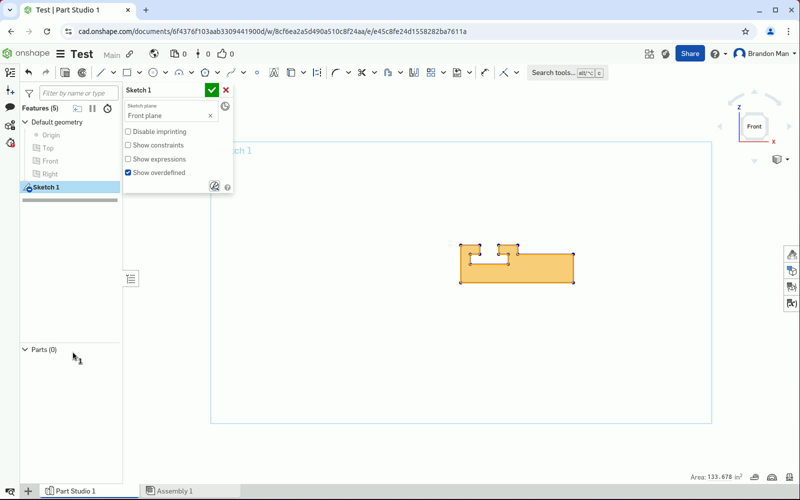
key(shift+y)
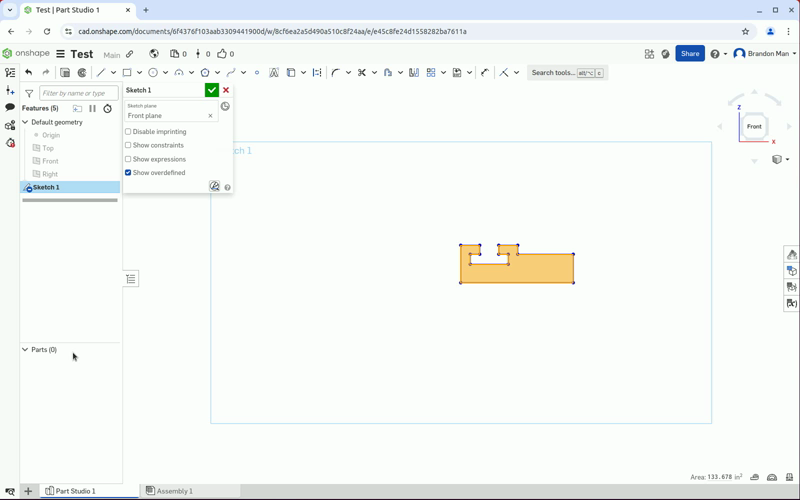
key(shift+e)
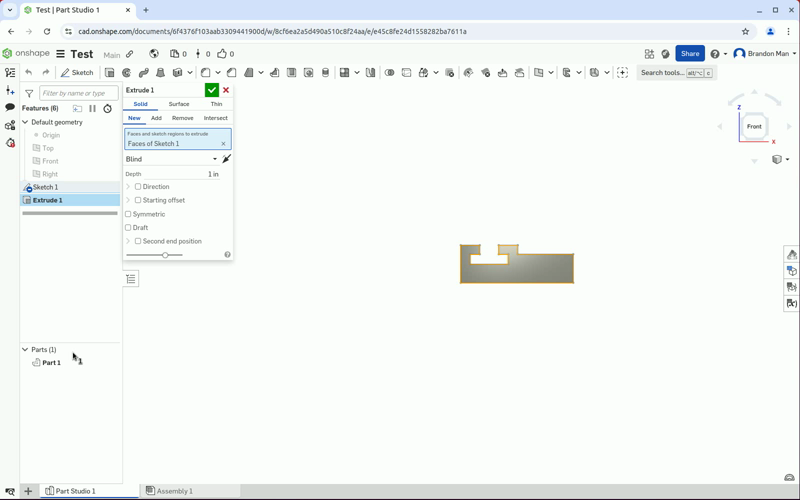
mouse_move(143, 106)
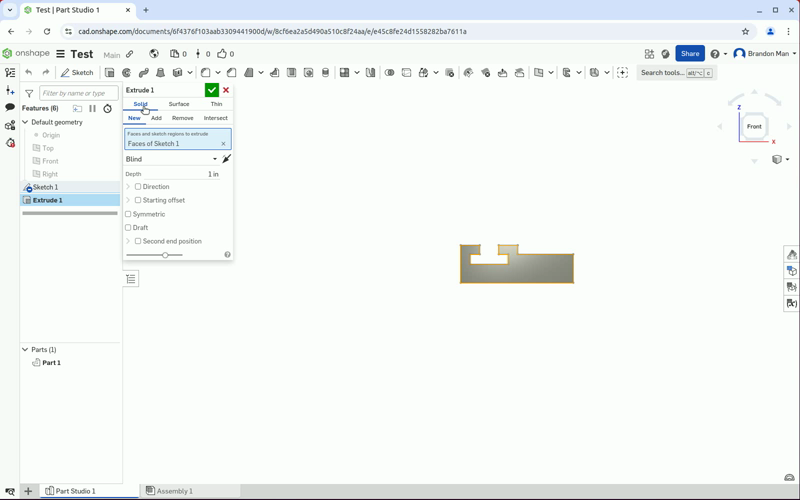
click(143, 106)
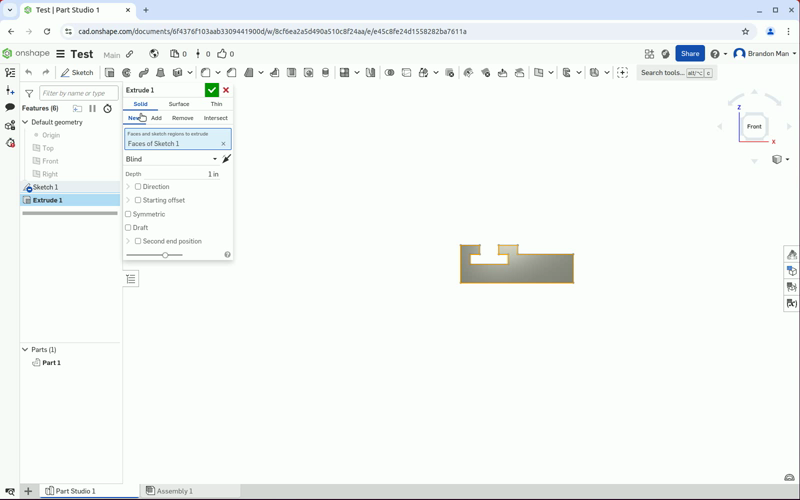
mouse_move(137, 120)
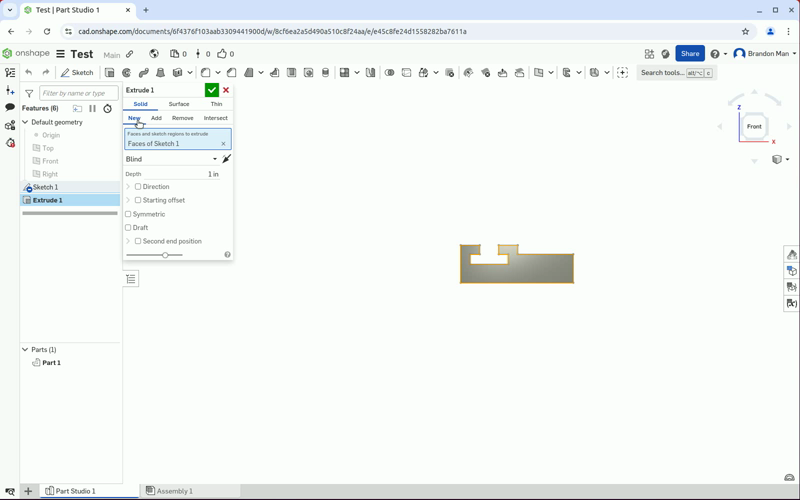
click(137, 120)
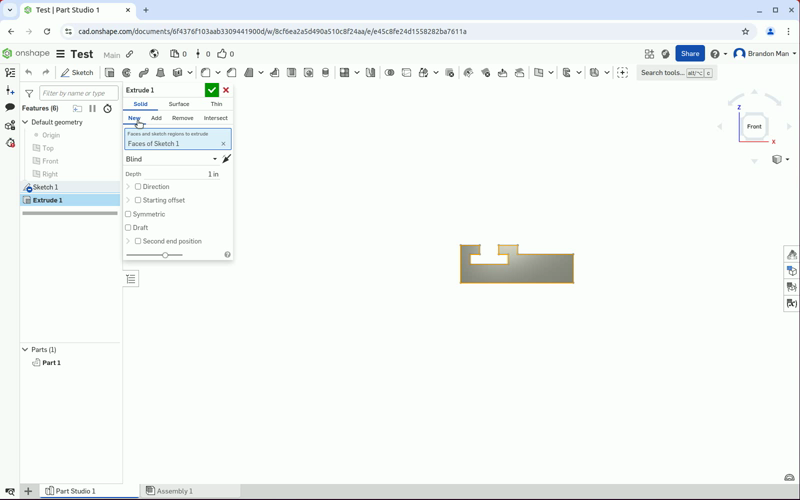
key(tab, 4)
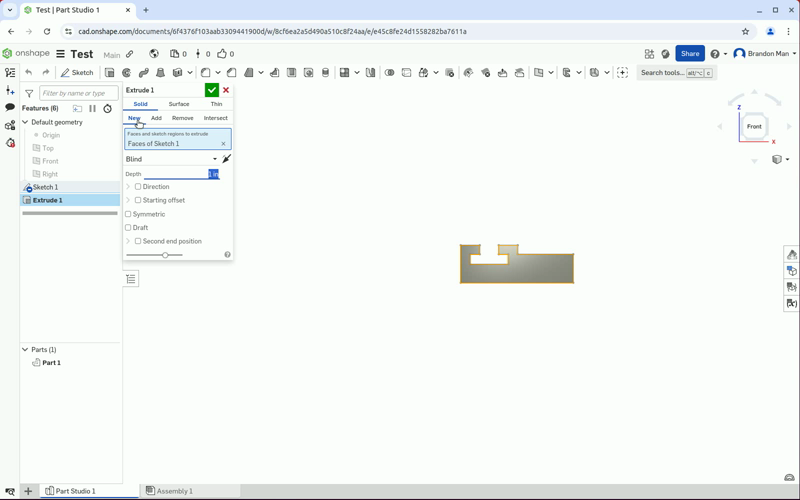
text(-11.554)
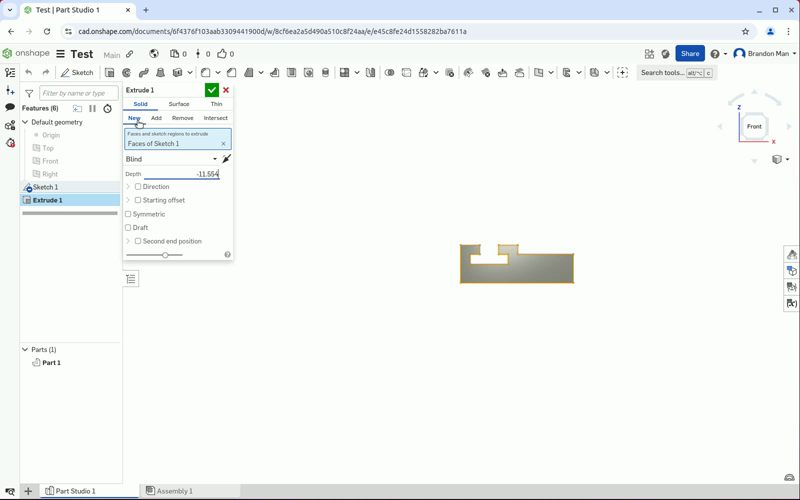
key(enter)
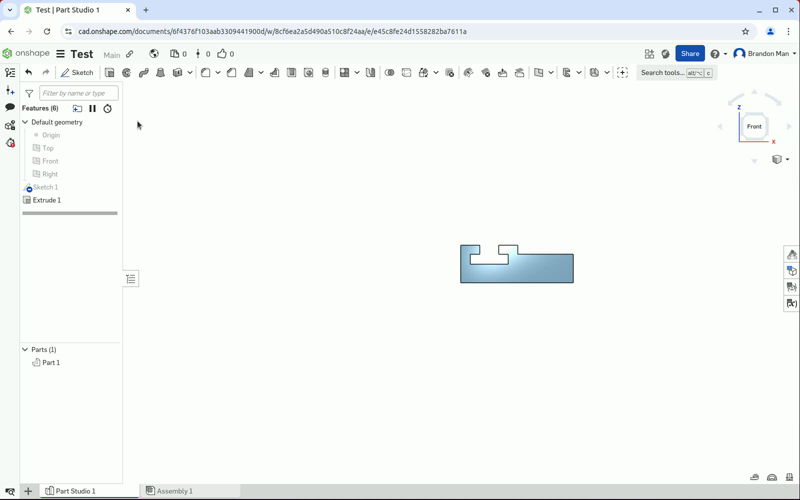
key(shift+h)
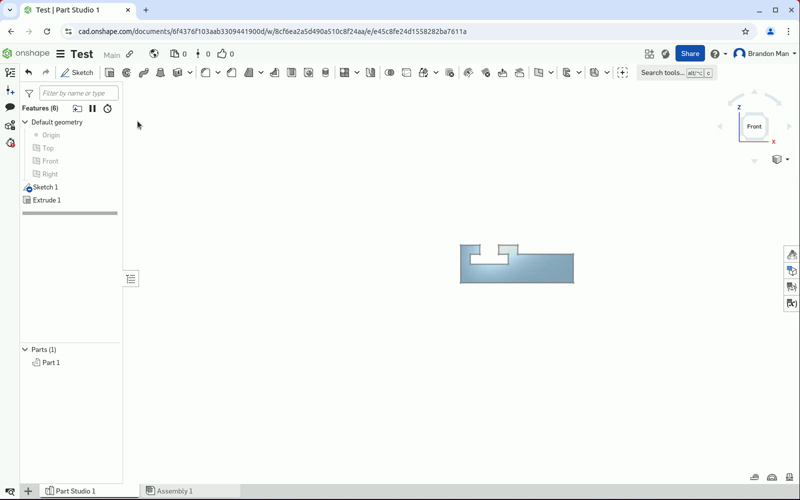
key(shift+h)
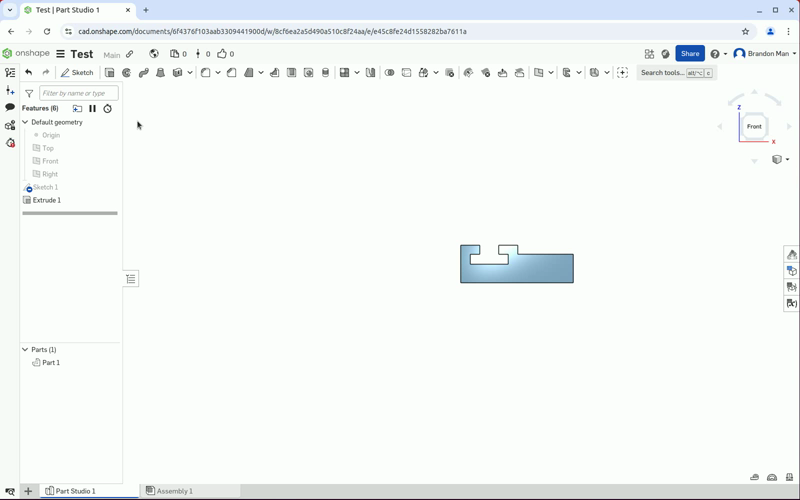
mouse_move(73, 189)
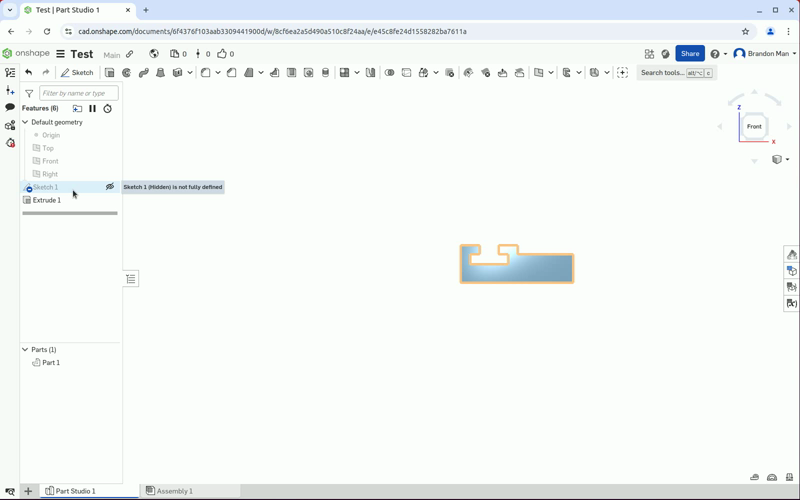
click(73, 189)
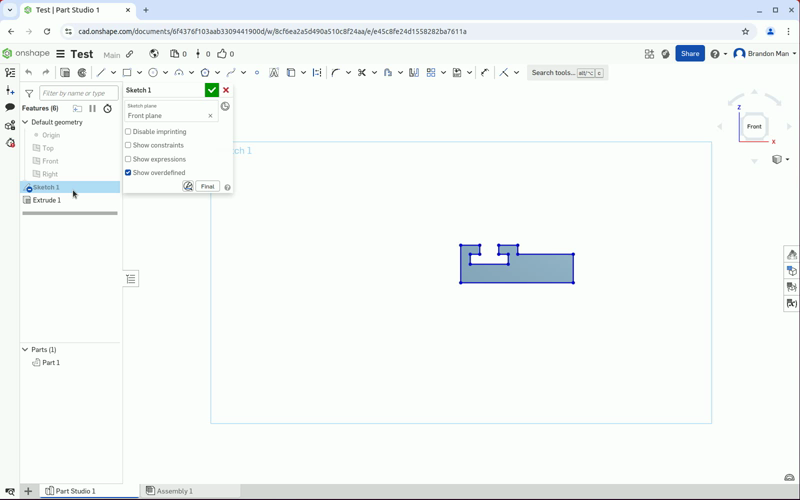
mouse_move(229, 92)
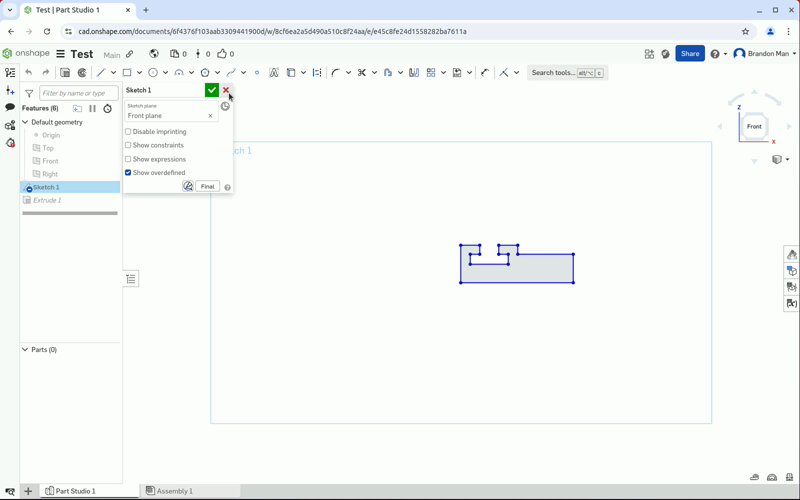
click(229, 92)
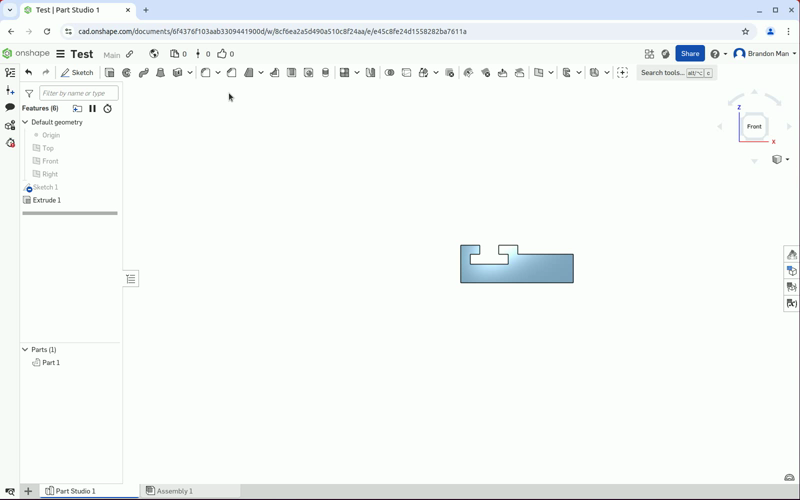
mouse_move(73, 352)
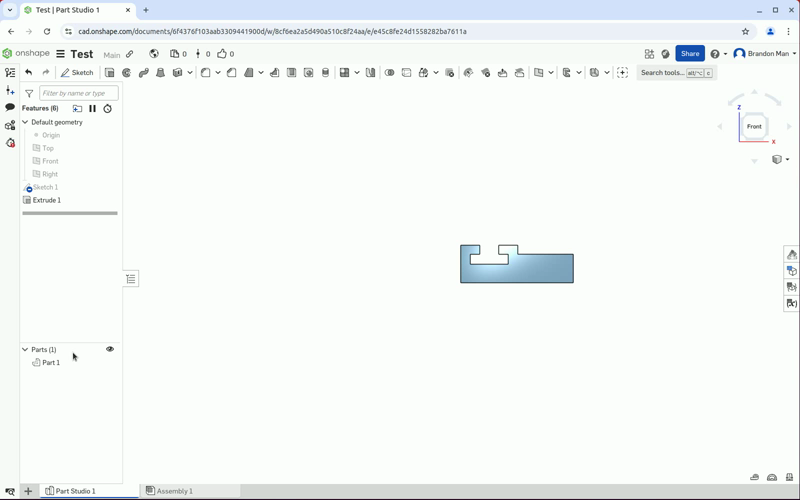
key(y)
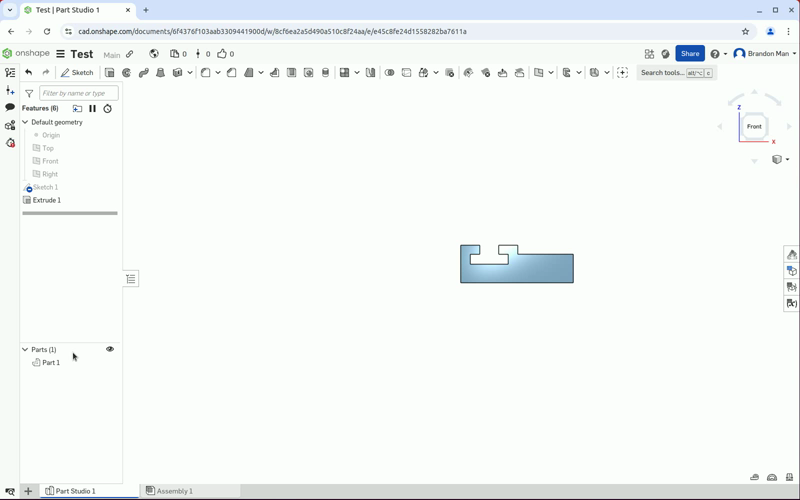
key(shift+p)
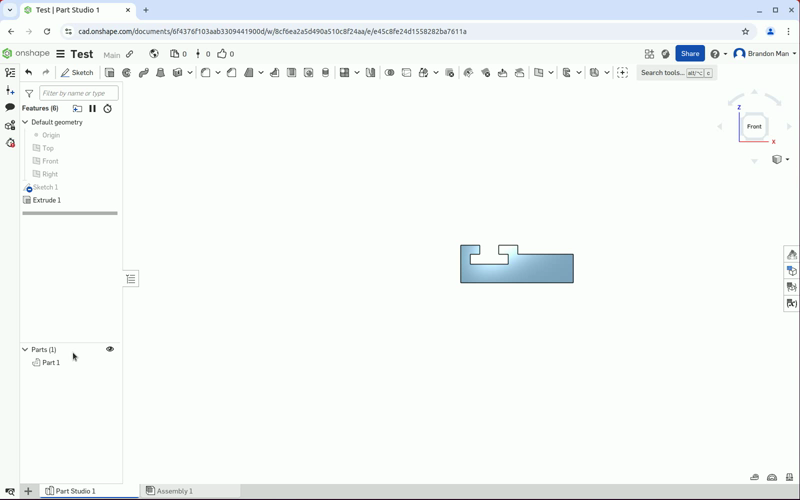
key(space)
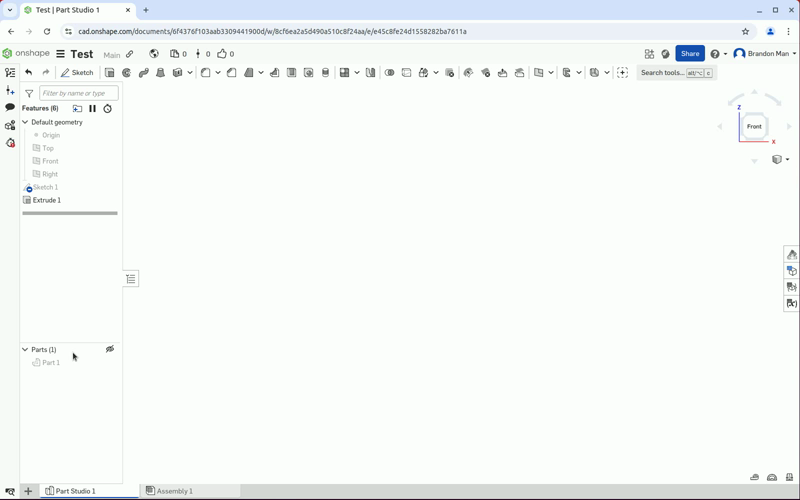
key_down(shift)
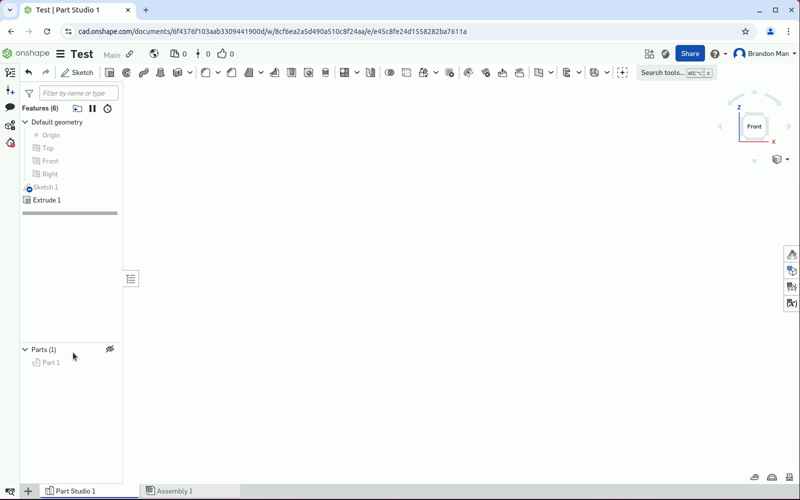
key(left)
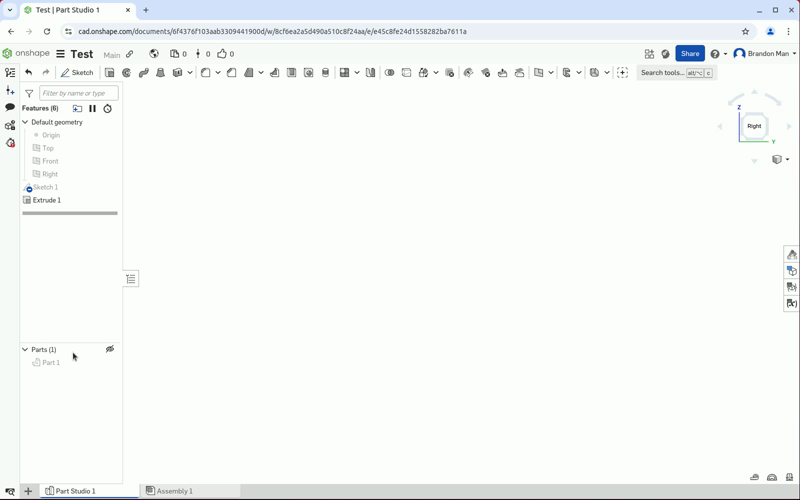
key_up(shift)
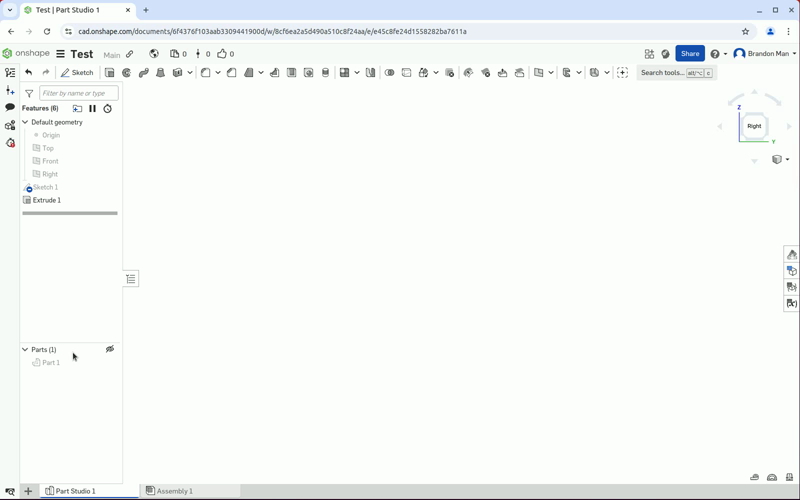
mouse_move(73, 352)
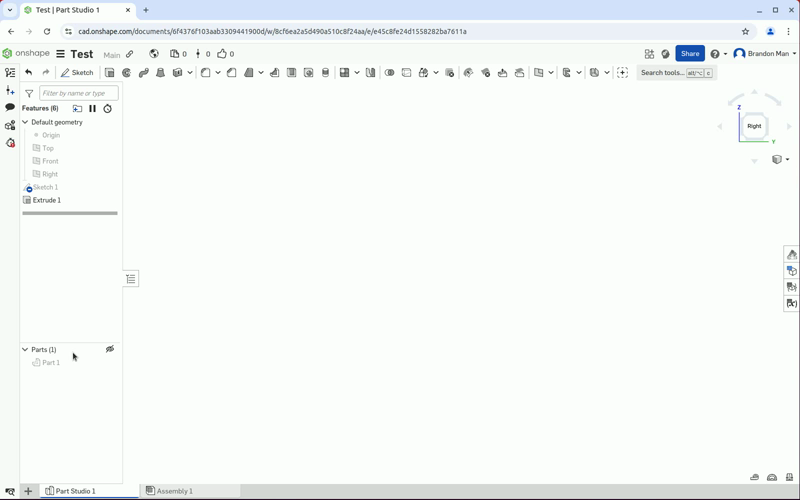
key(shift+y)
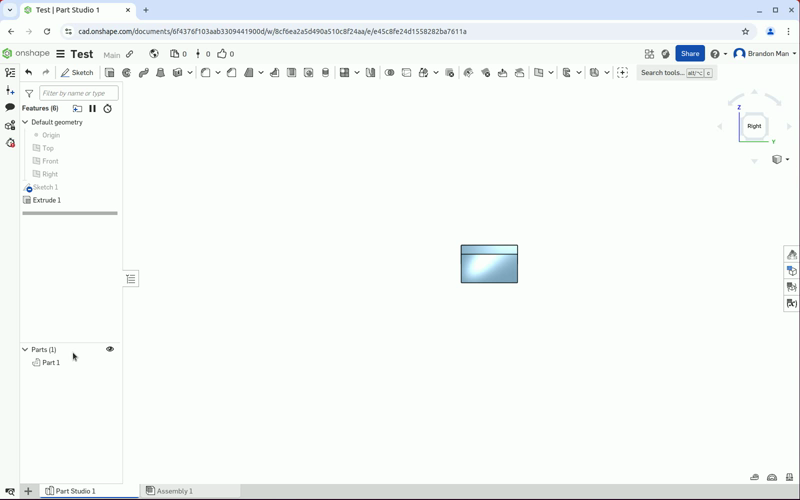
mouse_move(541, 75)
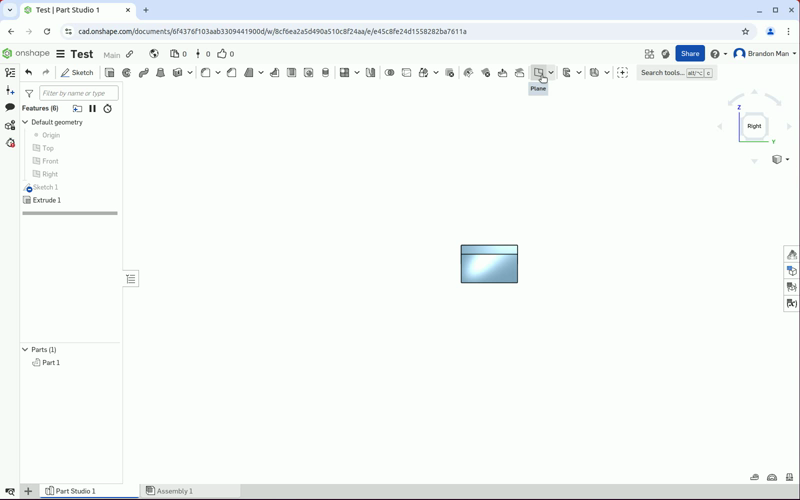
click(541, 75)
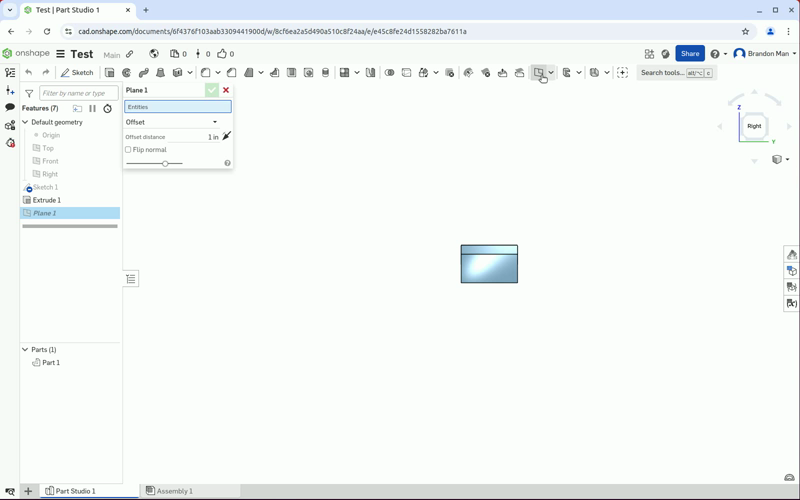
mouse_move(73, 176)
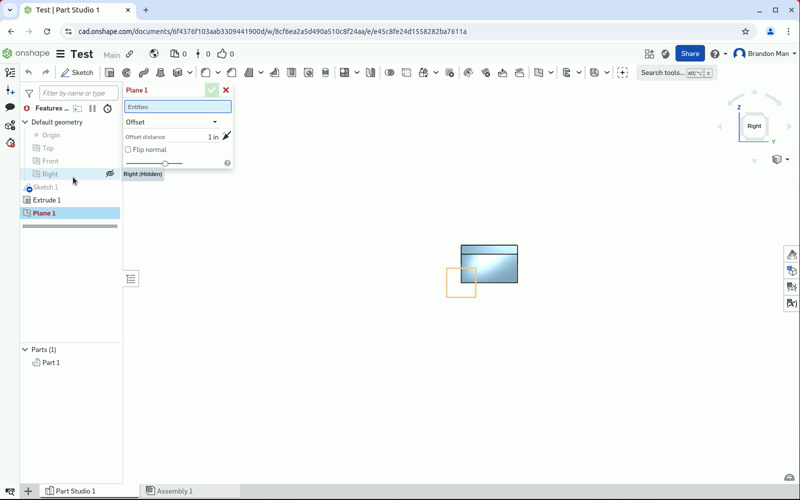
click(73, 176)
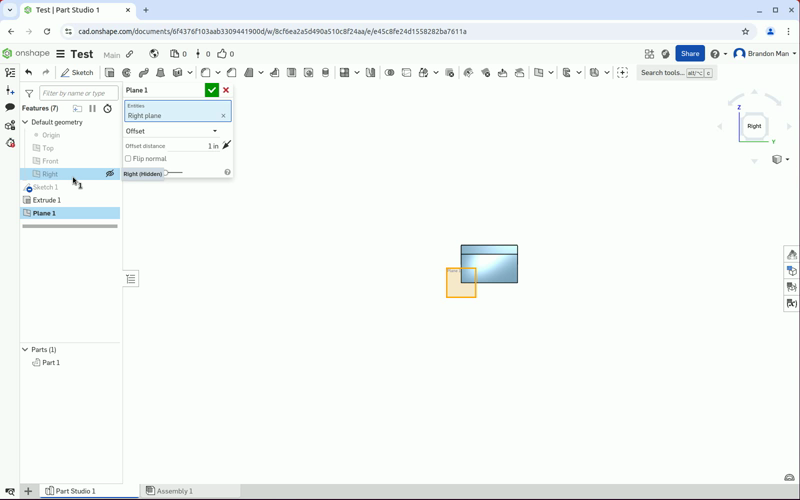
key(tab, 2)
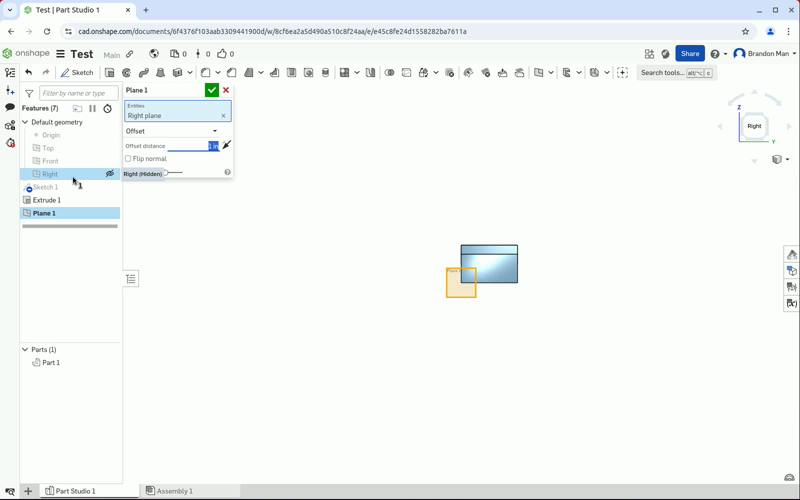
text(23.108)
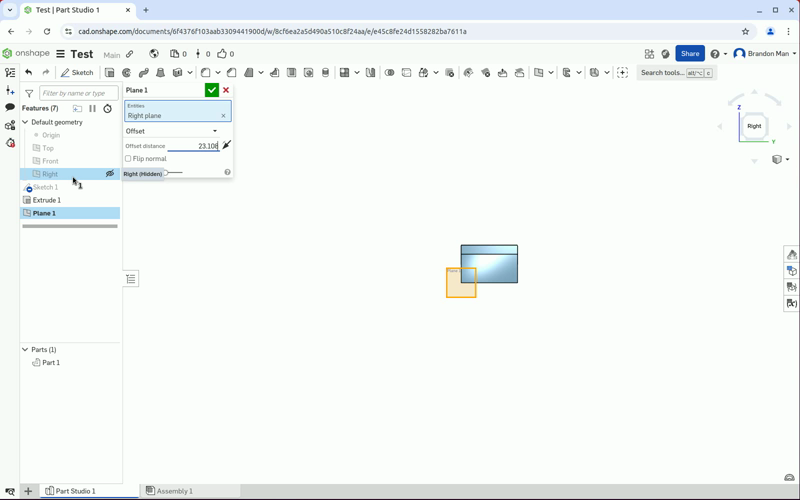
key(enter, 2)
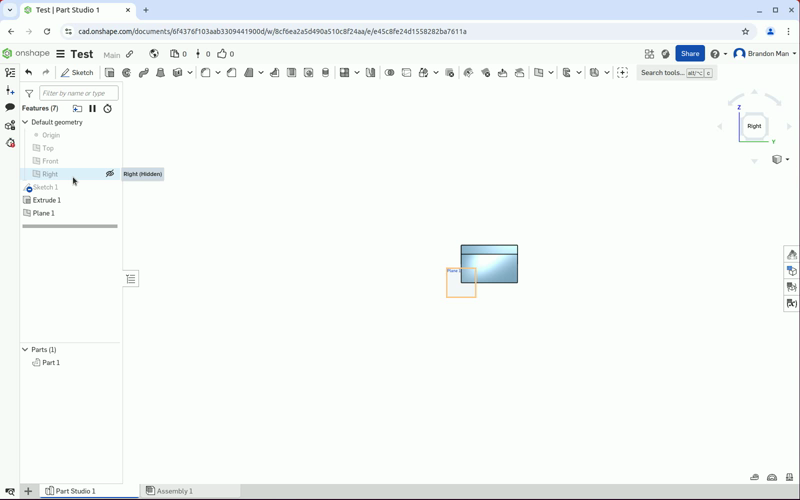
key(shift+s)
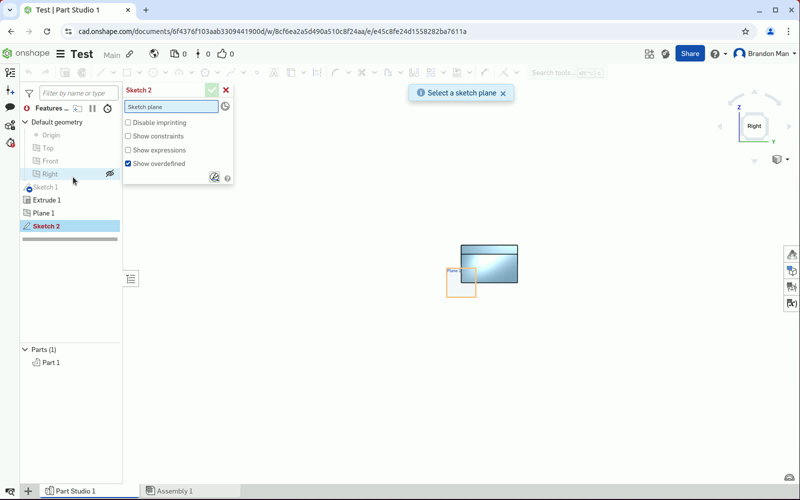
mouse_move(73, 215)
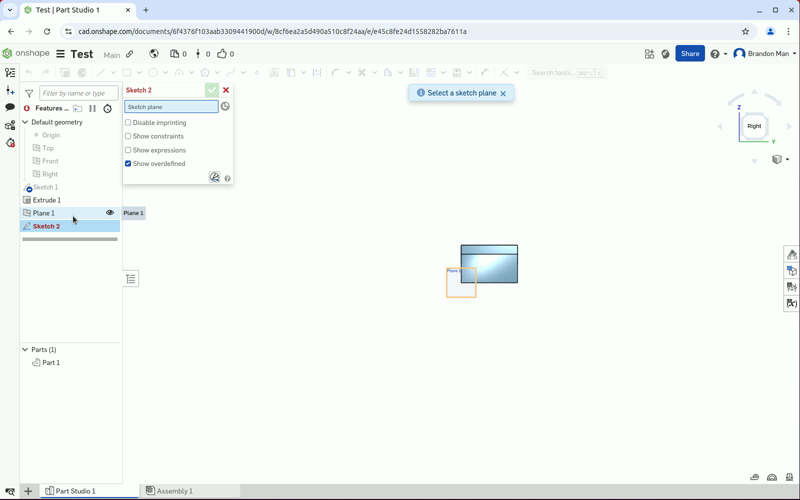
click(73, 215)
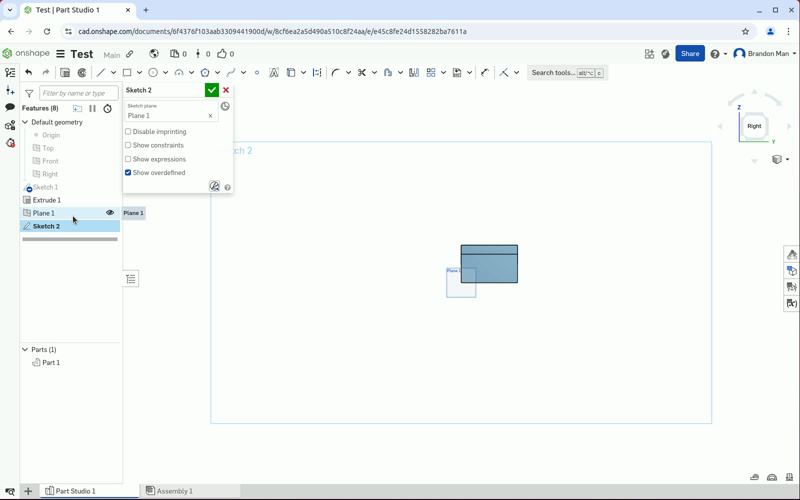
mouse_move(73, 352)
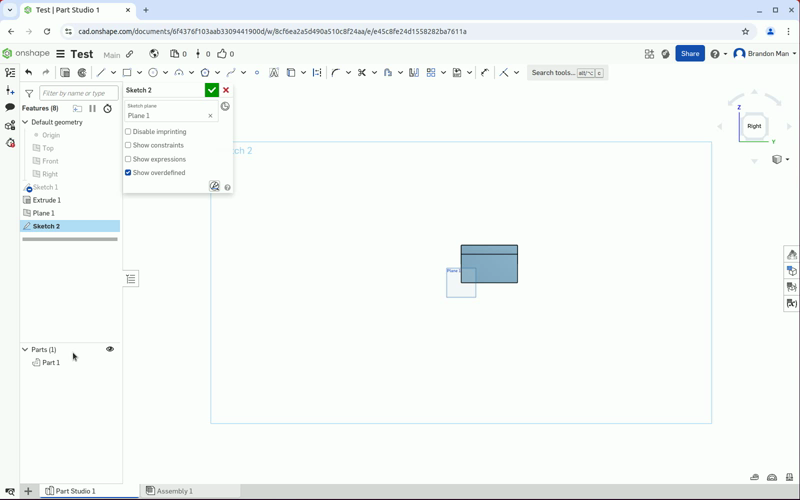
key(y)
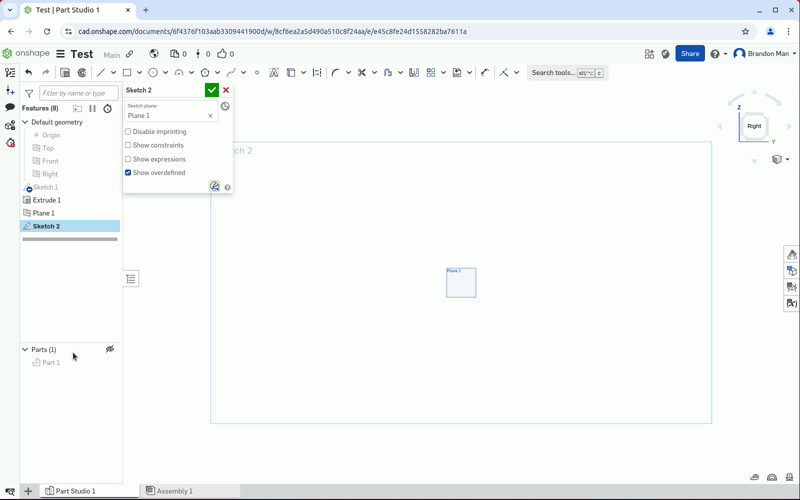
key(l)
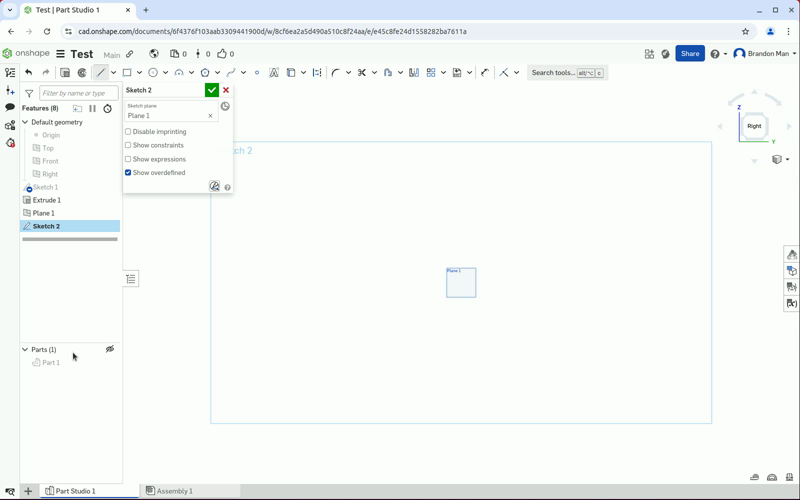
key_down(shift)
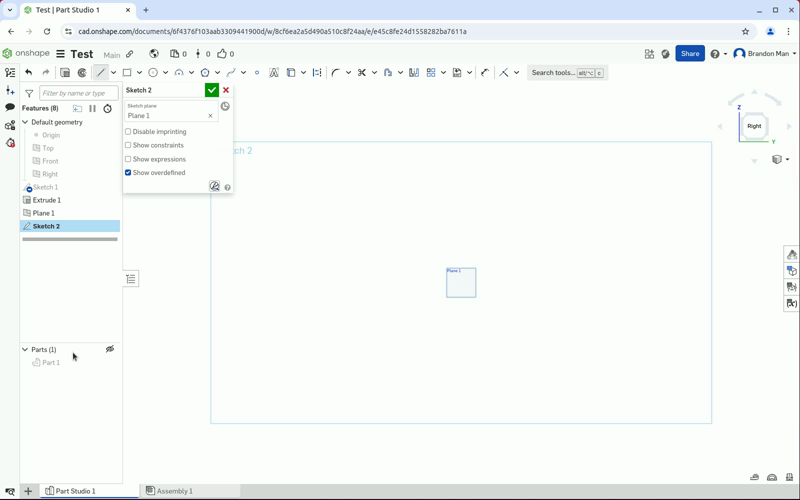
mouse_move(470, 273)
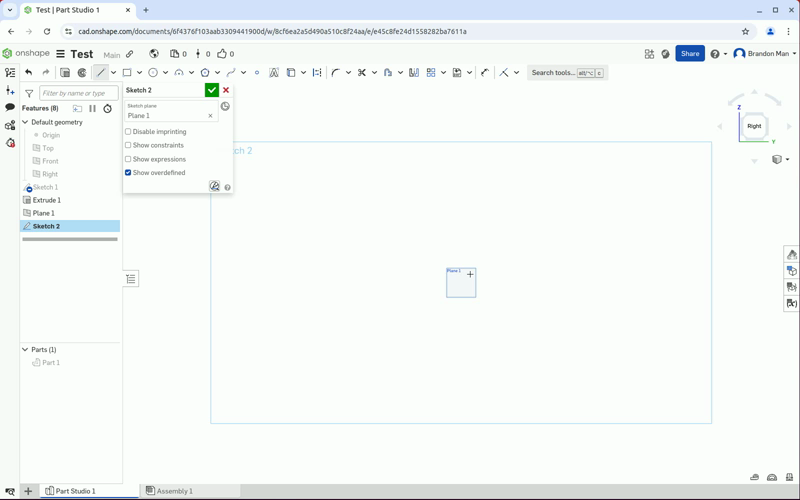
click(470, 273)
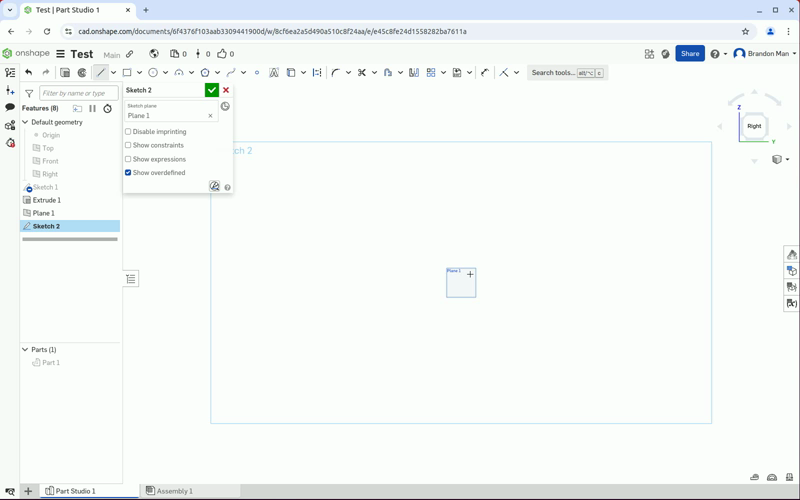
key_up(shift)
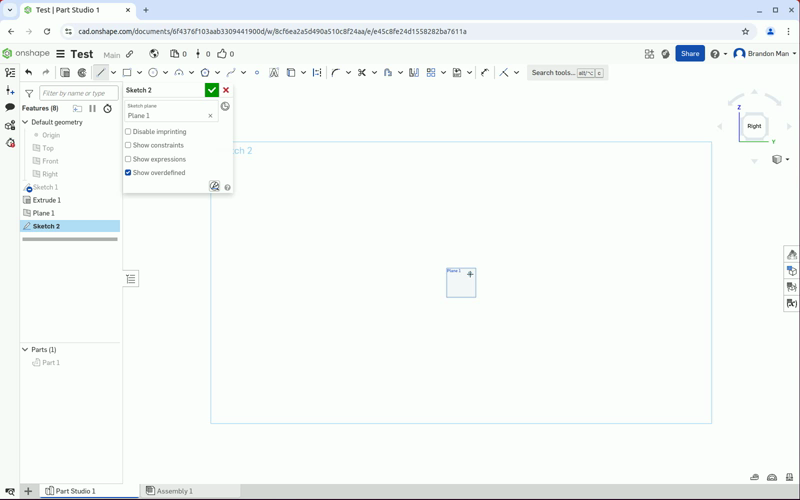
key_down(shift)
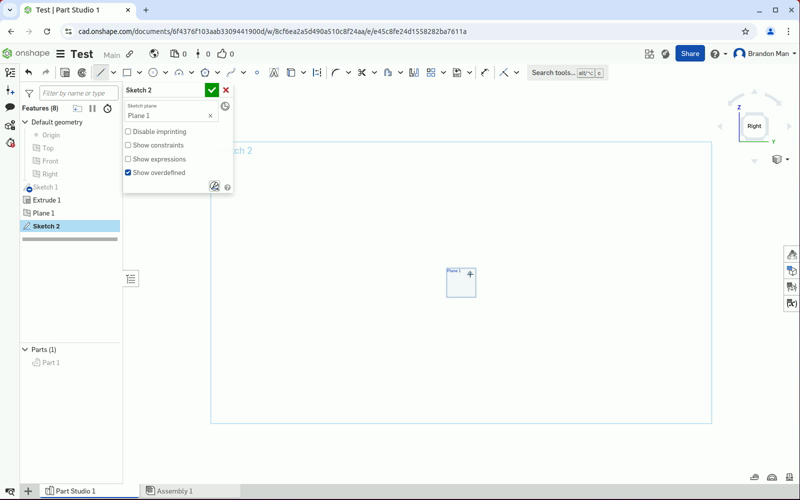
mouse_move(500, 273)
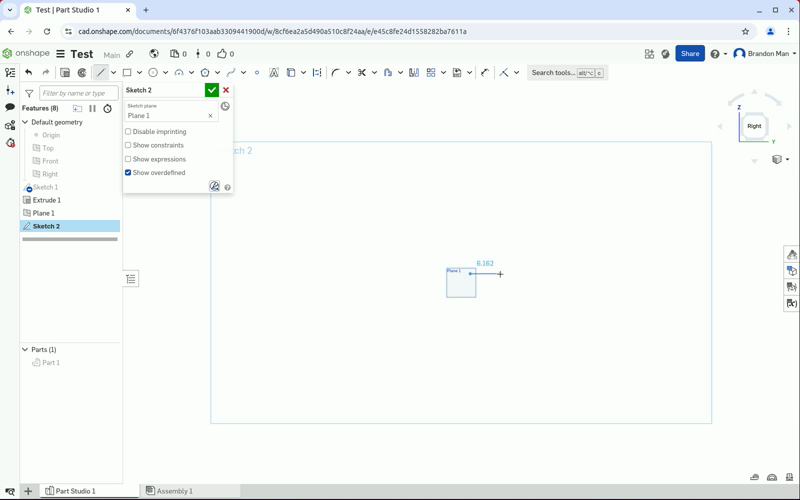
mouse_move(479, 283)
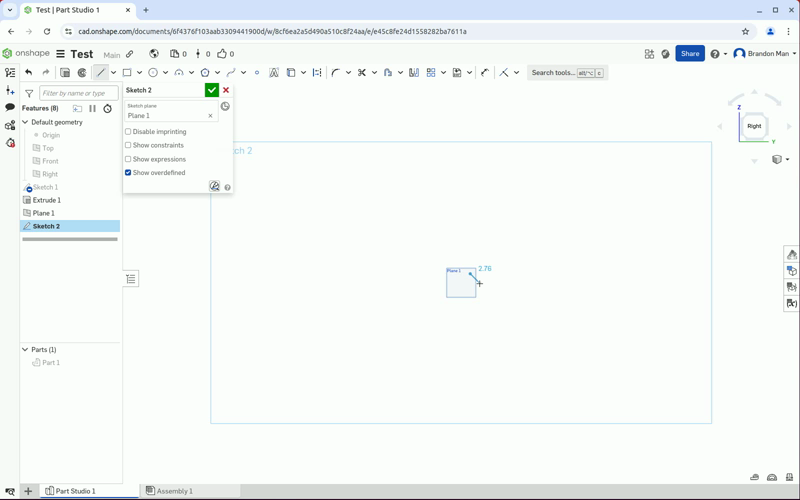
click(479, 283)
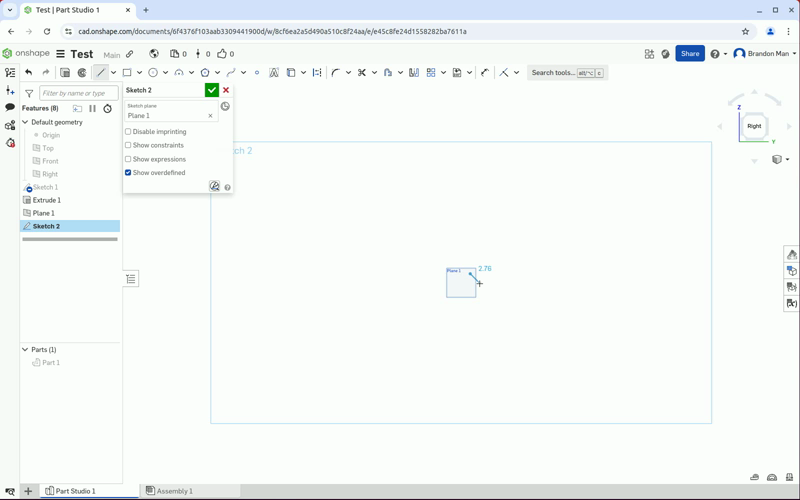
key_up(shift)
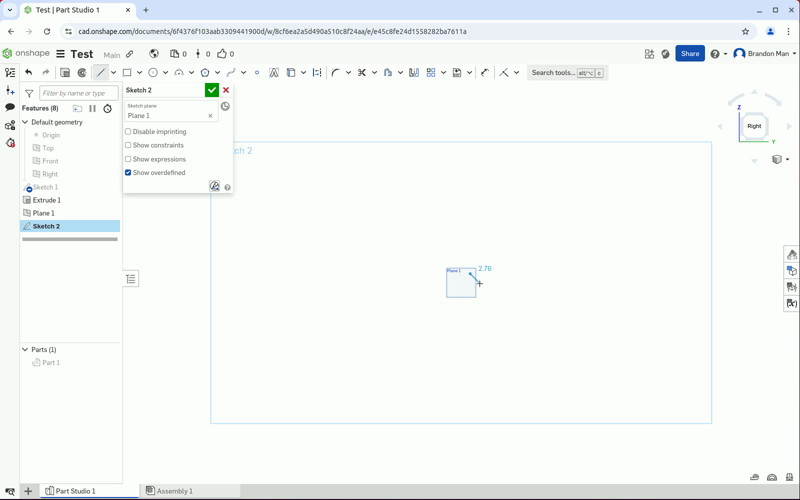
key_down(shift)
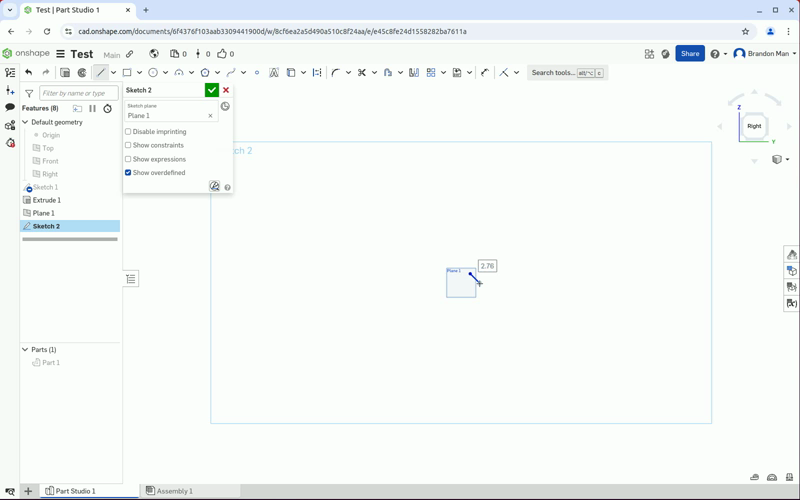
mouse_move(509, 283)
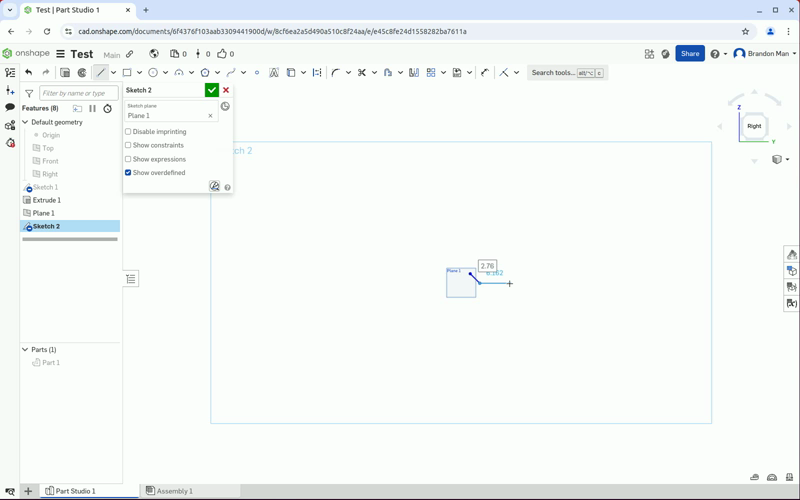
mouse_move(498, 283)
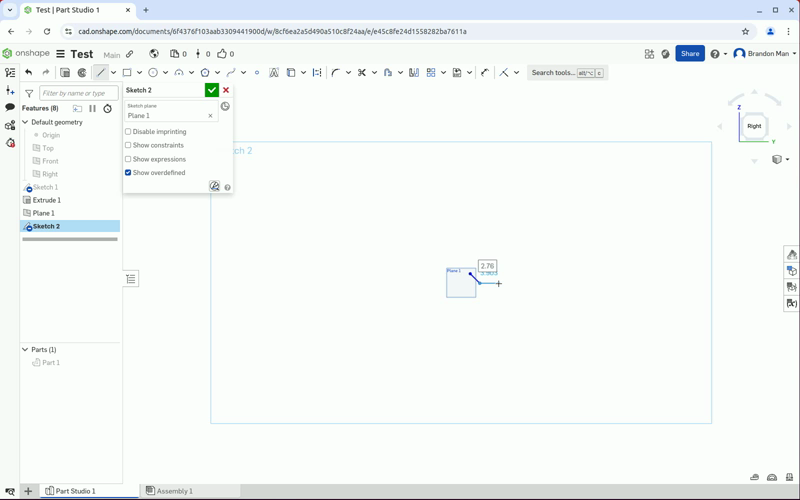
click(498, 283)
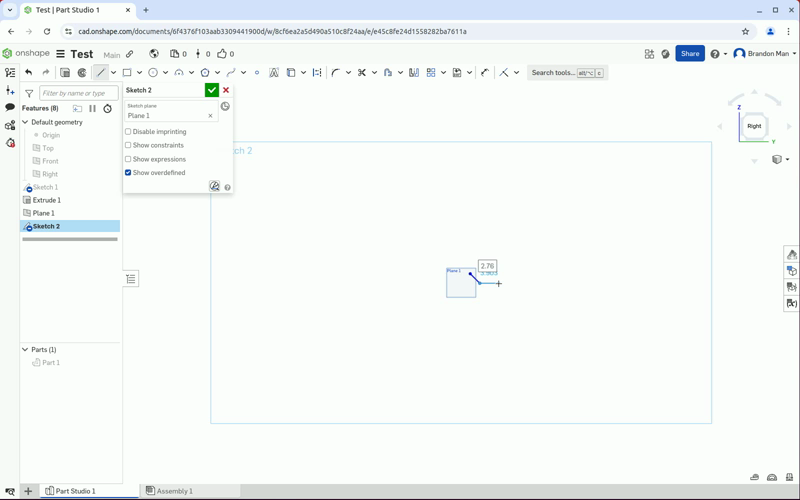
key_up(shift)
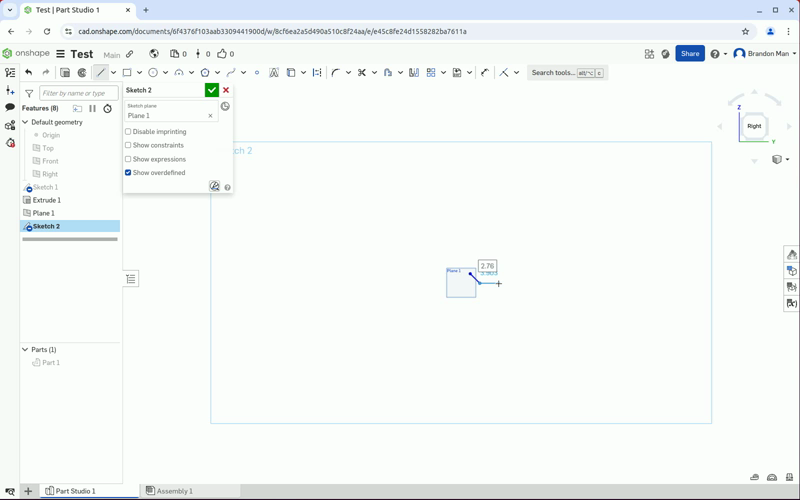
key_down(shift)
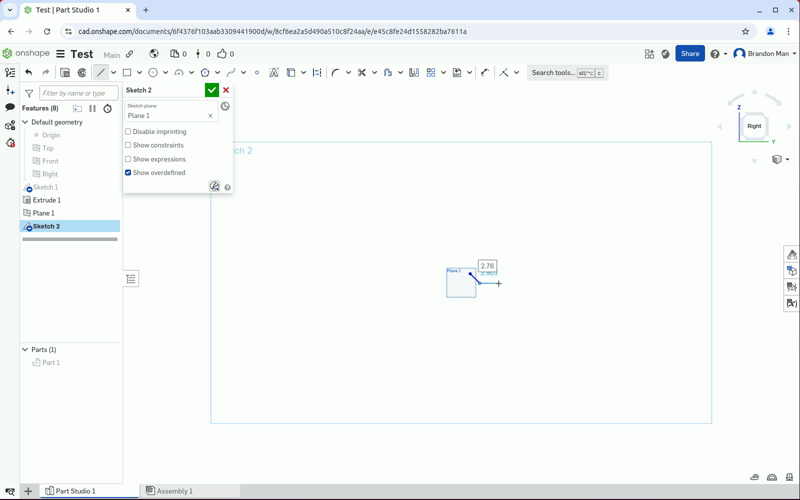
mouse_move(528, 283)
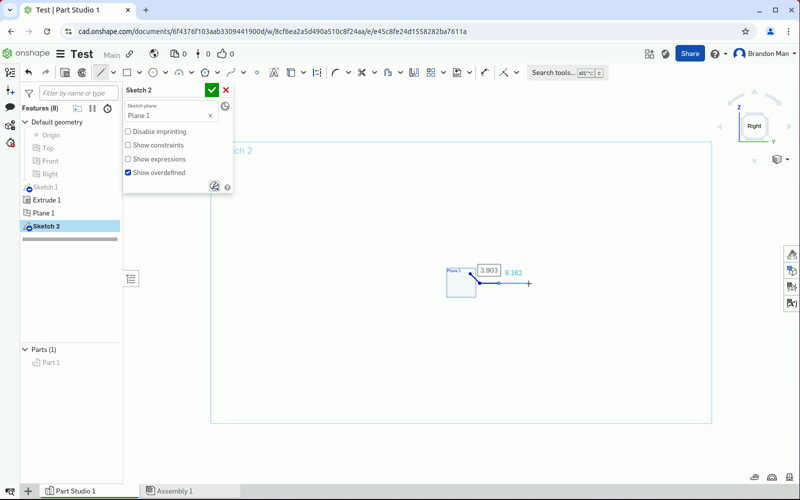
mouse_move(508, 273)
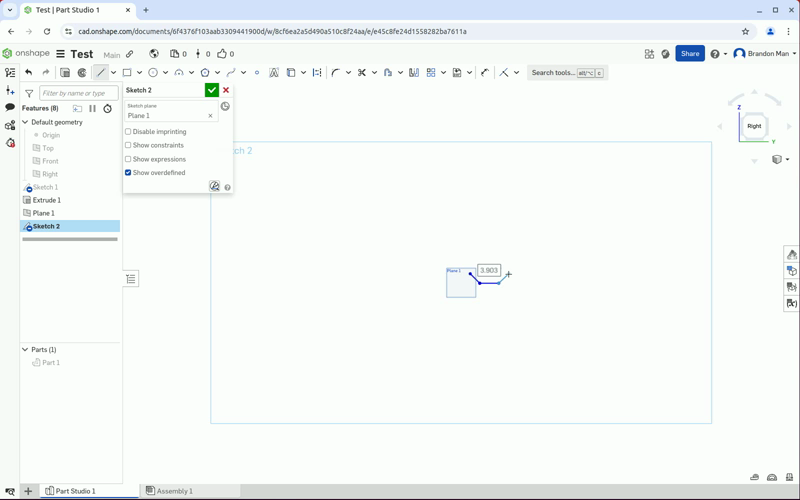
click(508, 273)
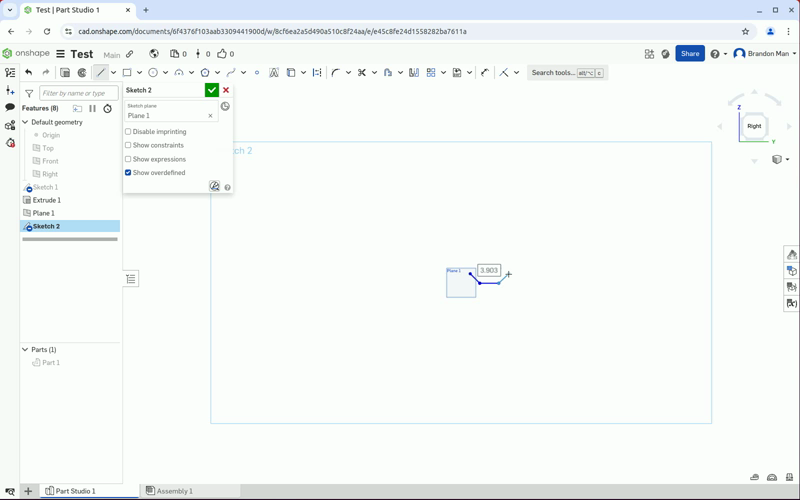
key_up(shift)
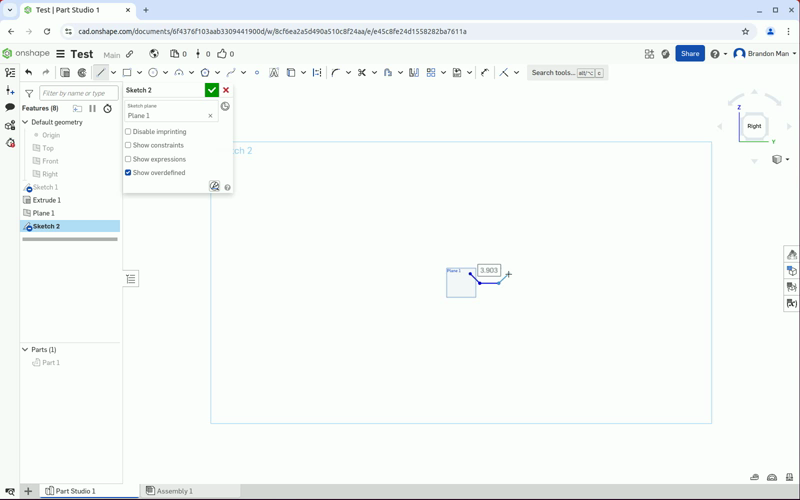
mouse_move(538, 273)
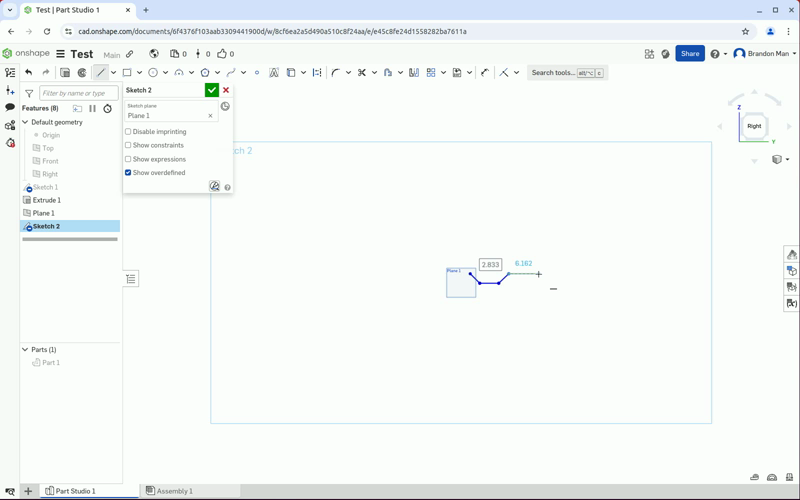
key_down(shift)
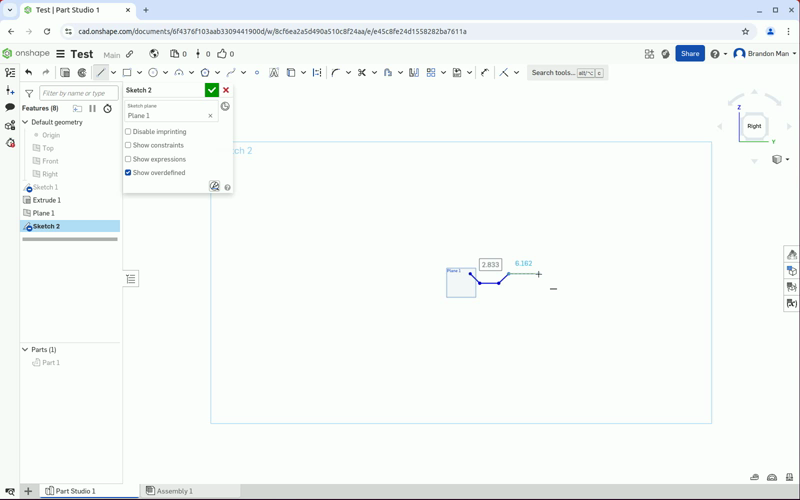
mouse_move(470, 273)
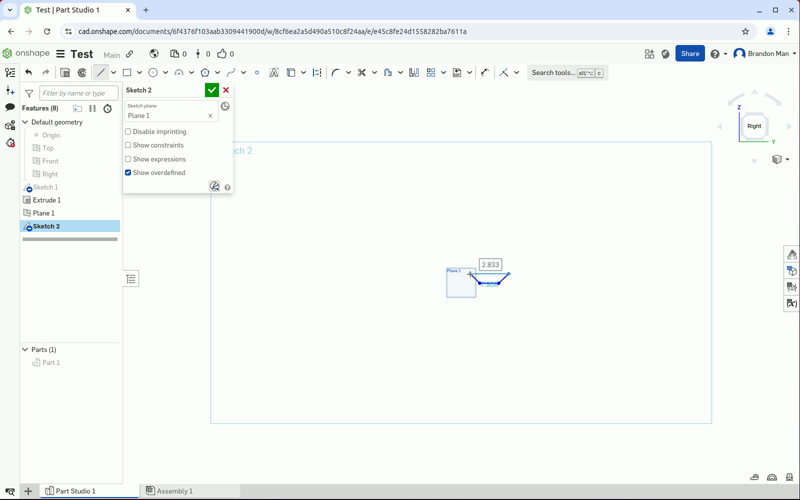
key_up(shift)
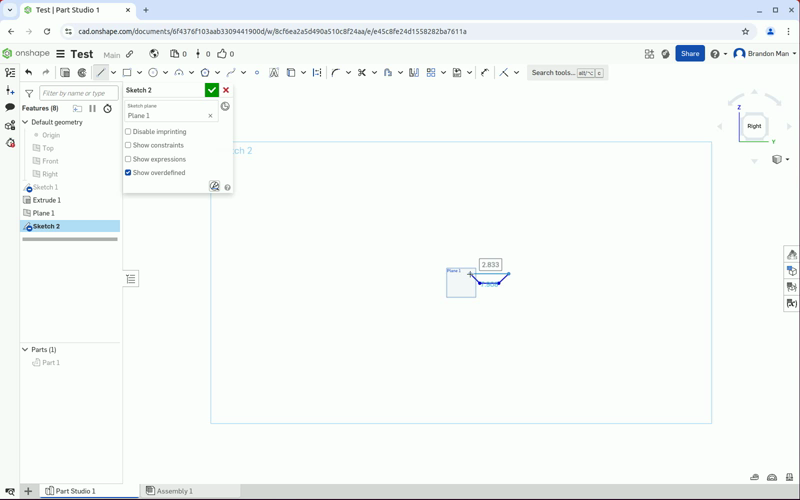
click(470, 273)
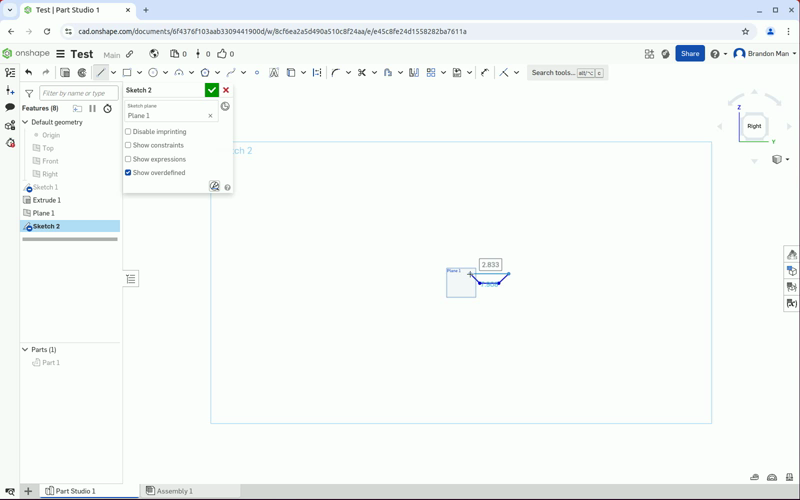
key(esc)
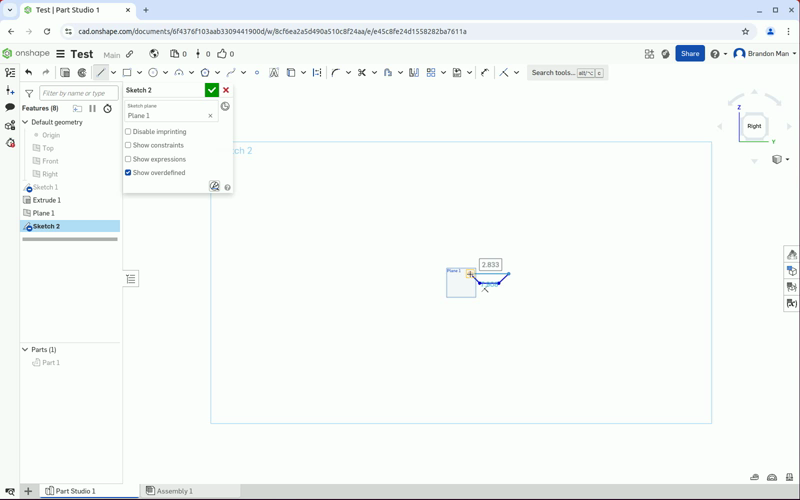
mouse_move(504, 276)
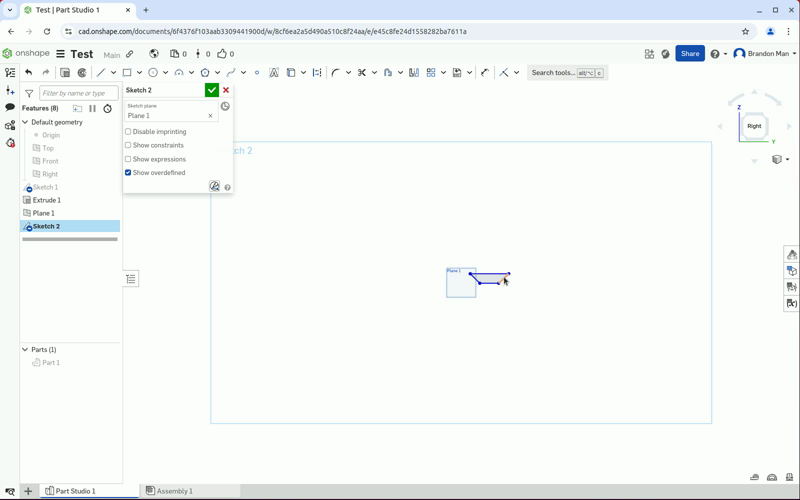
scroll(6)
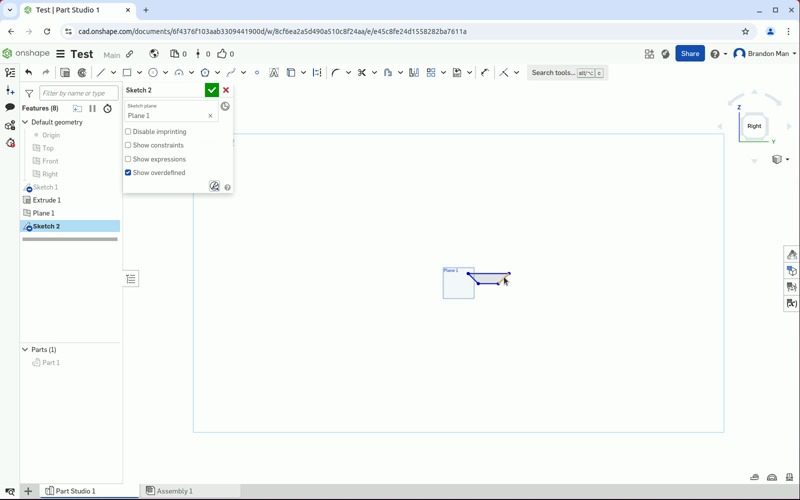
scroll(6)
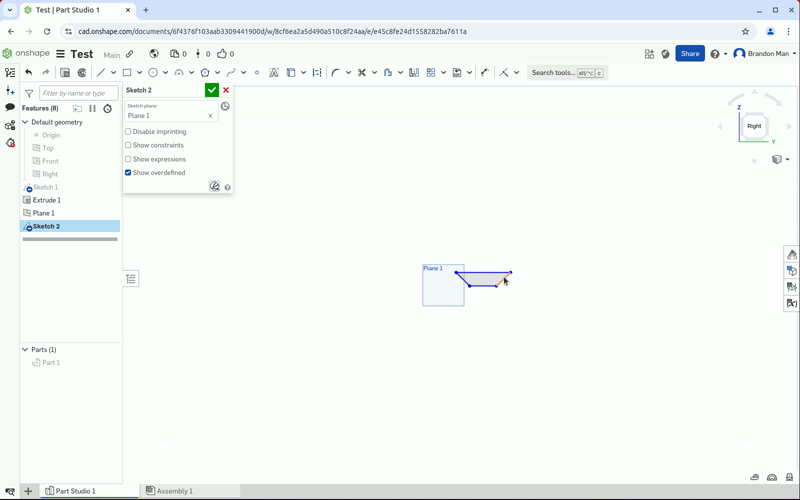
scroll(6)
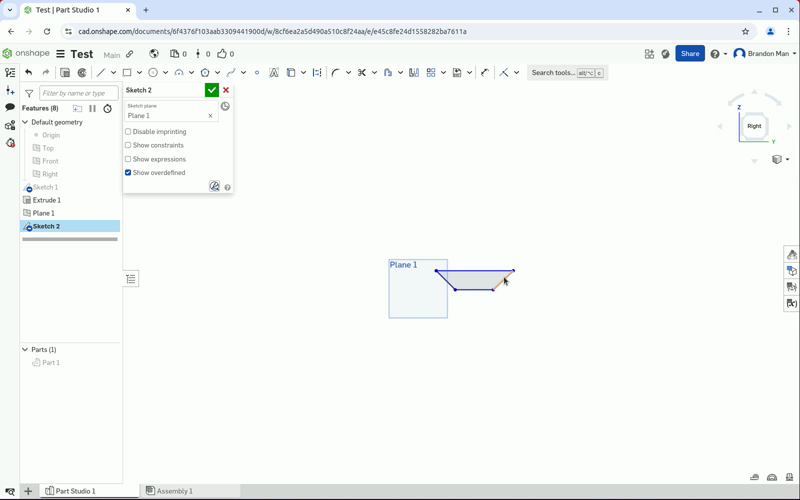
scroll(6)
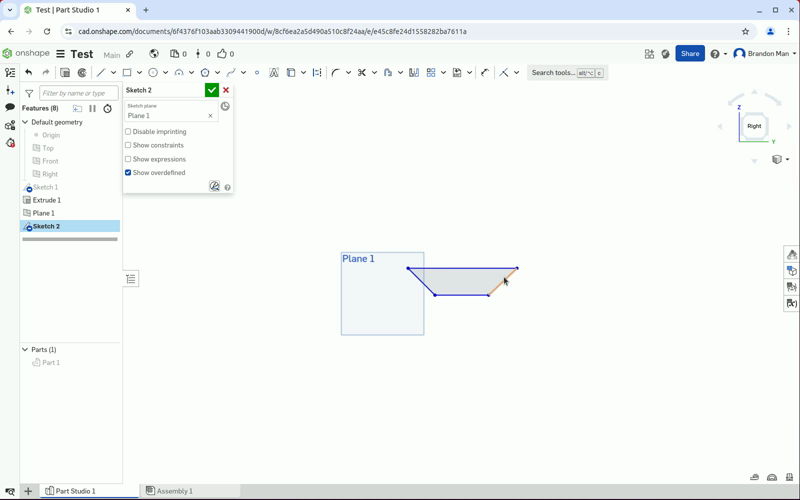
scroll(6)
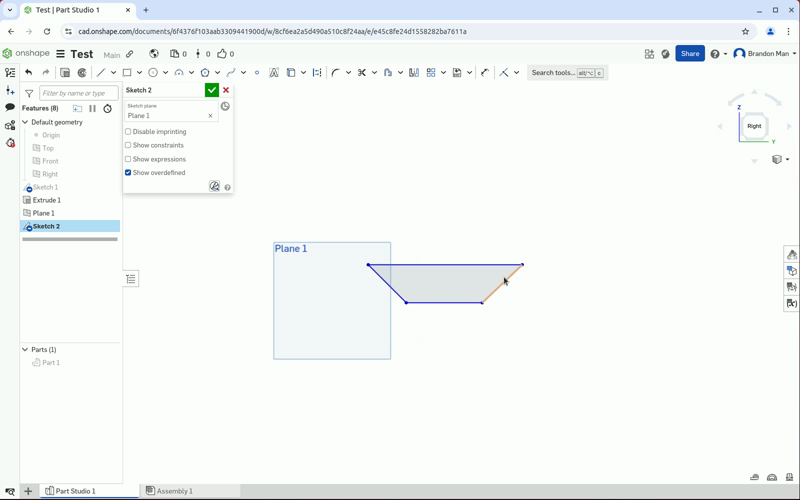
scroll(6)
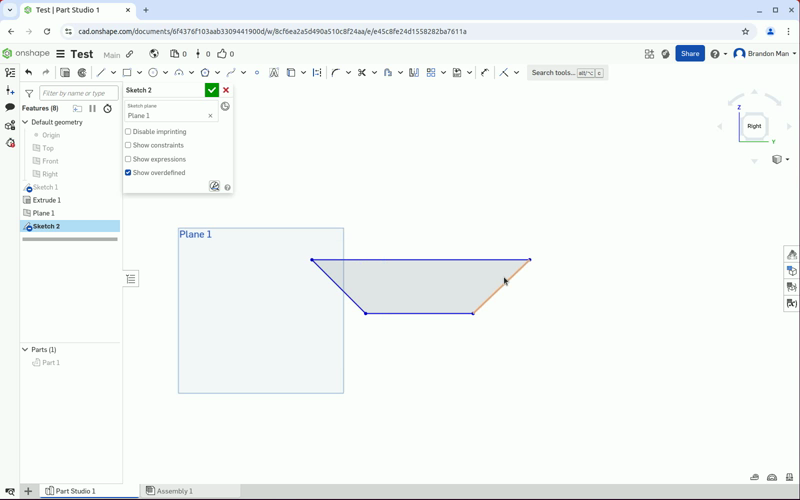
scroll(6)
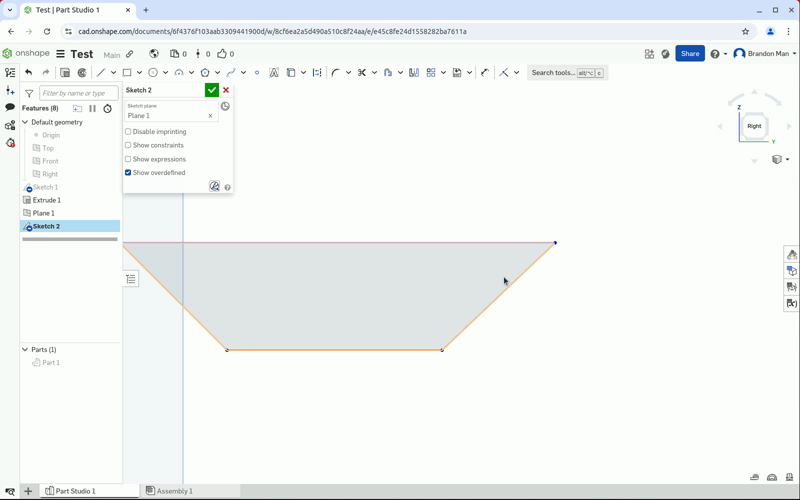
click(504, 276)
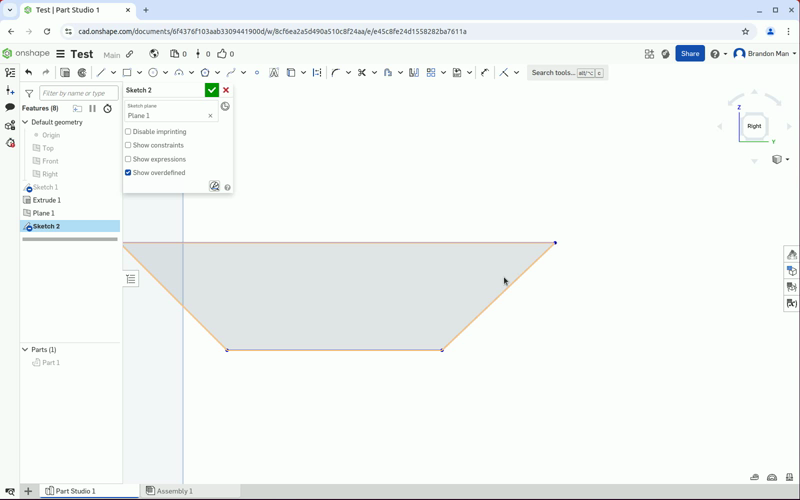
scroll(-6)
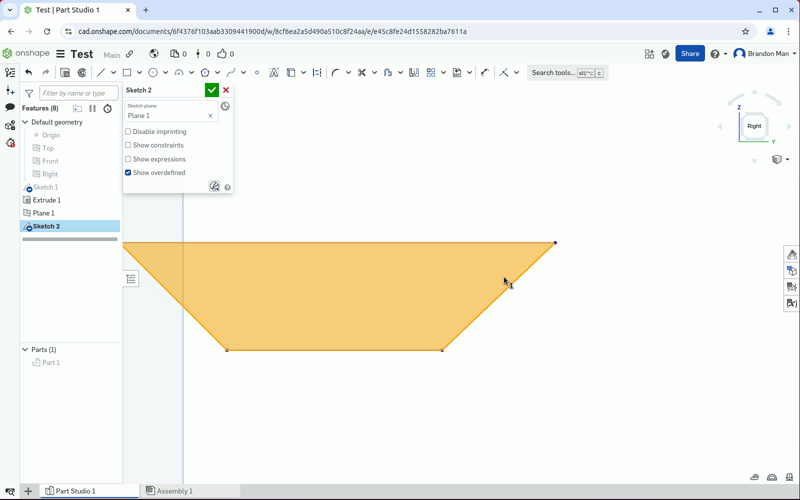
scroll(-6)
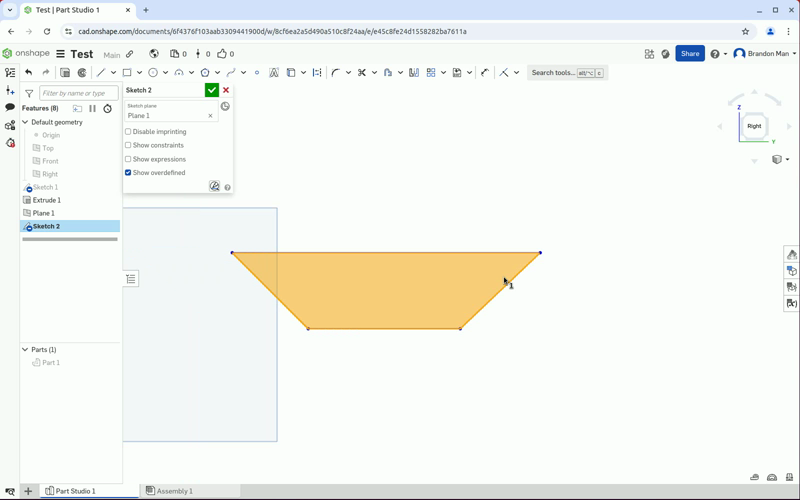
scroll(-6)
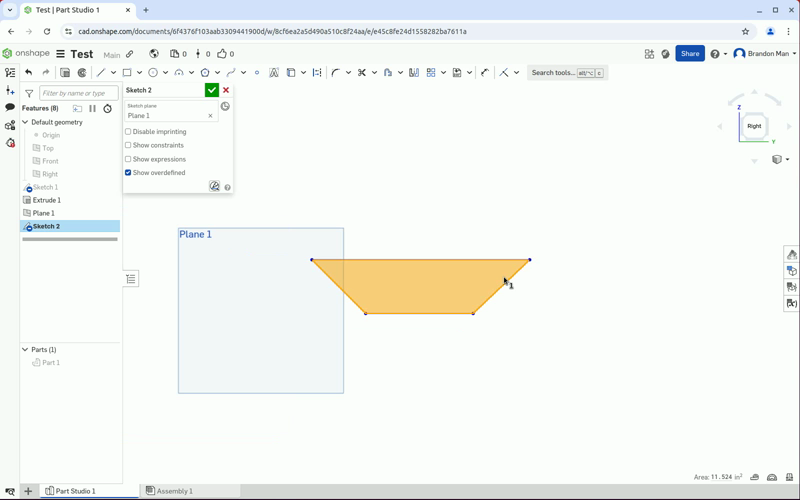
scroll(-6)
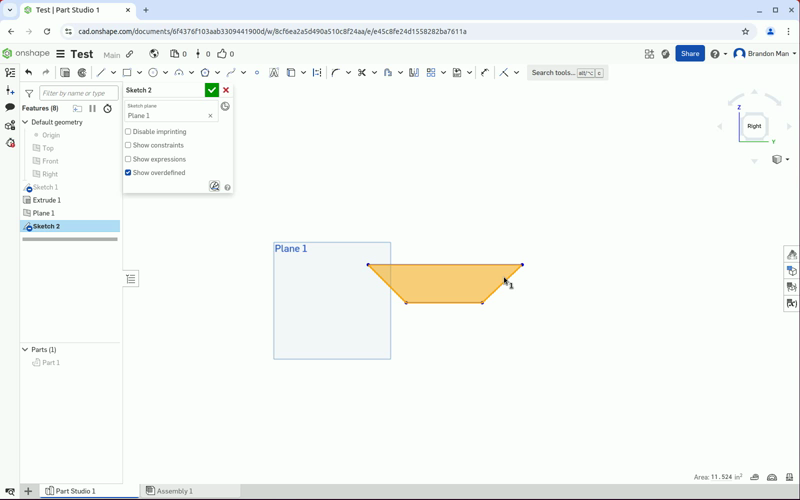
scroll(-6)
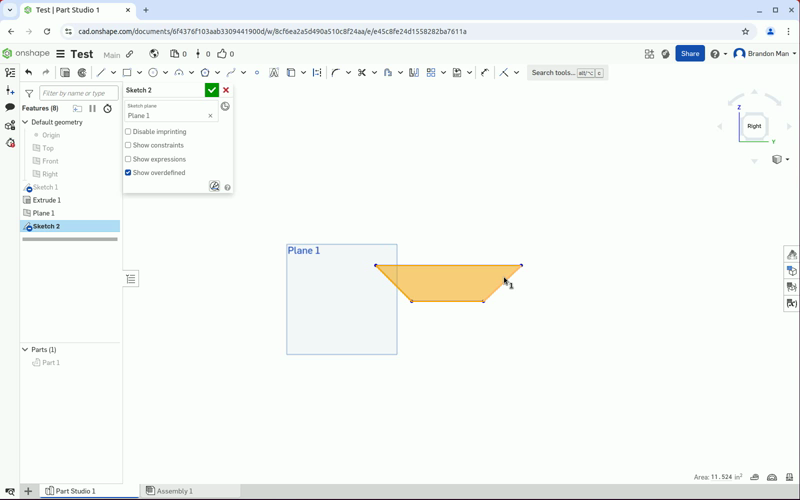
scroll(-6)
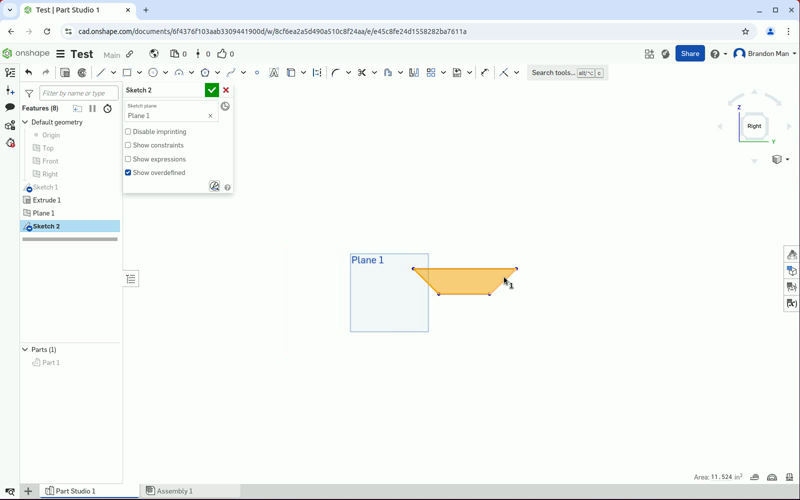
scroll(-6)
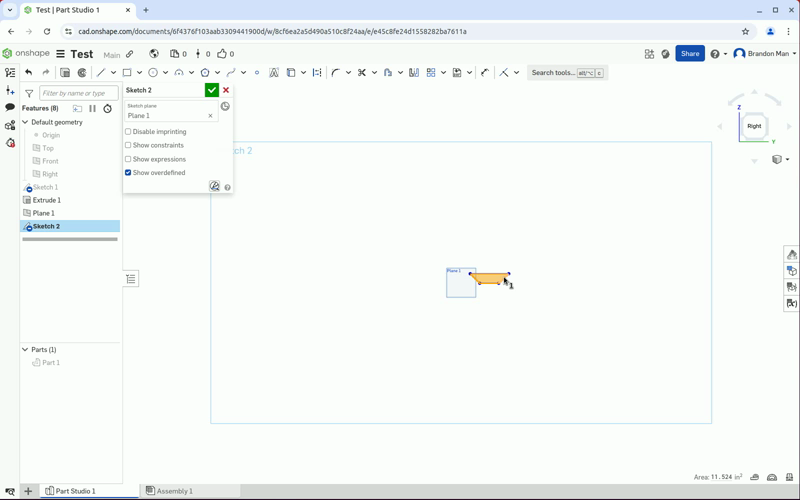
mouse_move(73, 352)
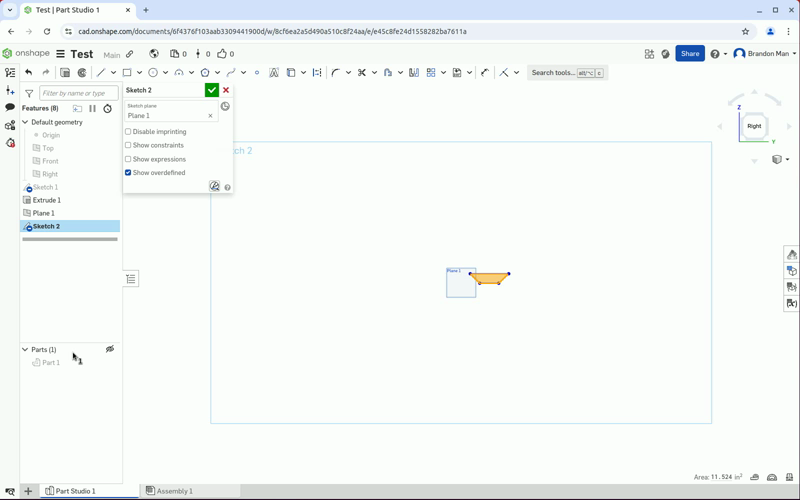
key(shift+y)
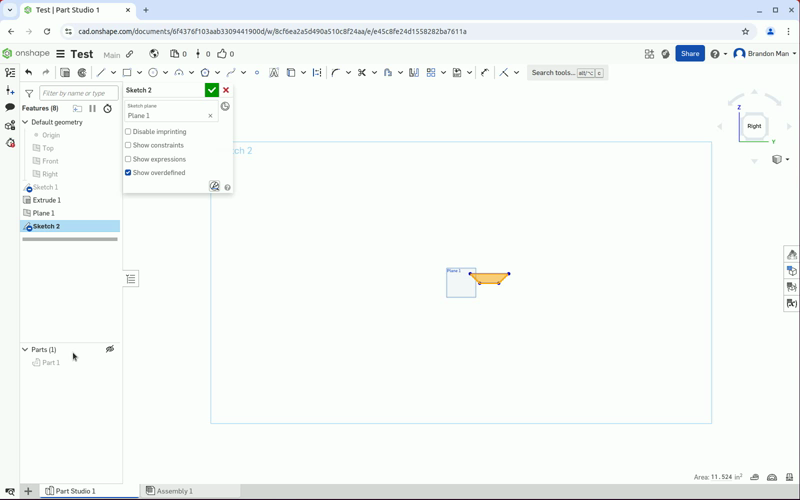
key(shift+e)
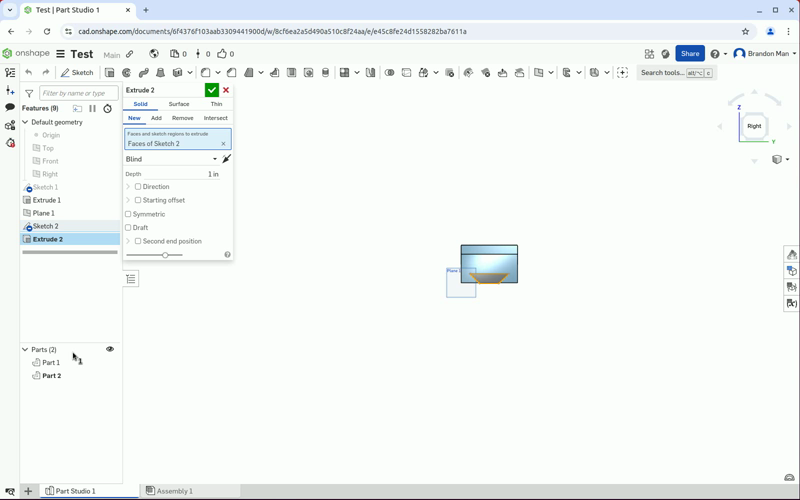
mouse_move(143, 106)
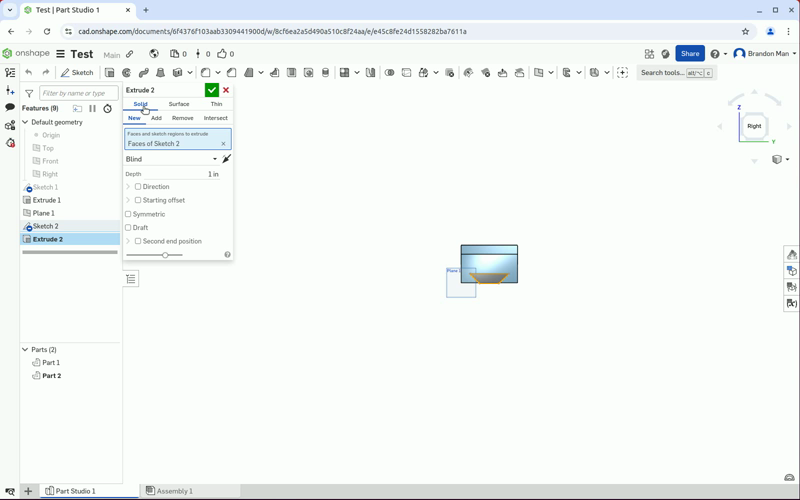
click(143, 106)
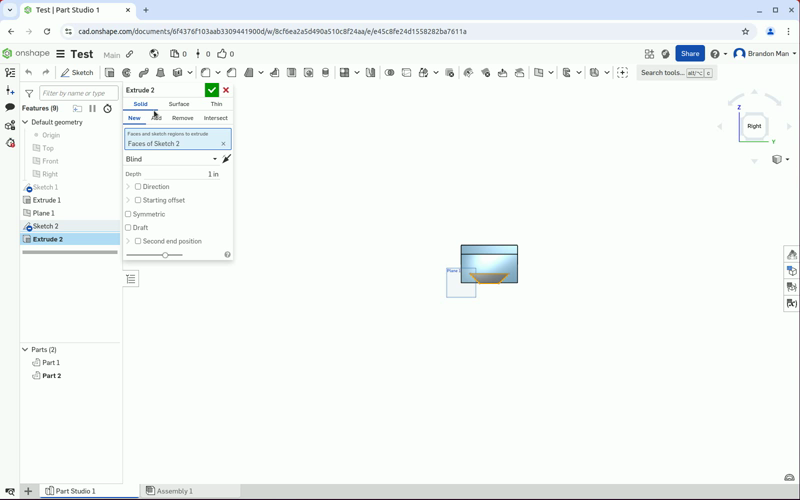
mouse_move(186, 120)
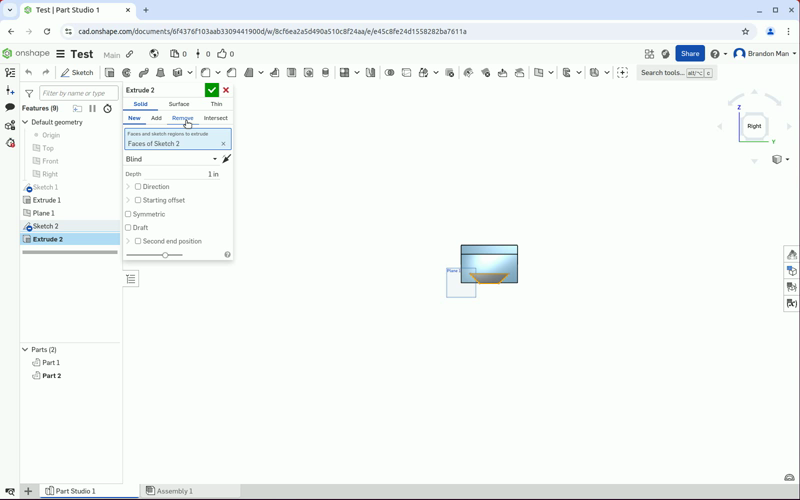
click(186, 120)
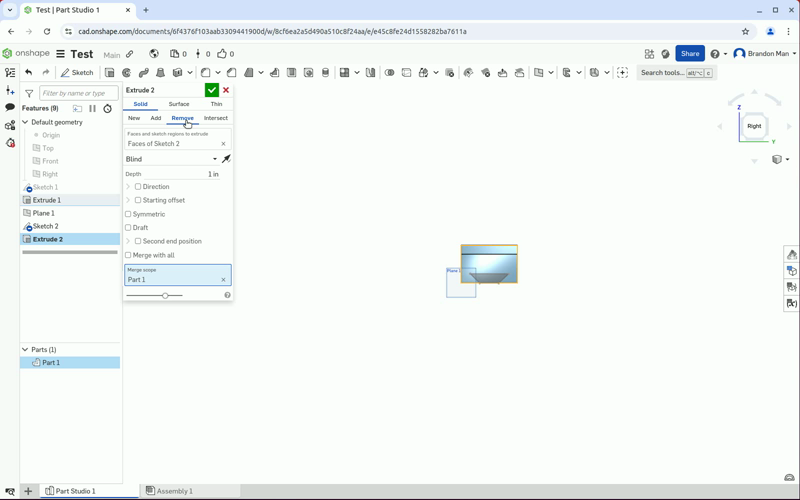
key(tab, 4)
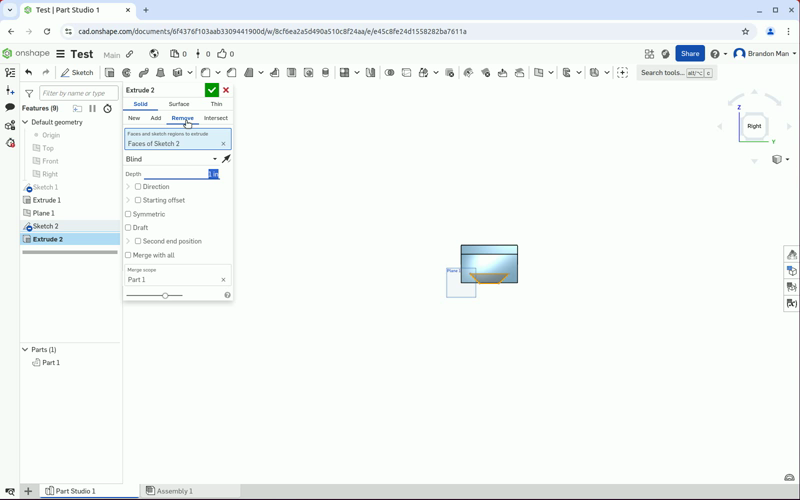
text(3.851)
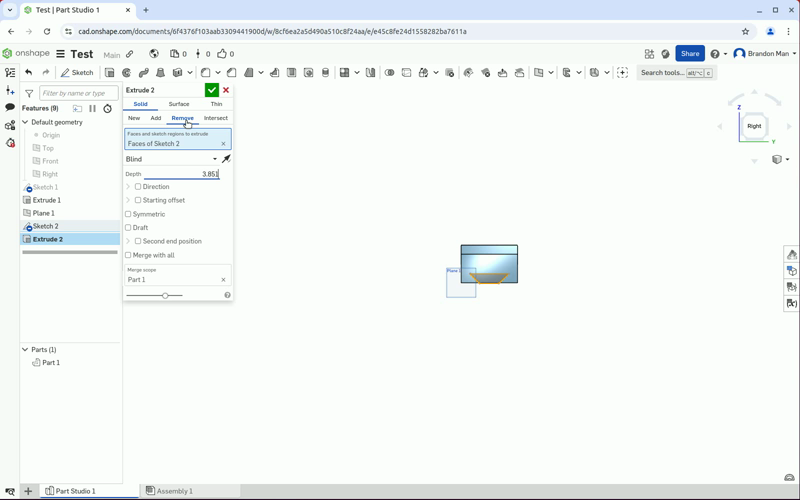
key(tab, 6)
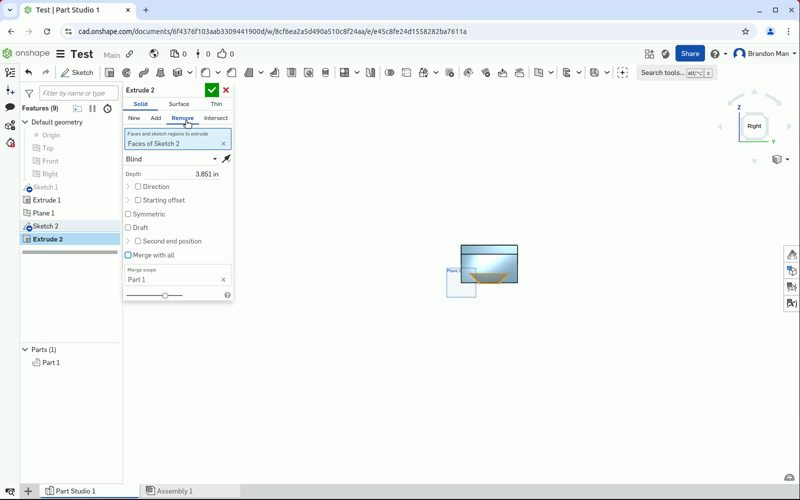
key(space)
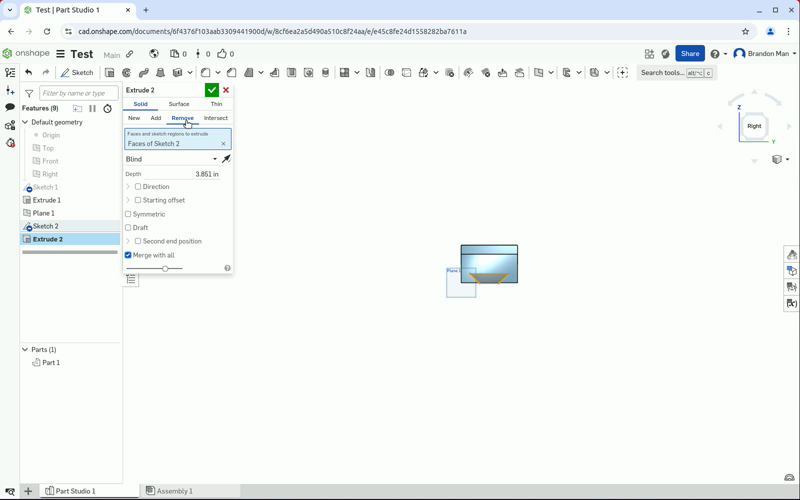
key(enter)
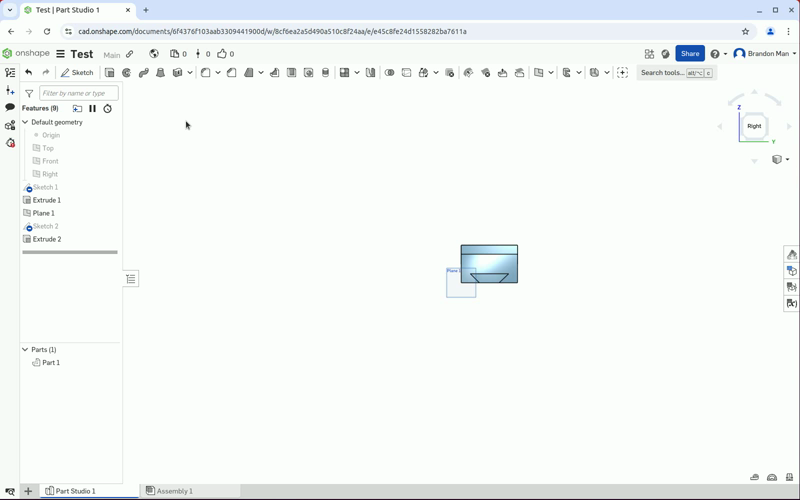
key(shift+h)
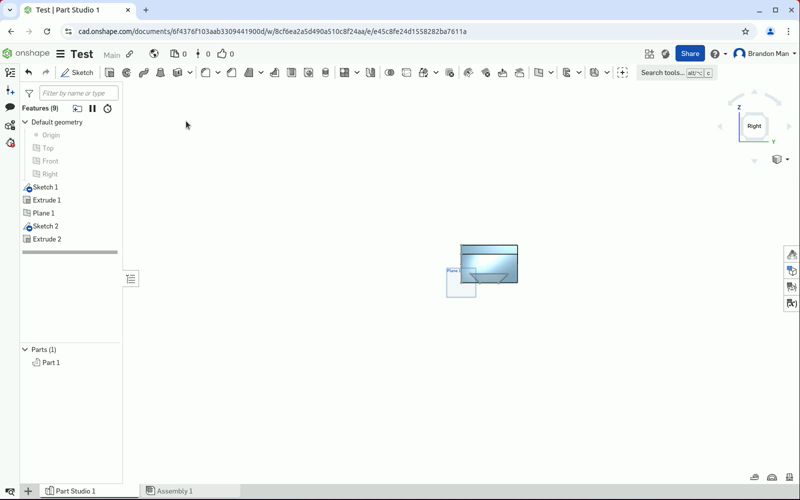
key(shift+h)
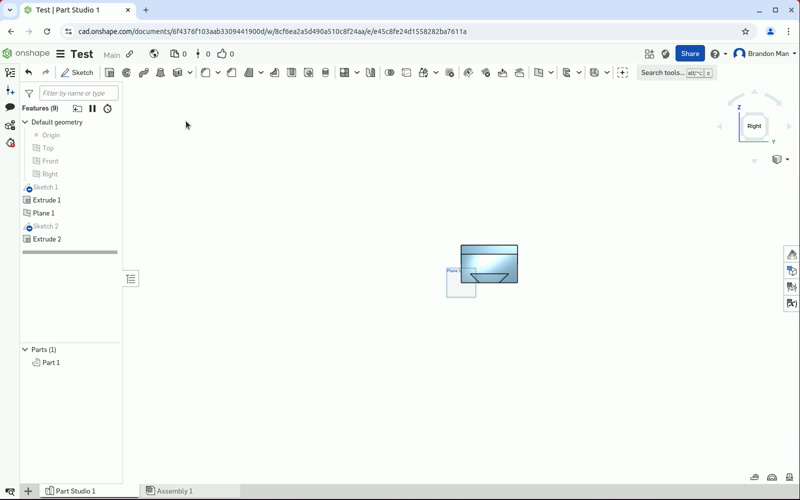
mouse_move(73, 189)
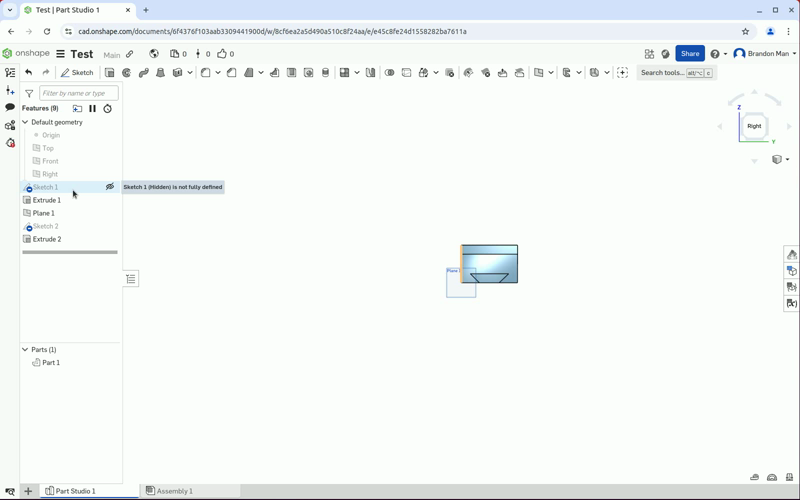
click(73, 189)
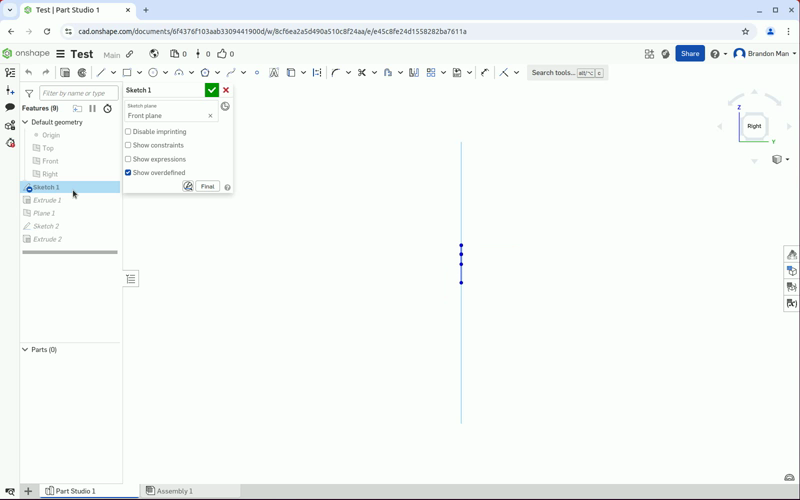
mouse_move(229, 92)
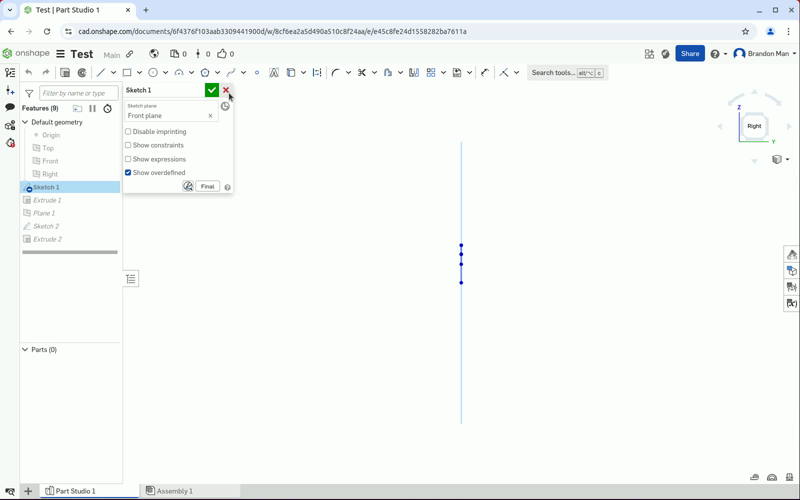
click(229, 92)
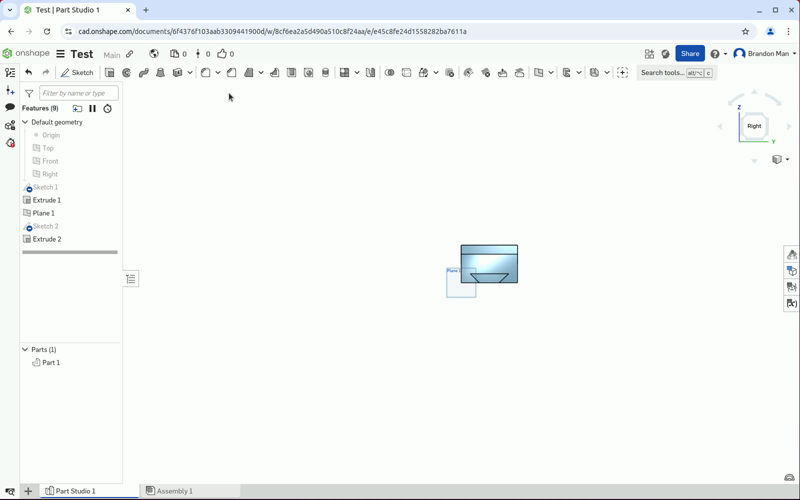
mouse_move(73, 352)
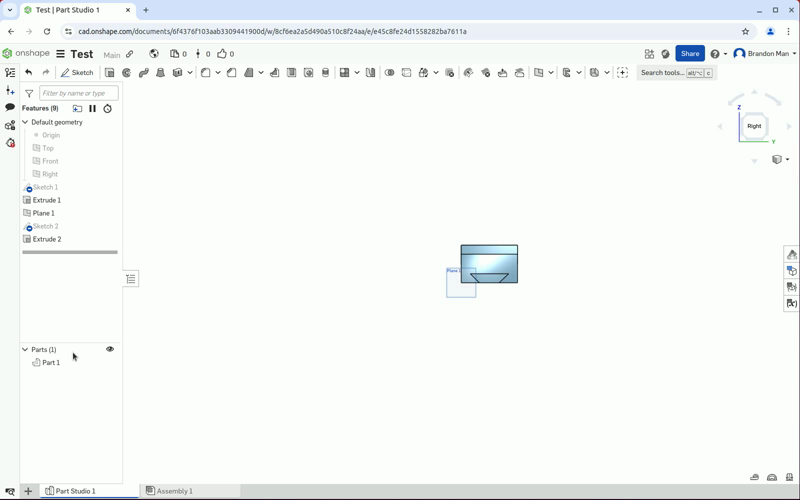
key(y)
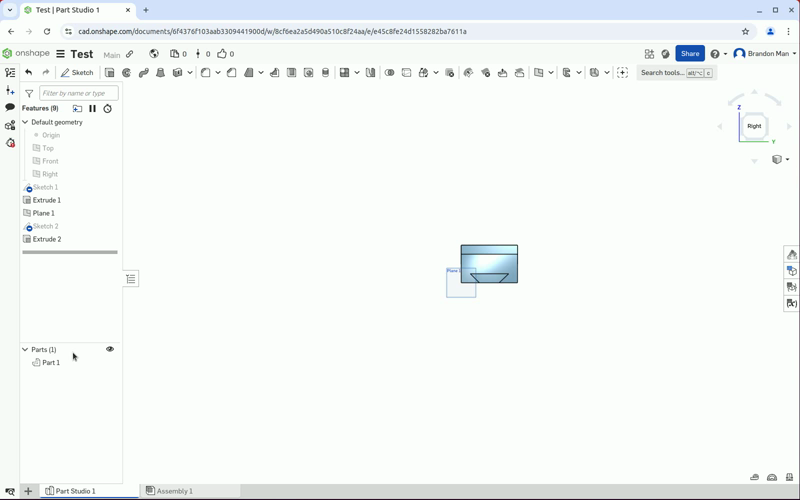
key(shift+p)
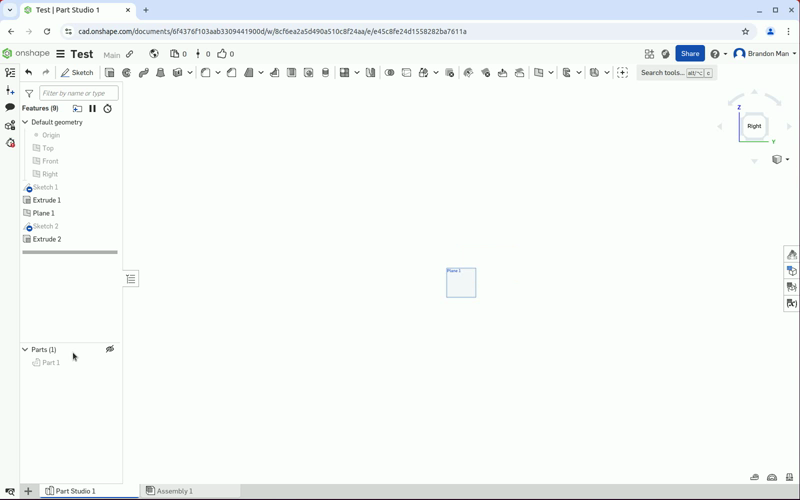
key(space)
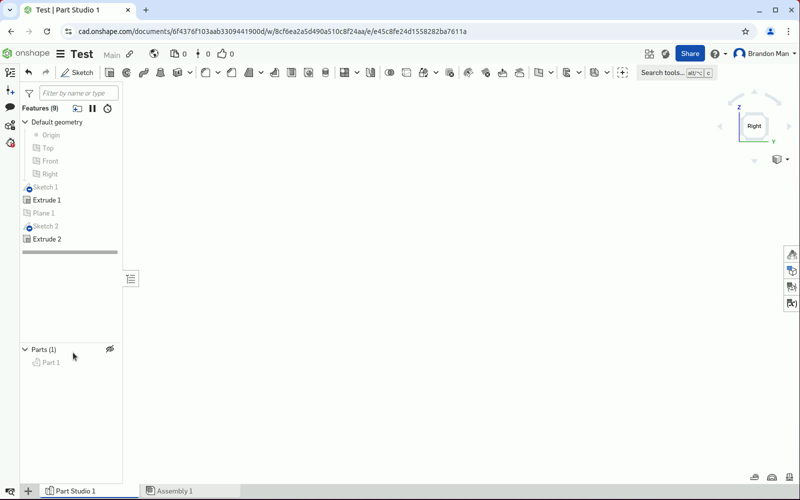
key_down(shift)
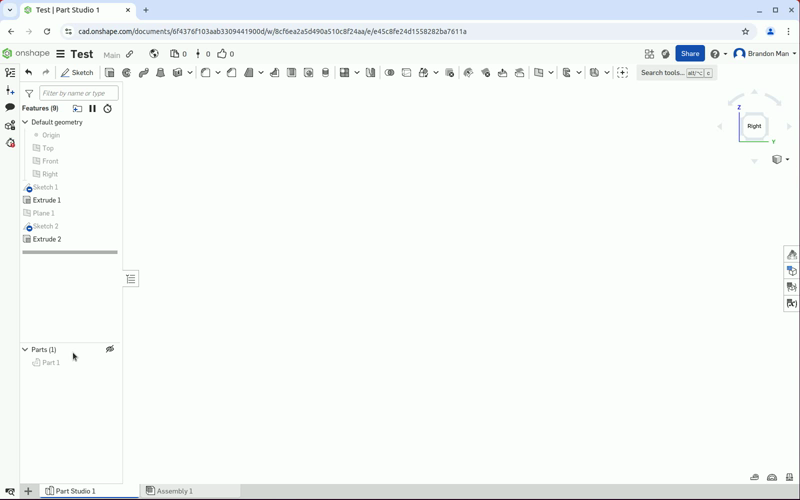
key(right)
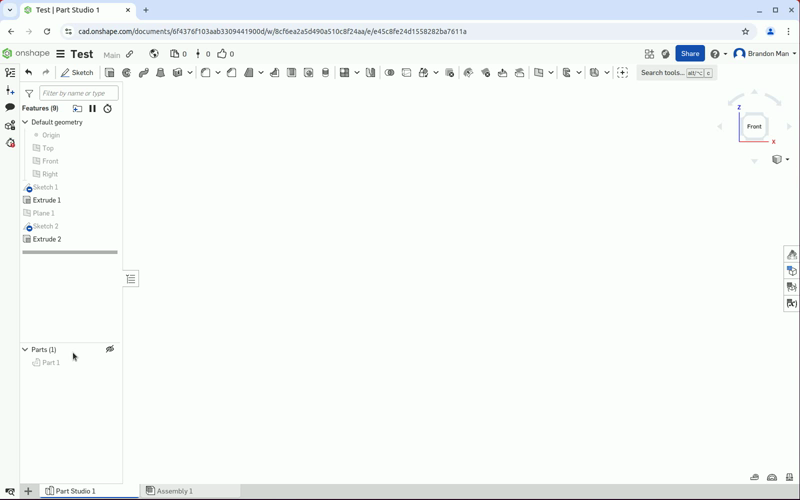
key_up(shift)
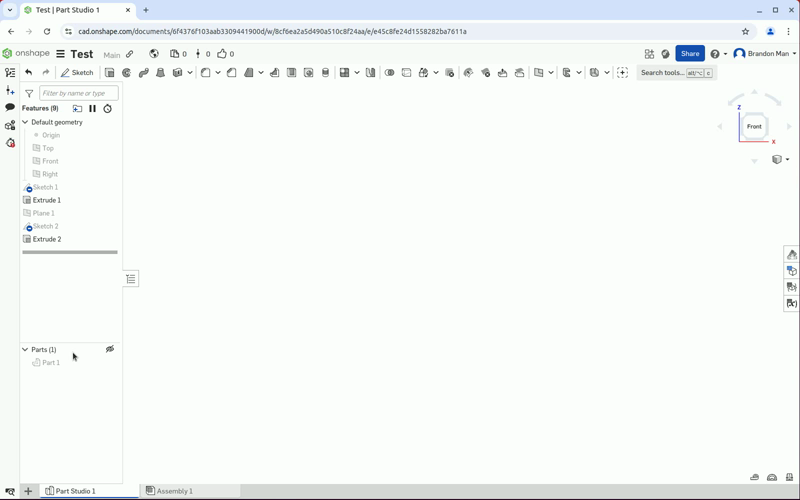
mouse_move(73, 352)
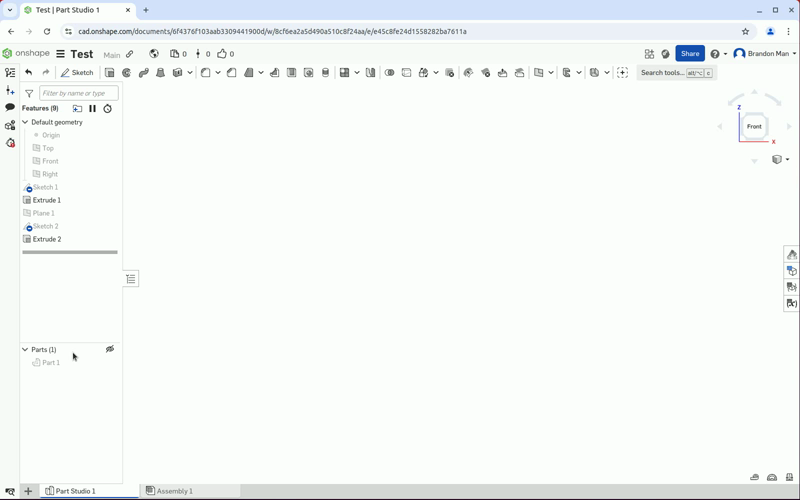
key(shift+y)
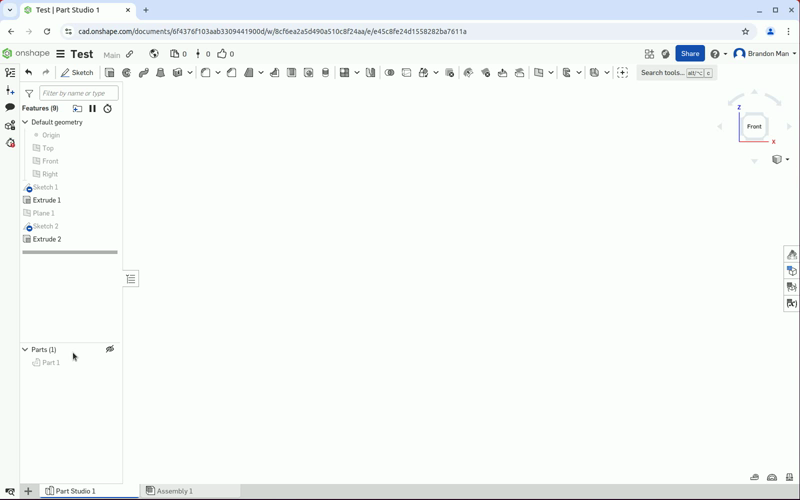
key(shift+s)
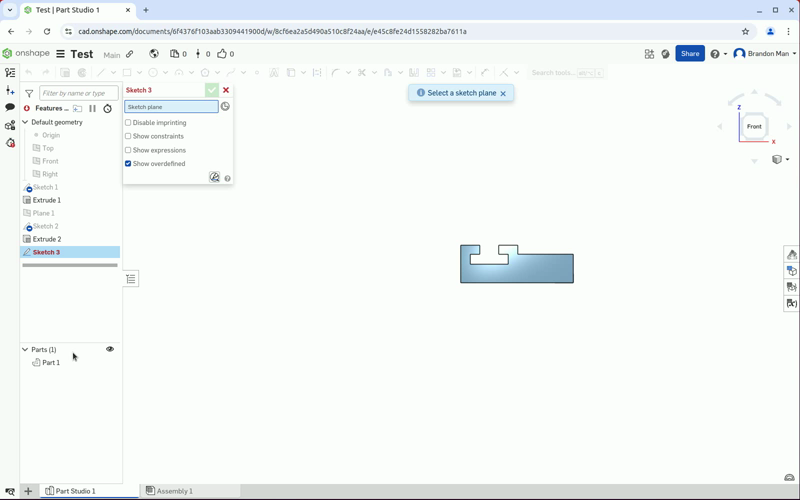
mouse_move(73, 163)
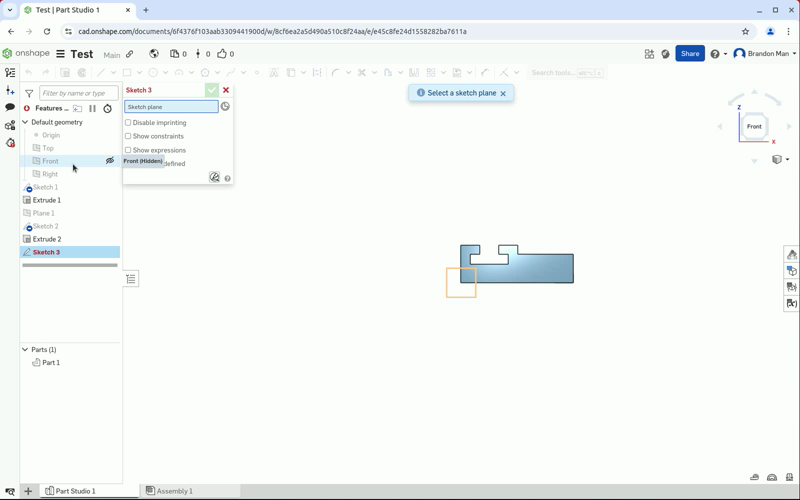
click(73, 163)
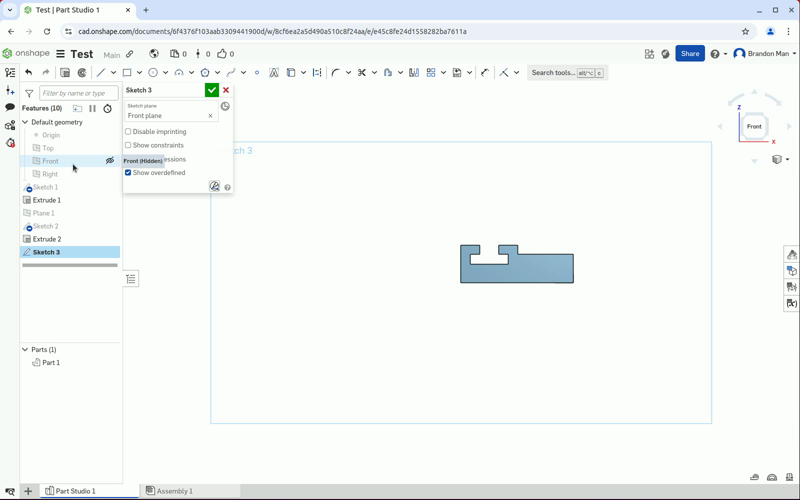
mouse_move(73, 352)
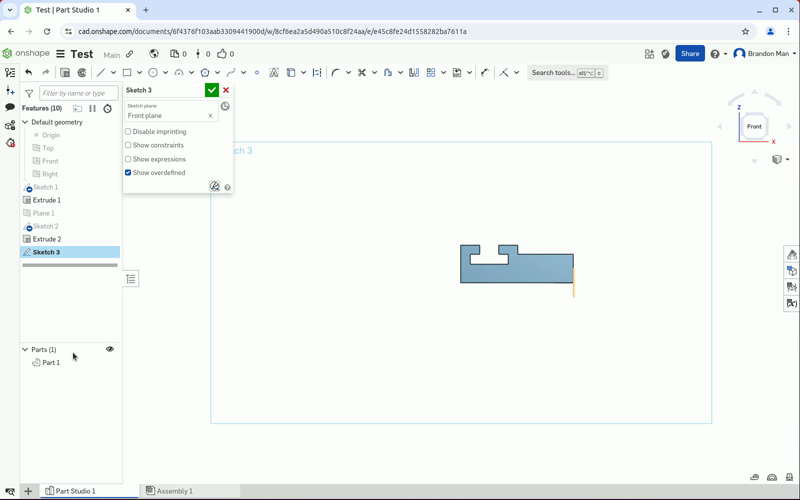
key(y)
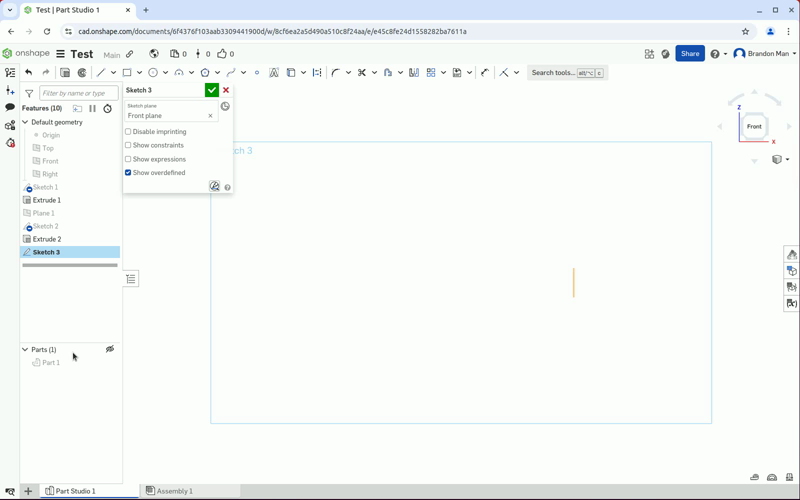
key(l)
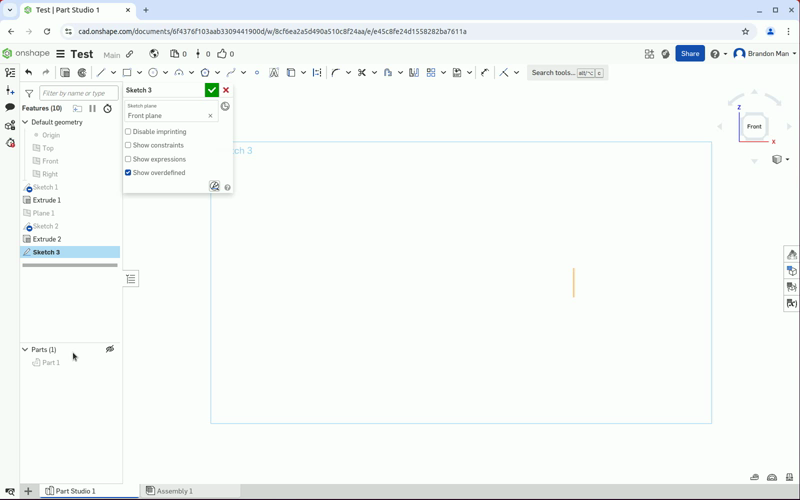
key_down(shift)
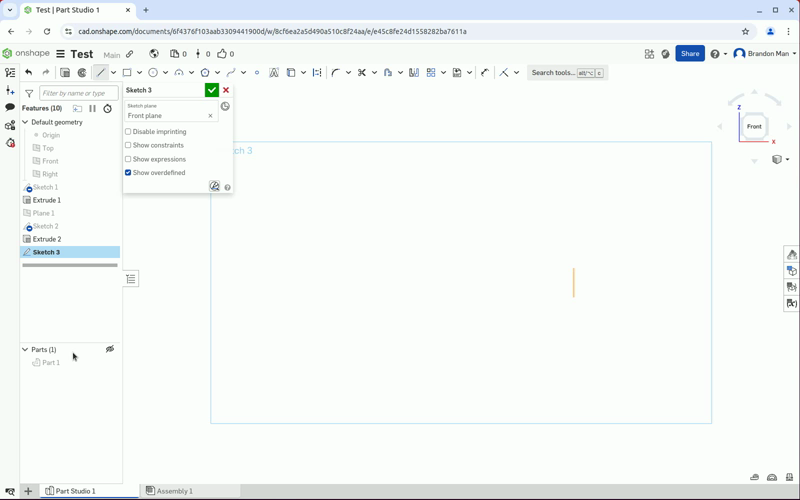
mouse_move(507, 245)
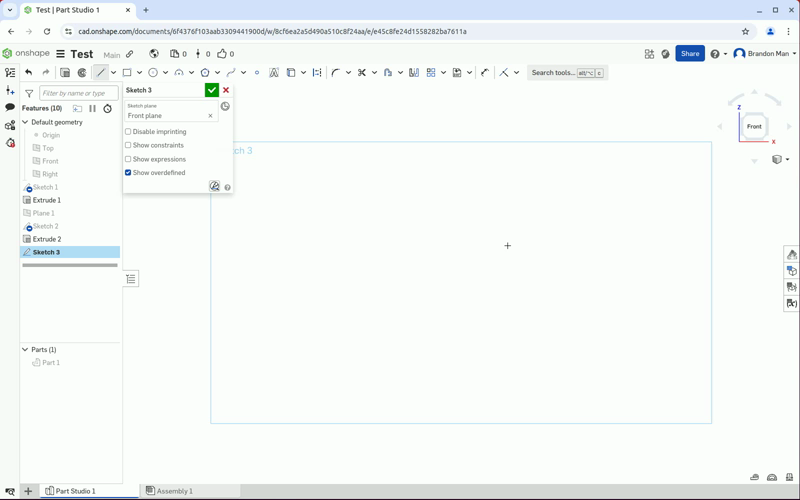
click(507, 245)
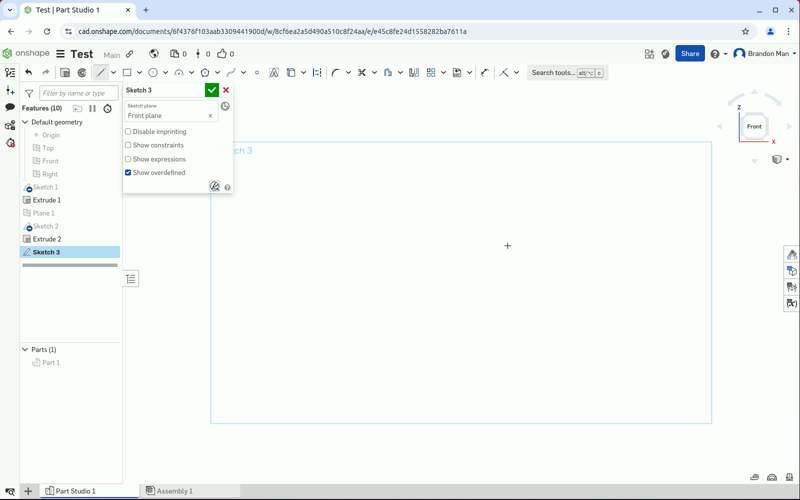
key_up(shift)
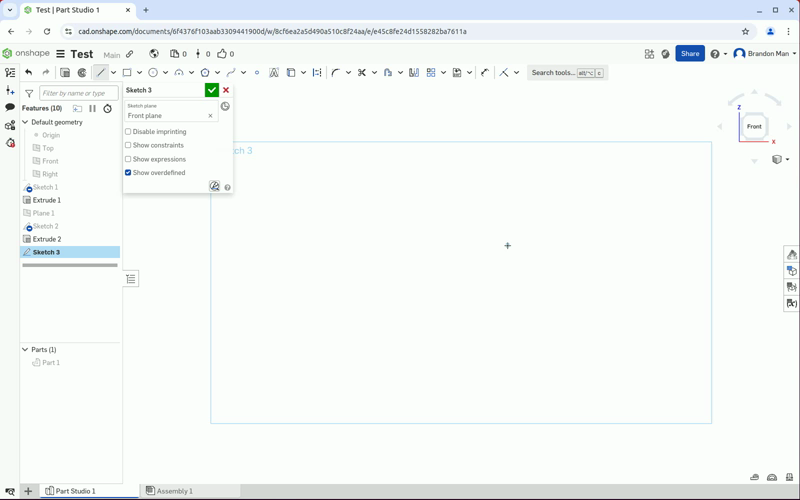
key_down(shift)
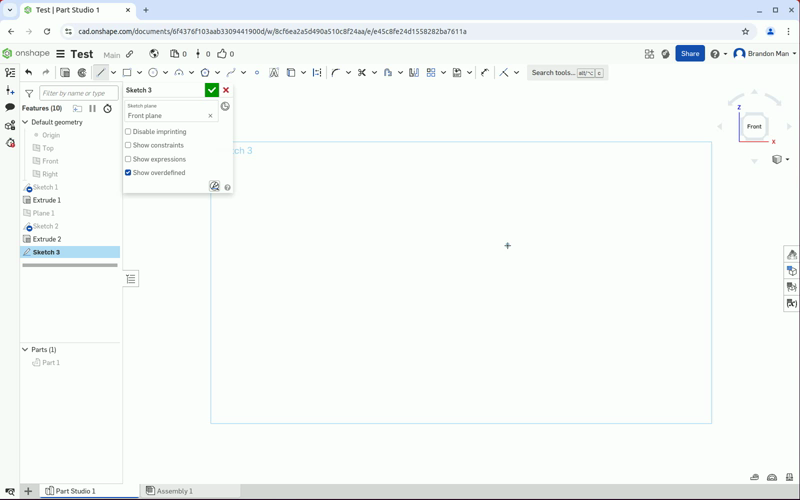
mouse_move(537, 245)
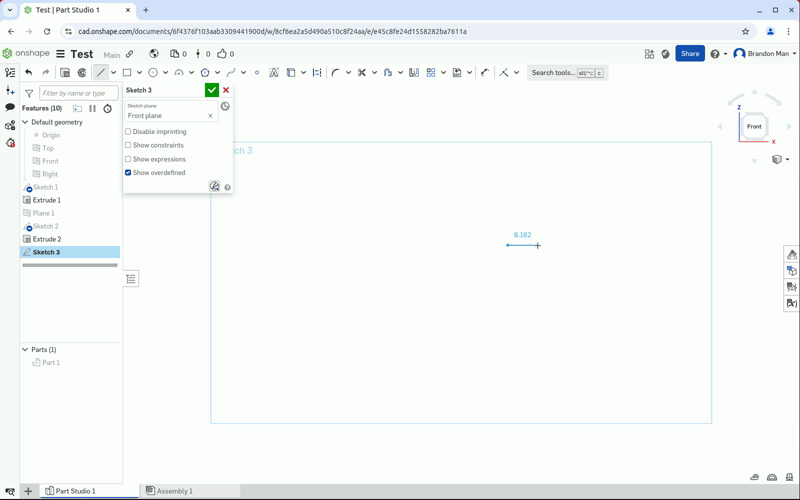
mouse_move(518, 255)
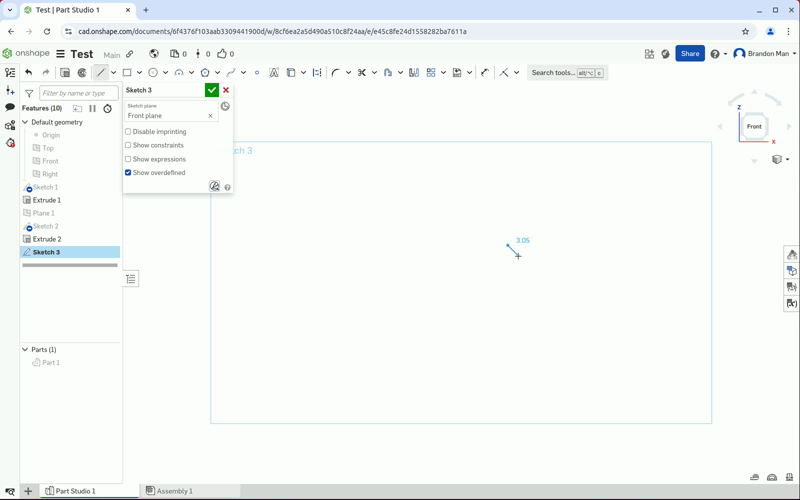
click(518, 255)
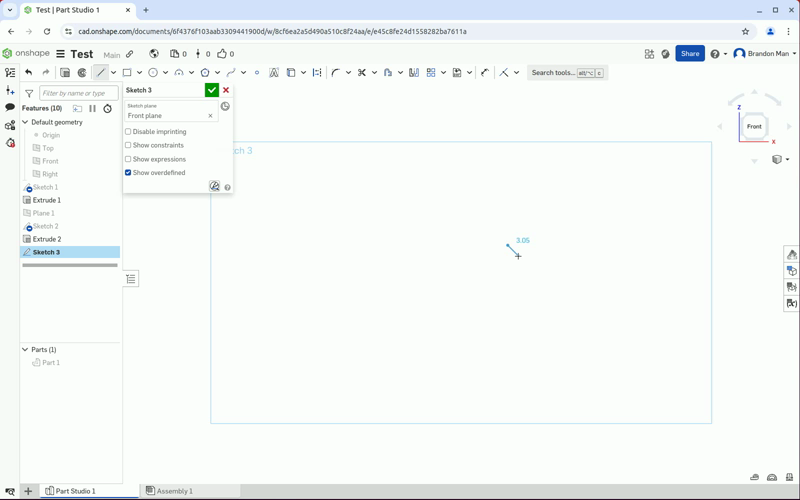
key_up(shift)
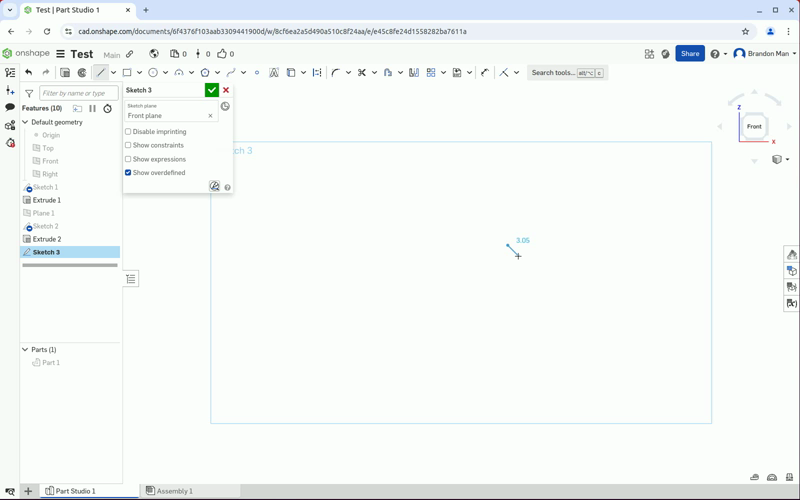
key_down(shift)
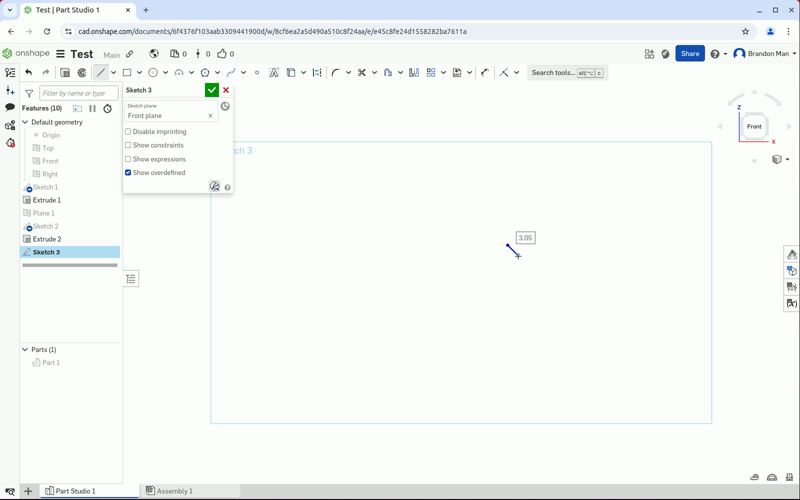
mouse_move(548, 255)
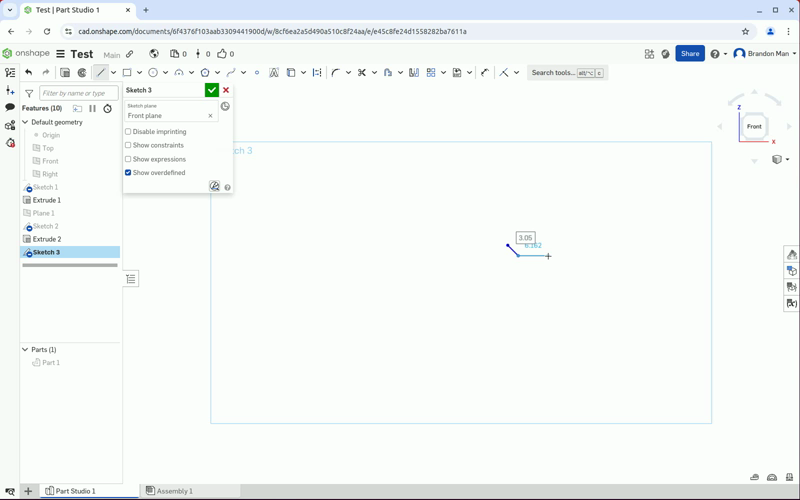
mouse_move(518, 245)
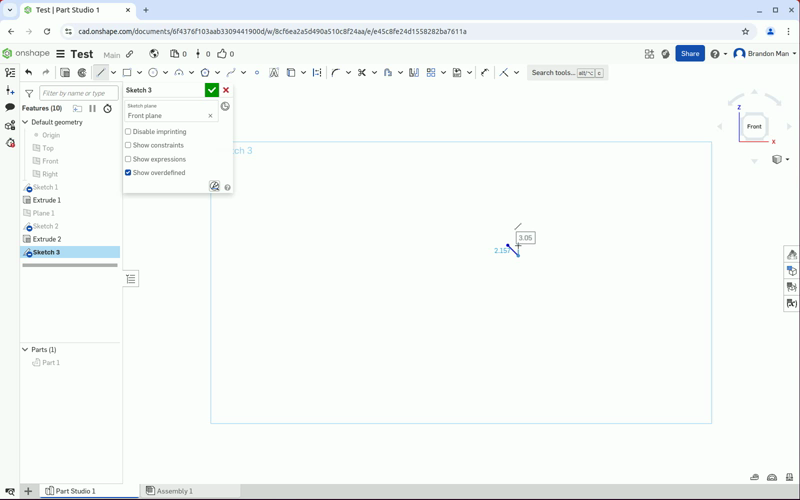
click(518, 245)
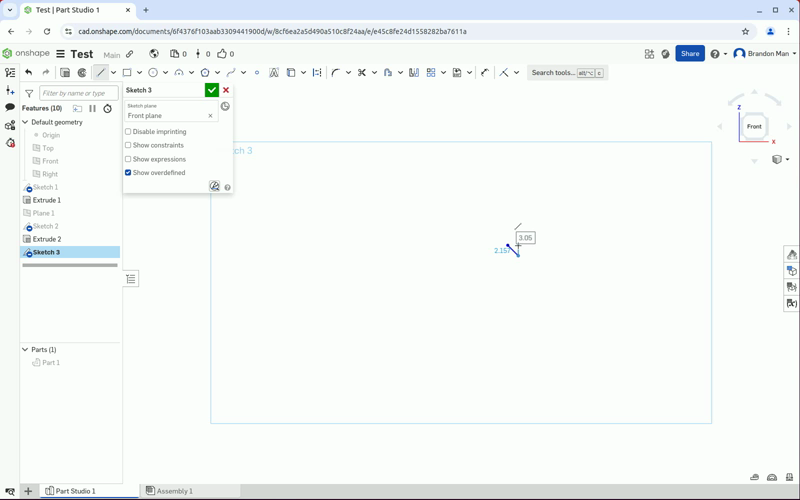
key_up(shift)
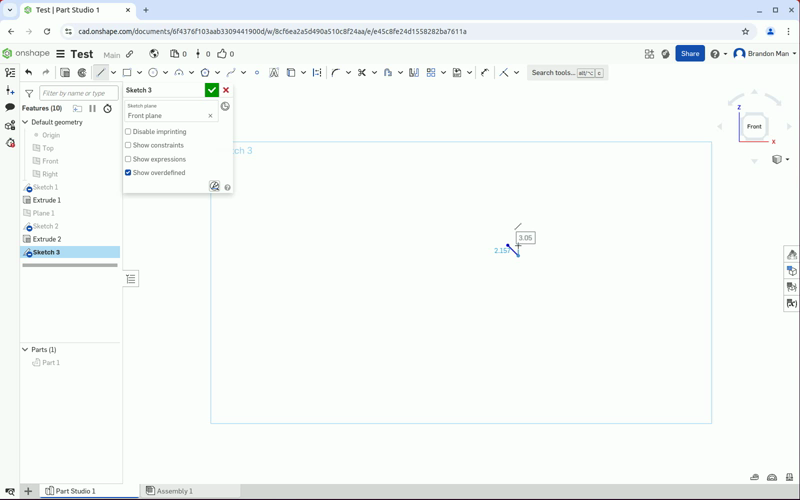
mouse_move(548, 245)
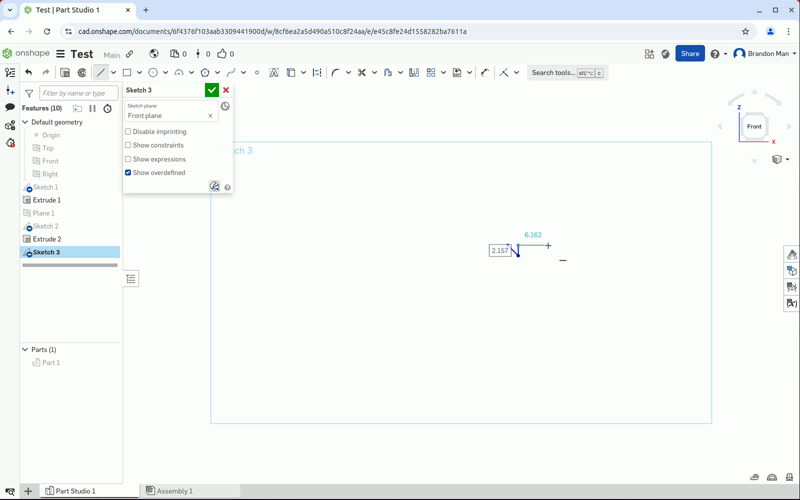
key_down(shift)
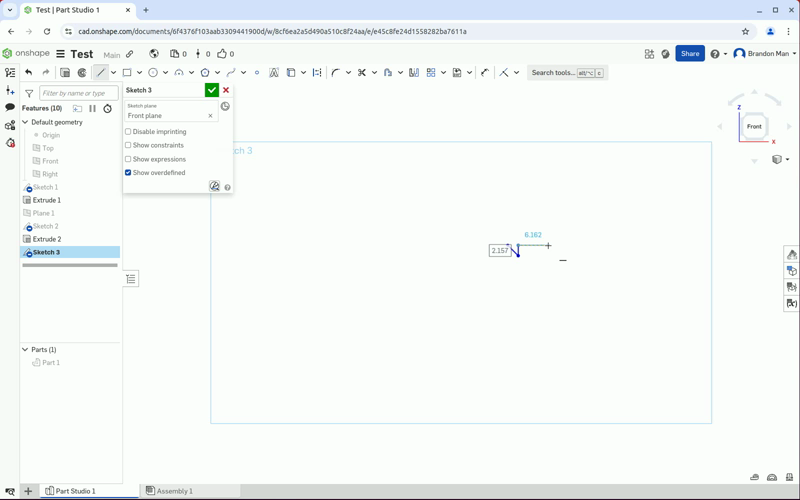
mouse_move(507, 245)
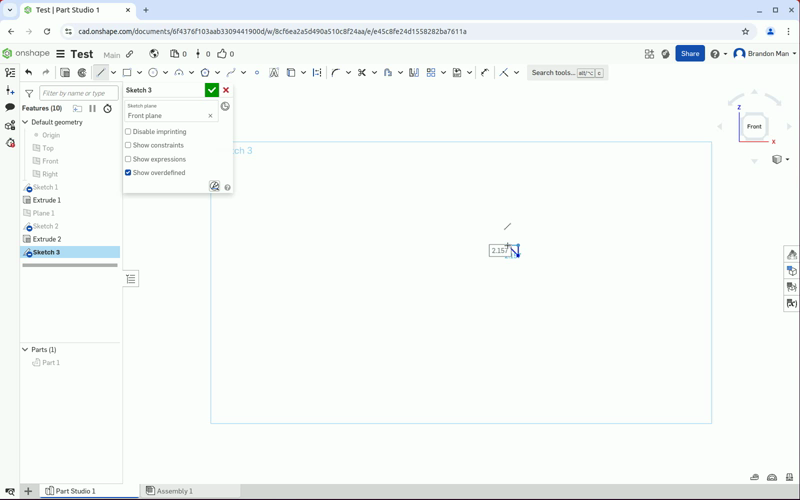
key_up(shift)
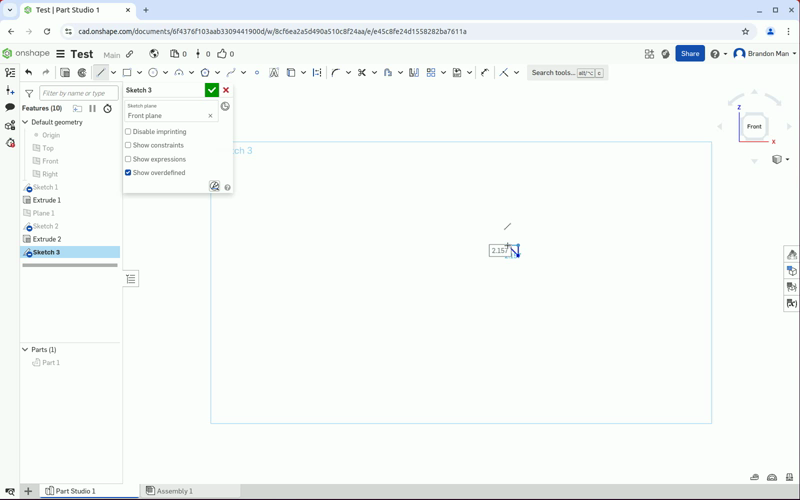
click(507, 245)
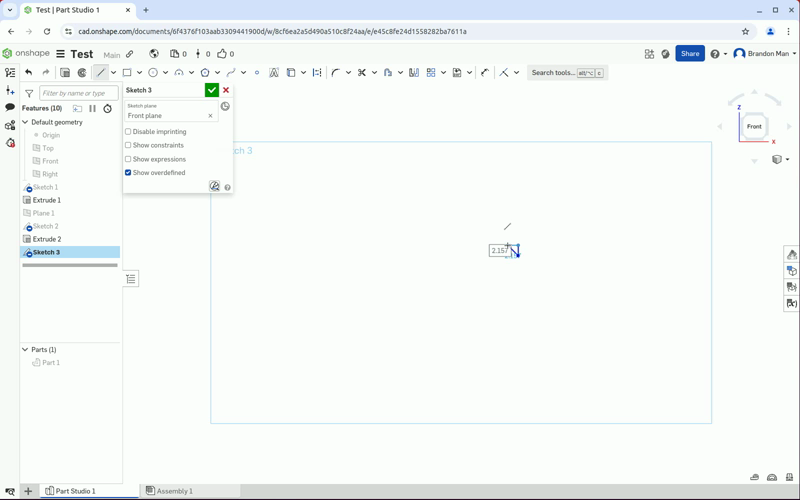
key(esc)
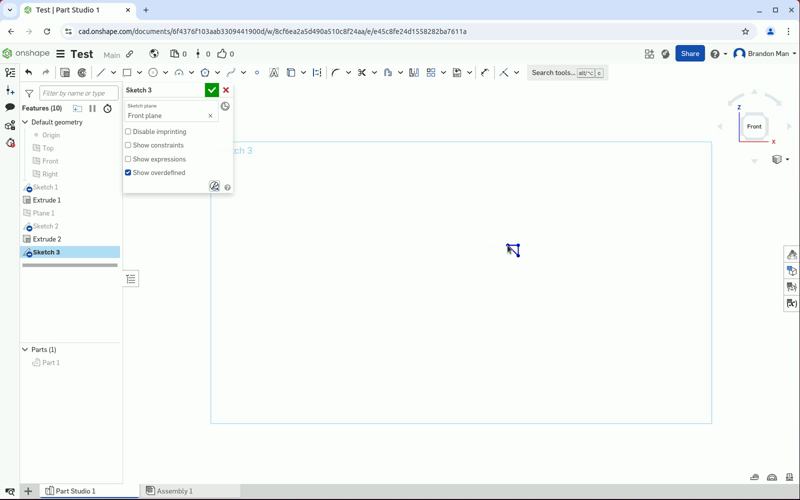
mouse_move(514, 248)
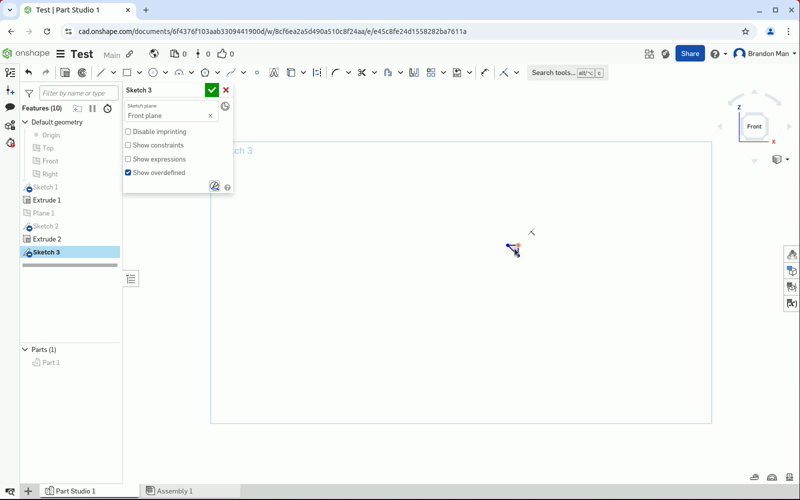
scroll(6)
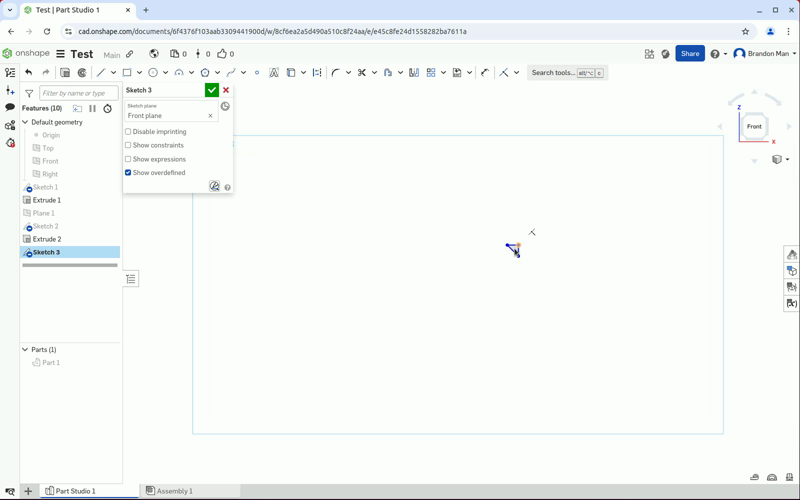
scroll(6)
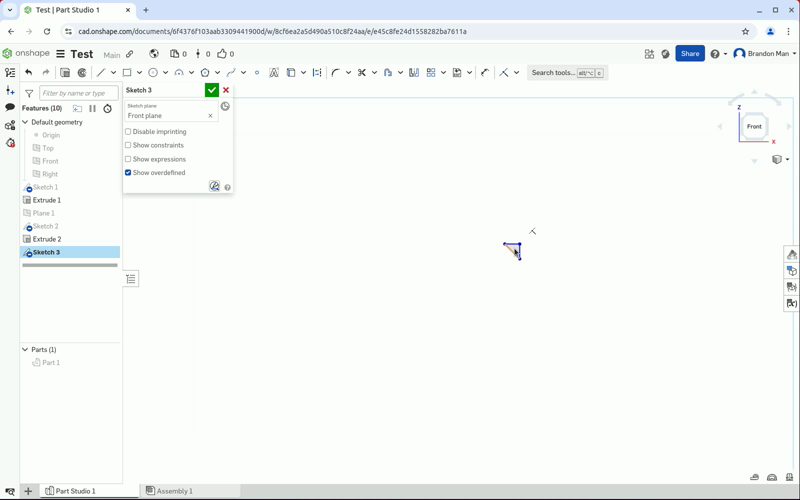
scroll(6)
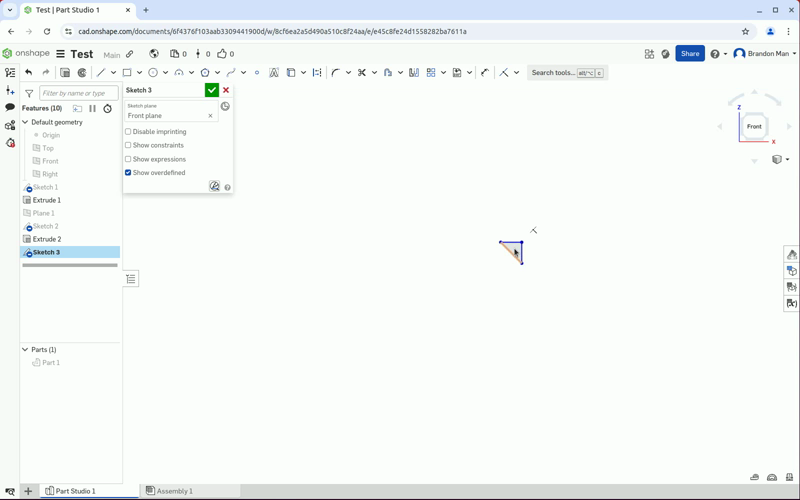
scroll(6)
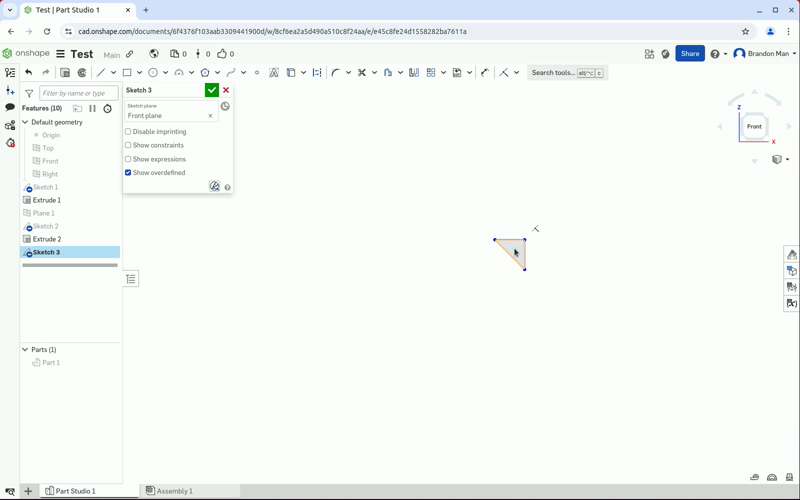
scroll(6)
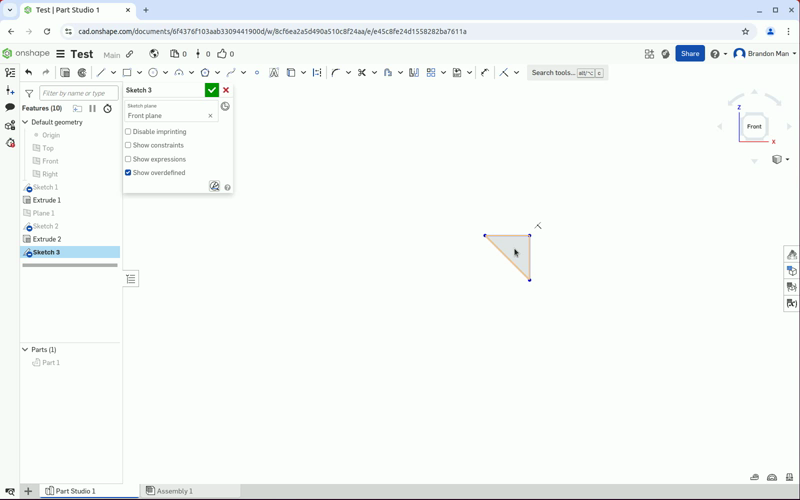
scroll(6)
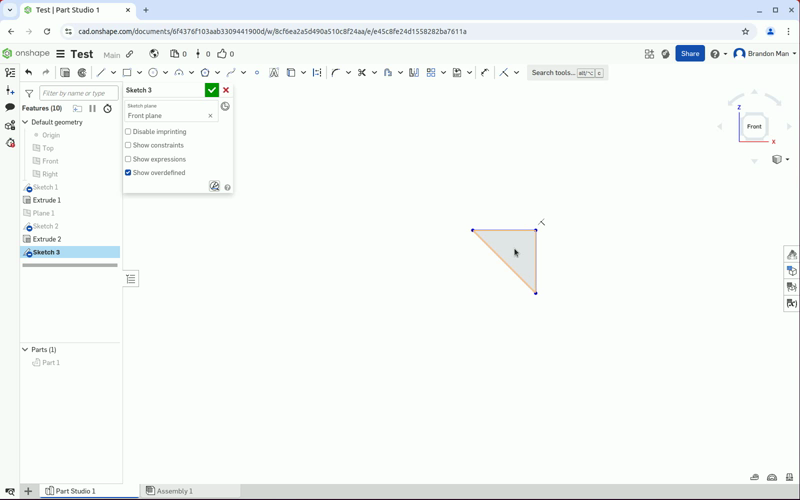
scroll(6)
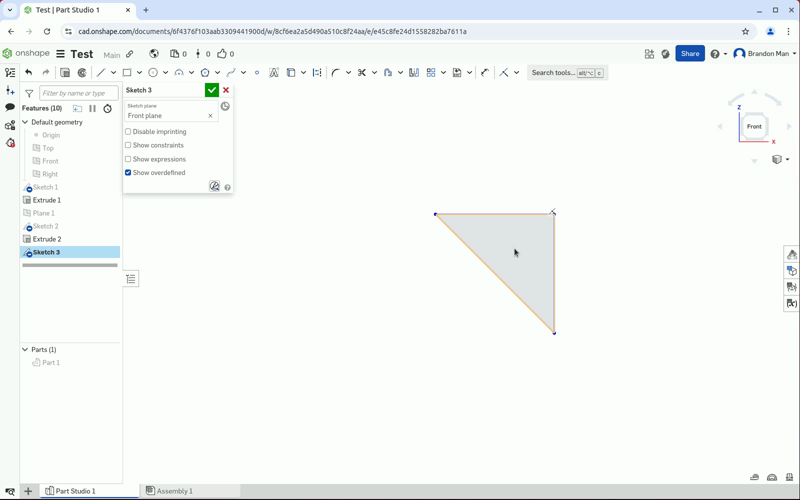
click(514, 248)
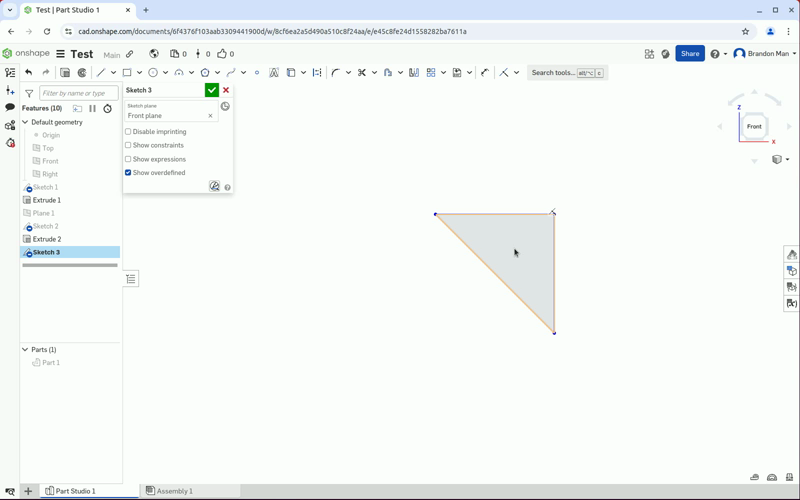
scroll(-6)
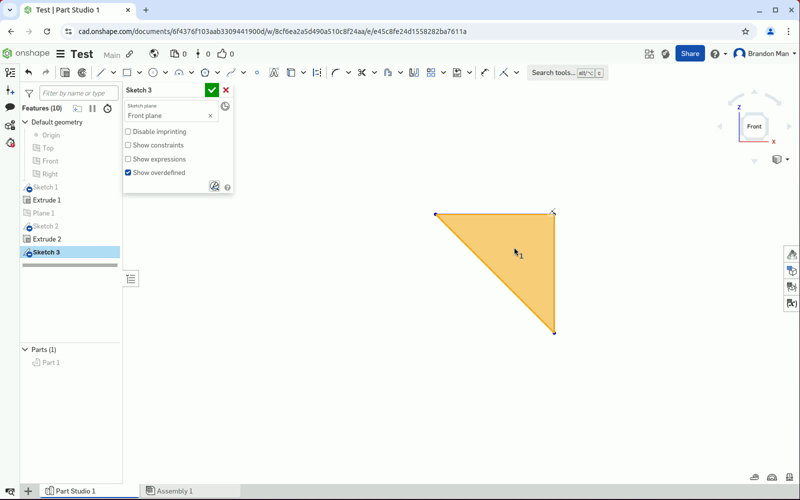
scroll(-6)
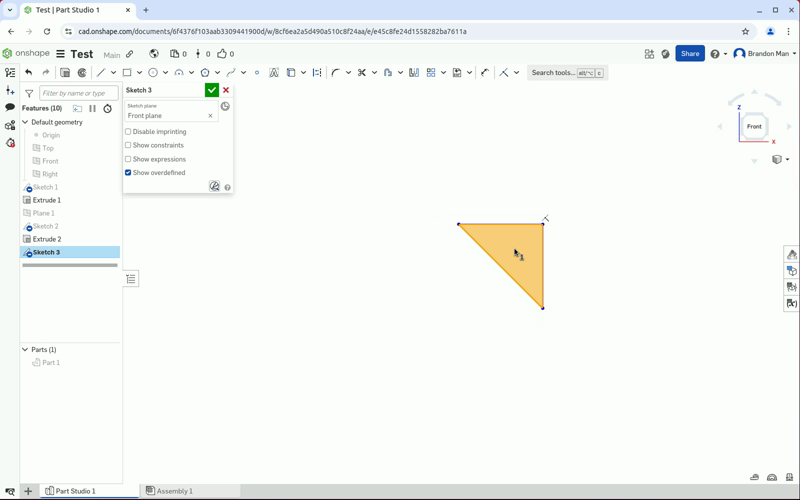
scroll(-6)
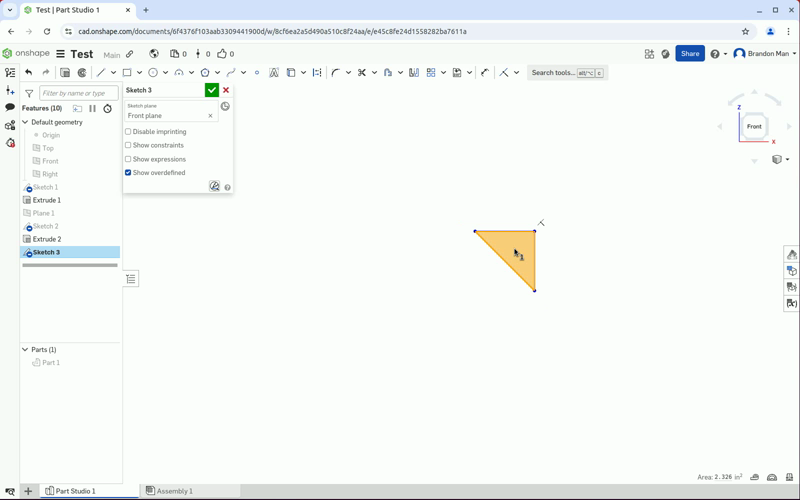
scroll(-6)
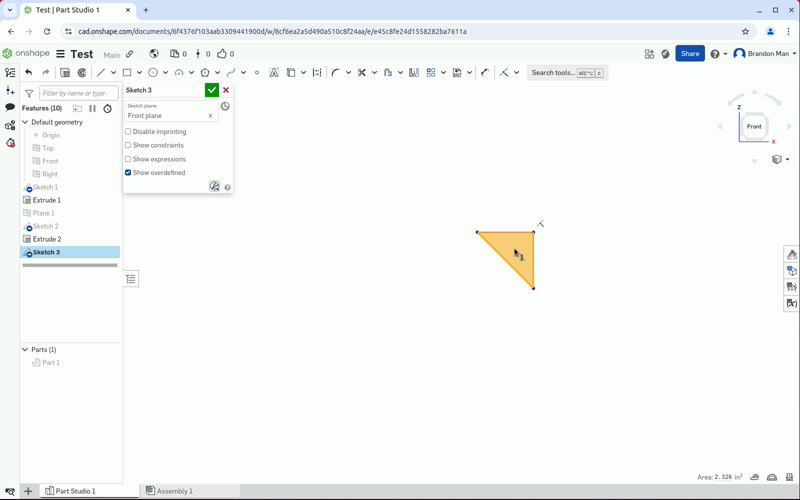
scroll(-6)
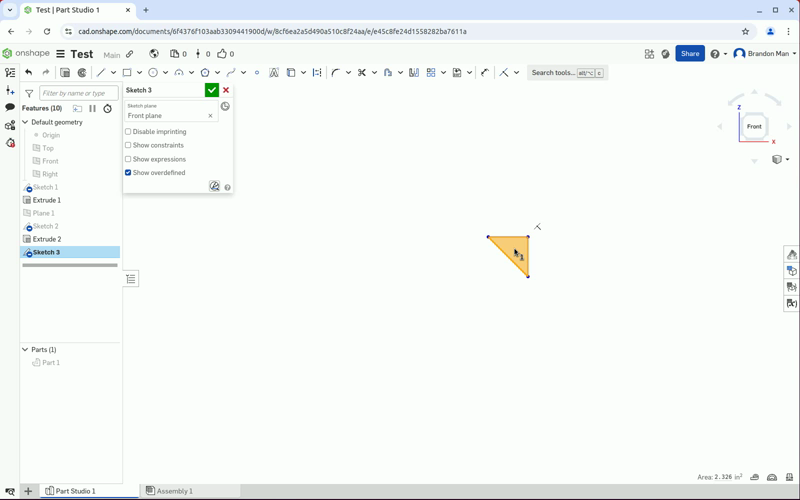
scroll(-6)
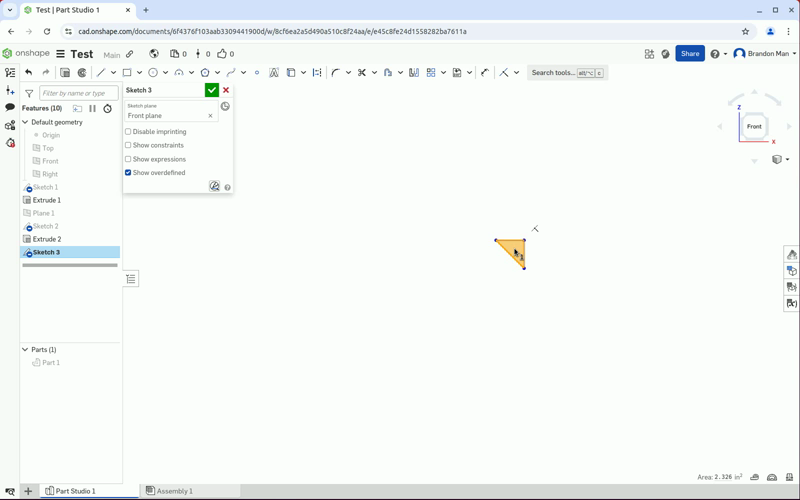
scroll(-6)
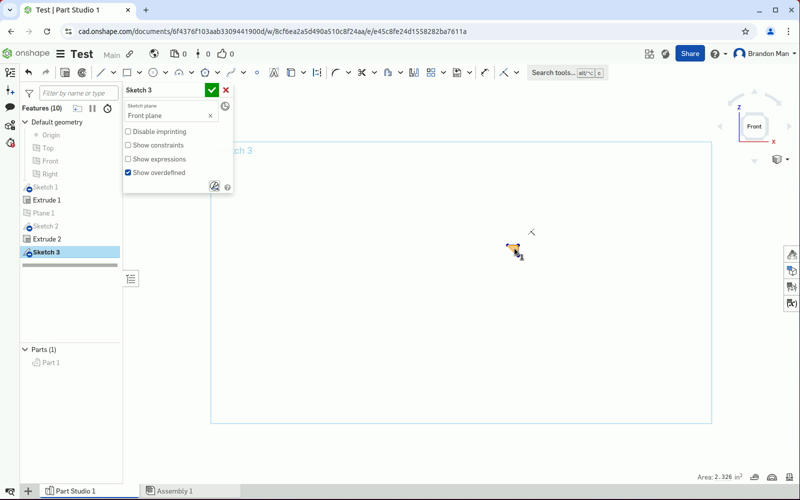
mouse_move(73, 352)
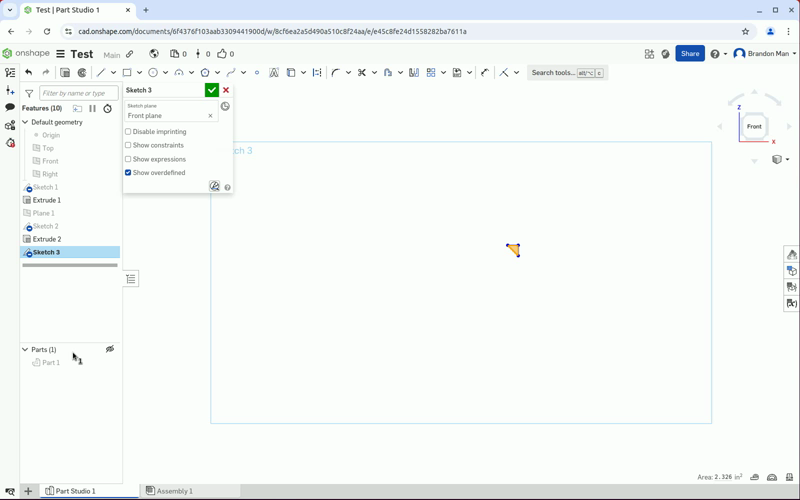
key(shift+y)
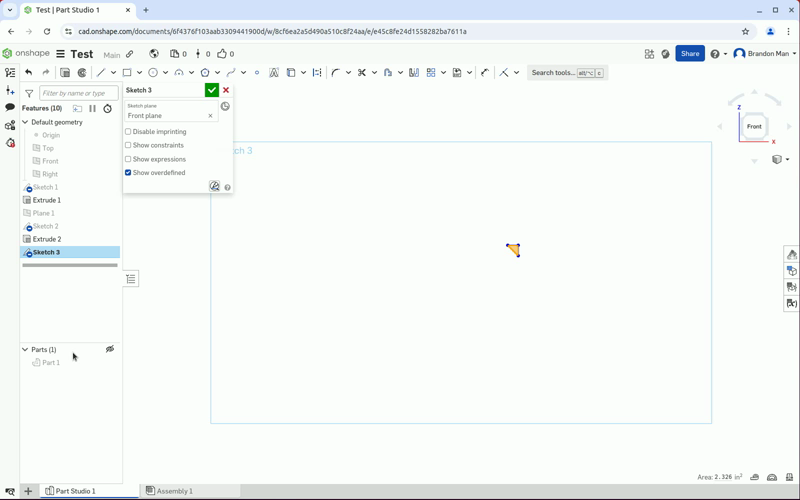
key(shift+e)
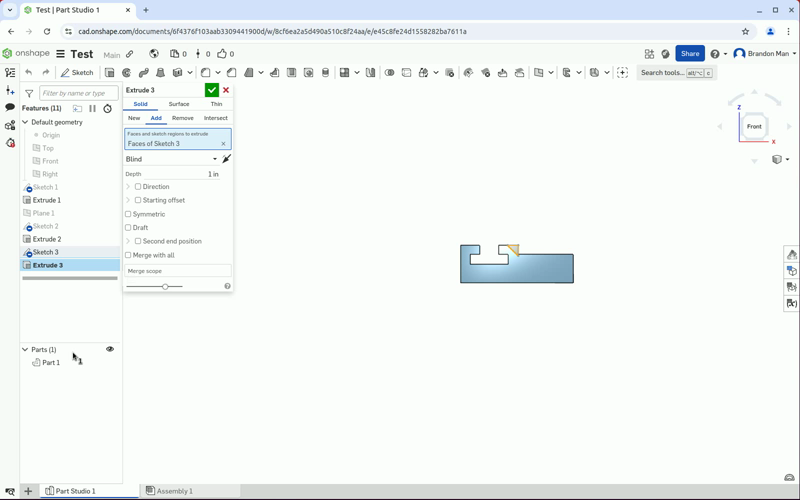
mouse_move(143, 106)
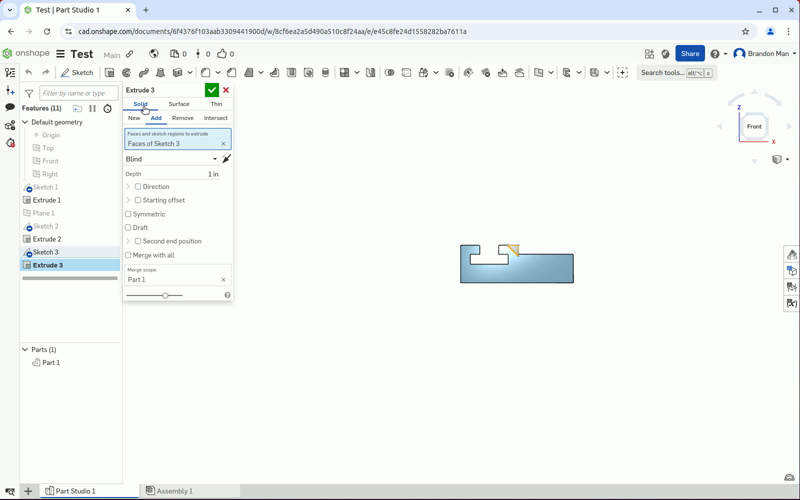
click(143, 106)
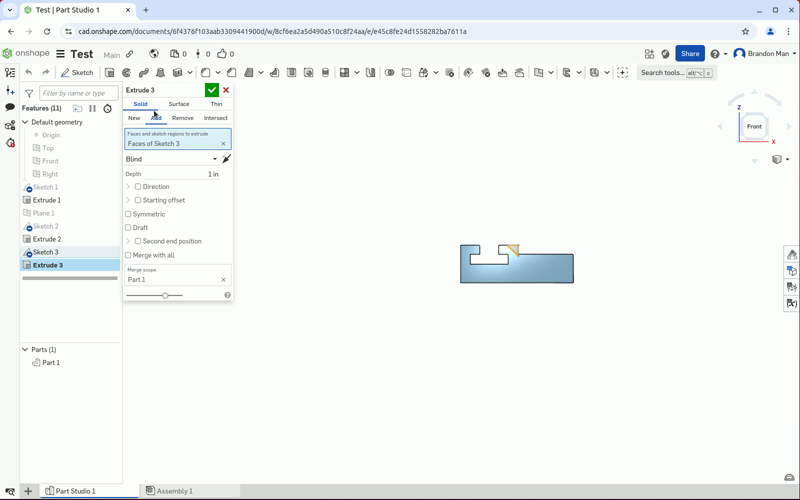
mouse_move(186, 120)
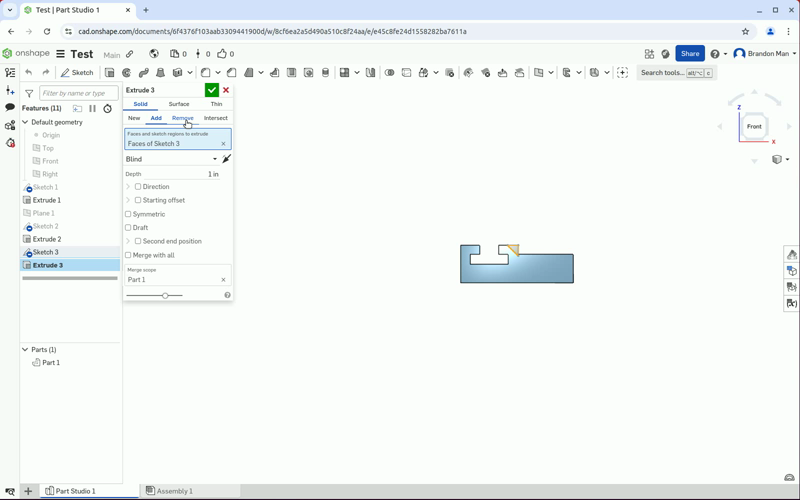
click(186, 120)
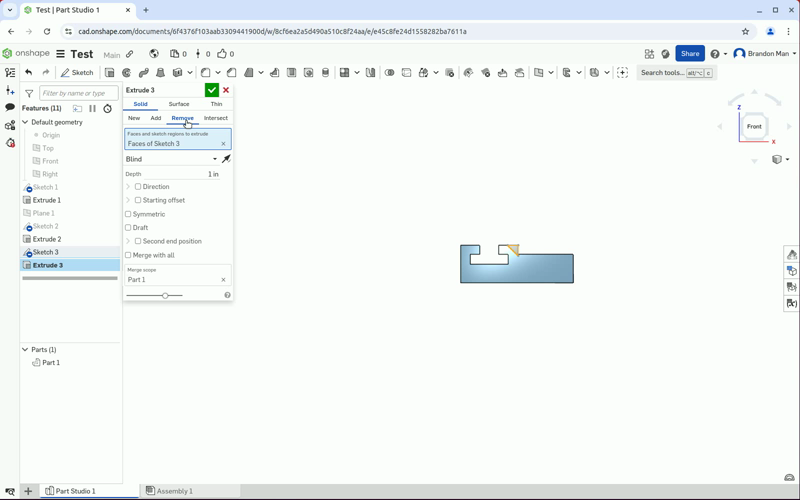
key(tab, 4)
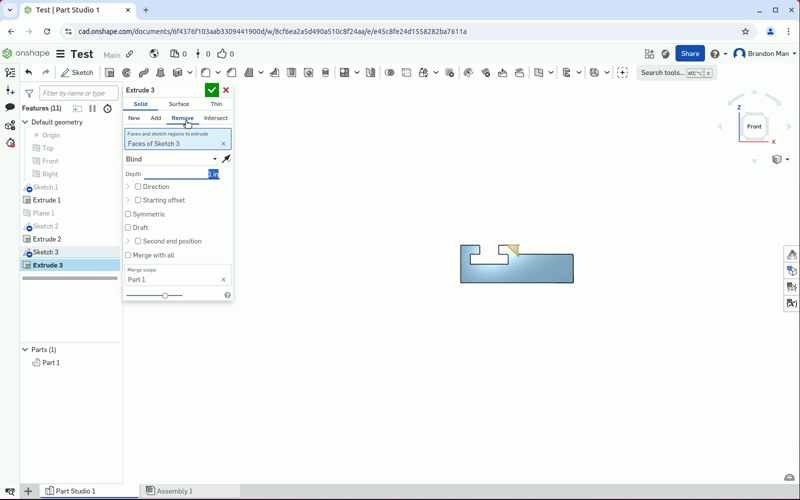
text(11.554)
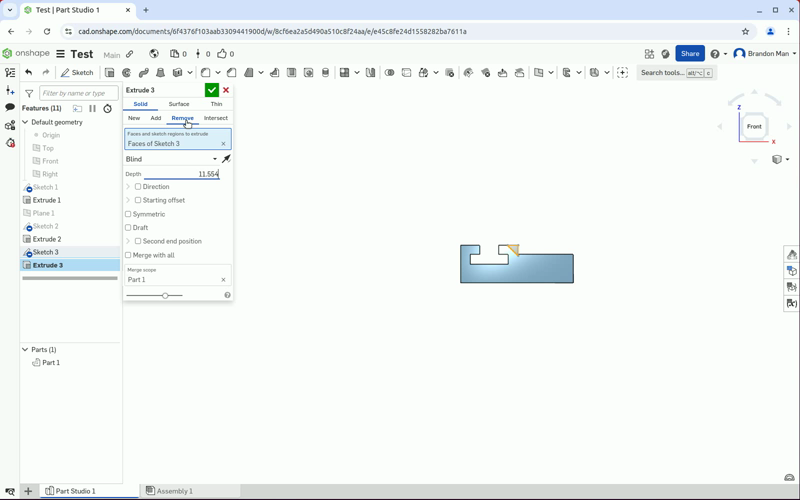
key(tab, 6)
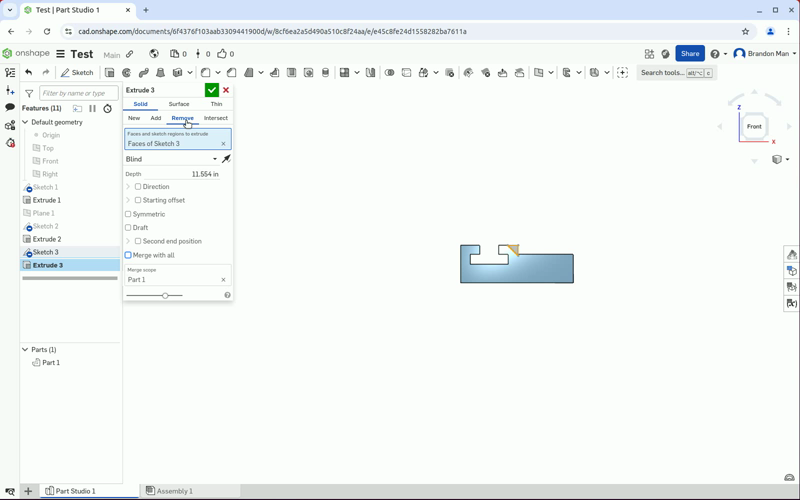
key(space)
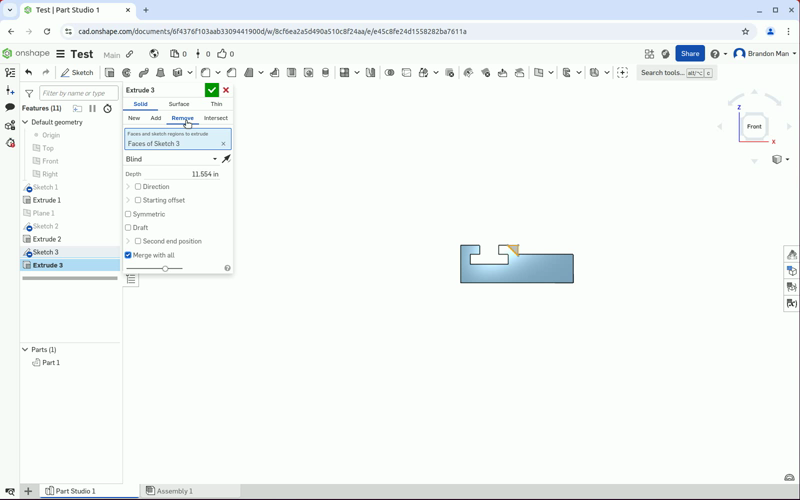
key(enter)
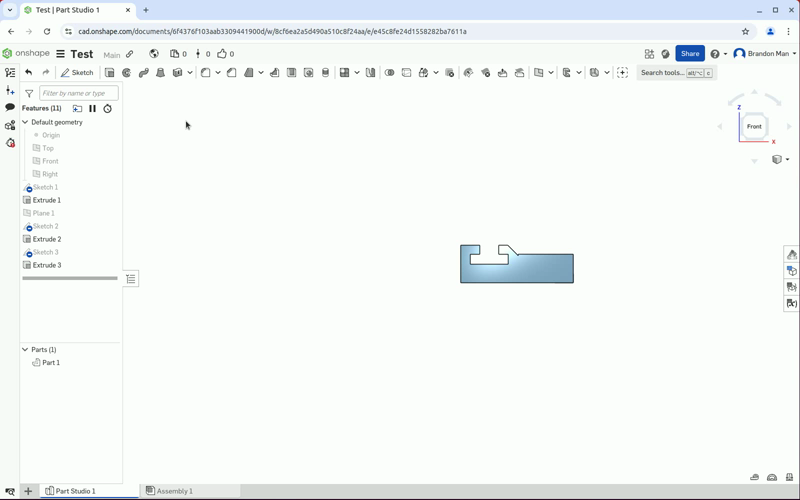
key(shift+h)
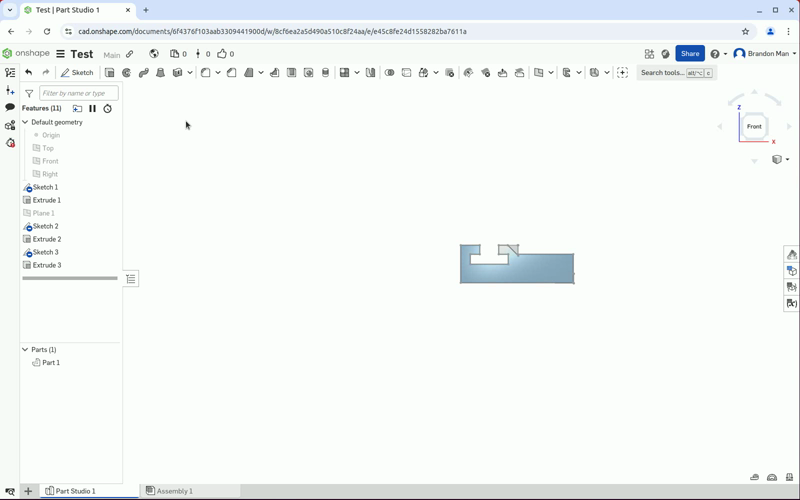
key(shift+h)
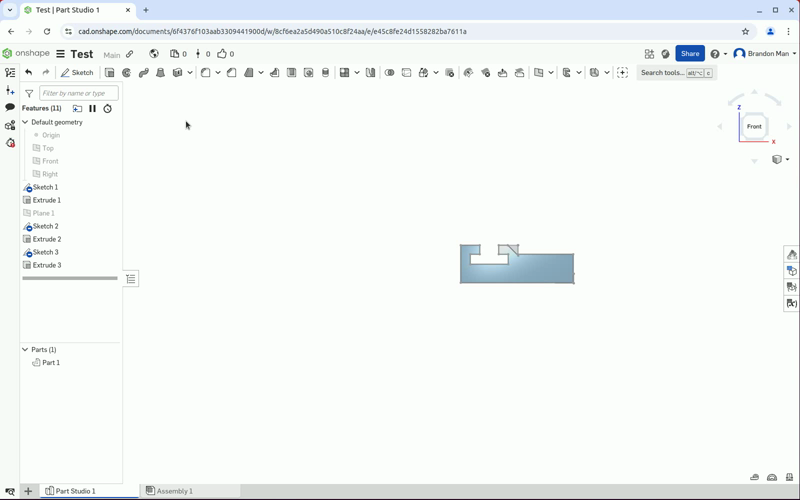
key(shift+7)
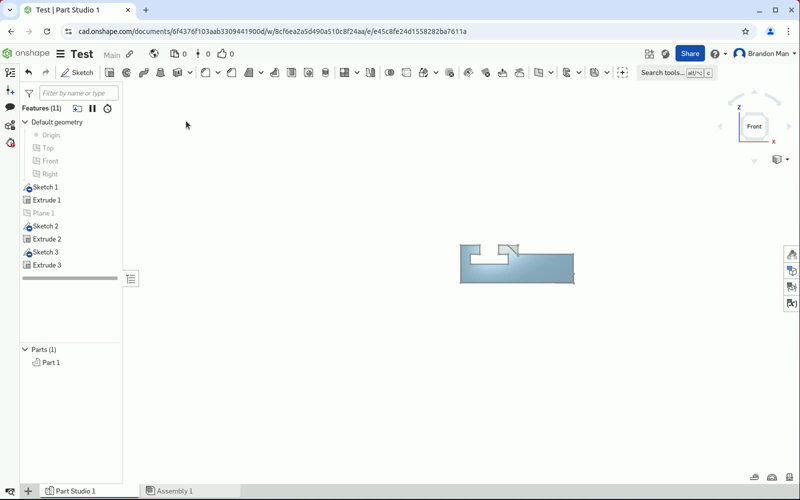
key(left, 2)
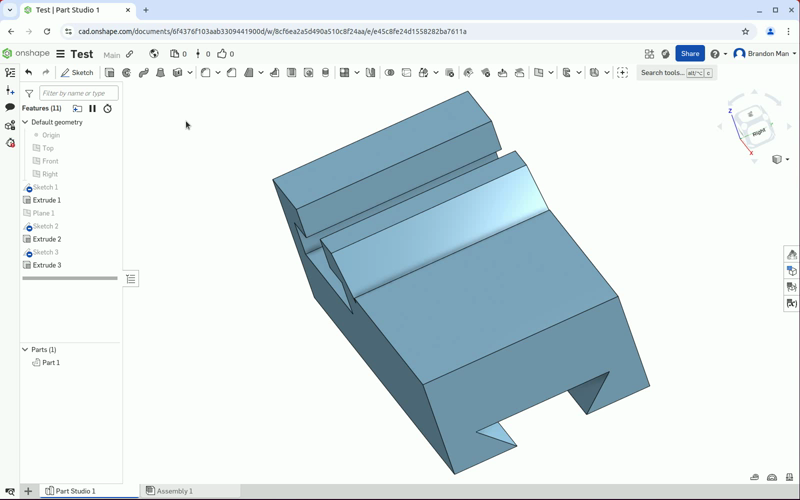
key(down, 2)
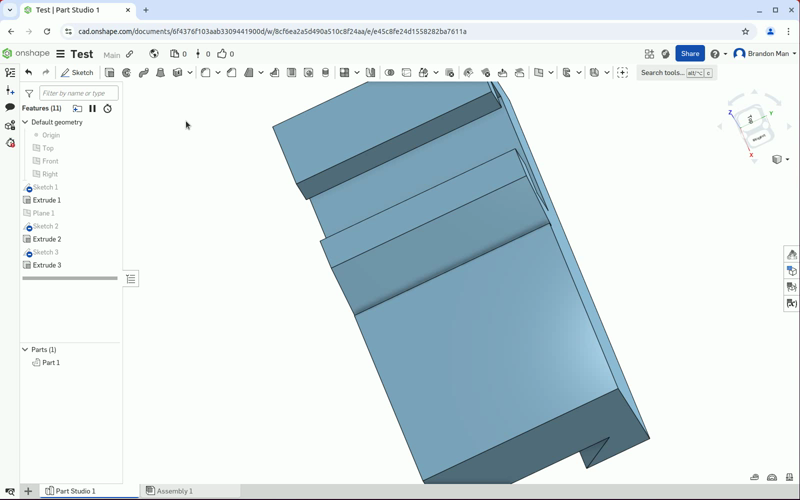
key(up, 2)
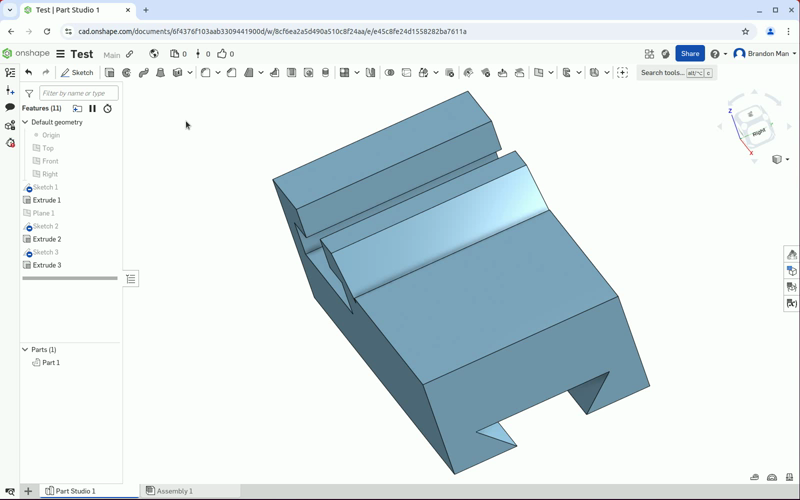
key(right, 2)
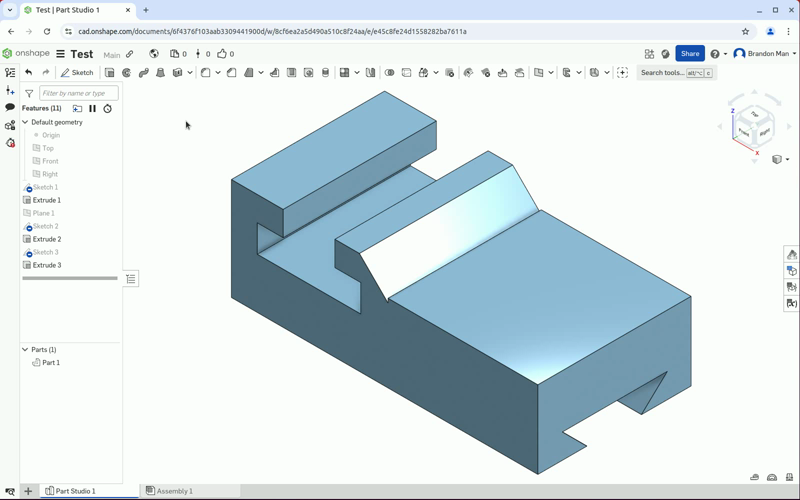
mouse_move(73, 189)
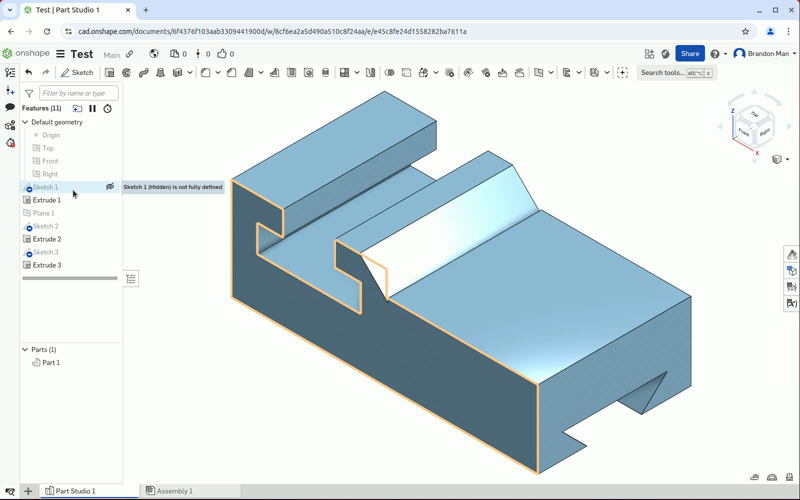
click(73, 189)